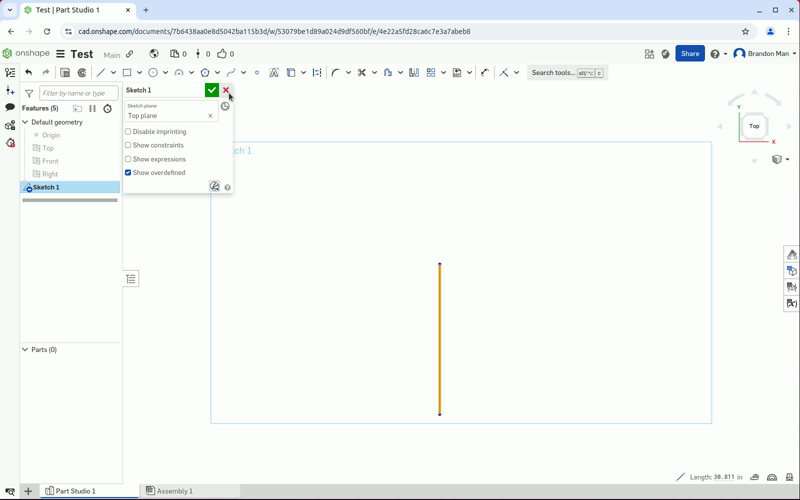
key(shift+h)
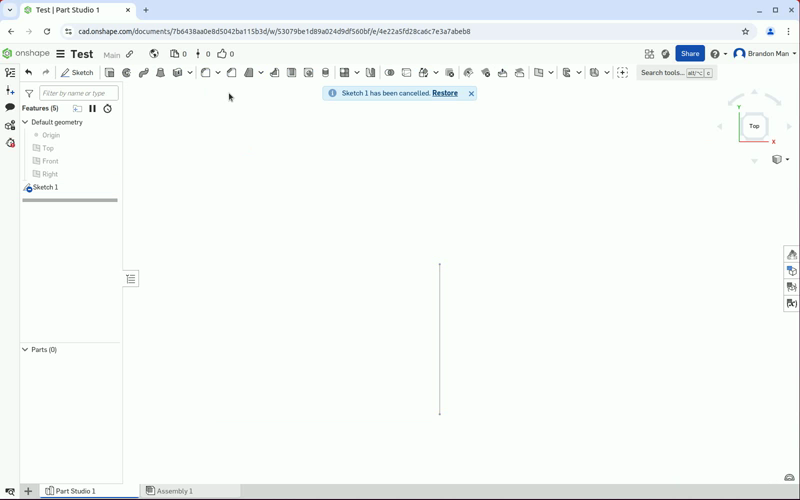
key(shift+s)
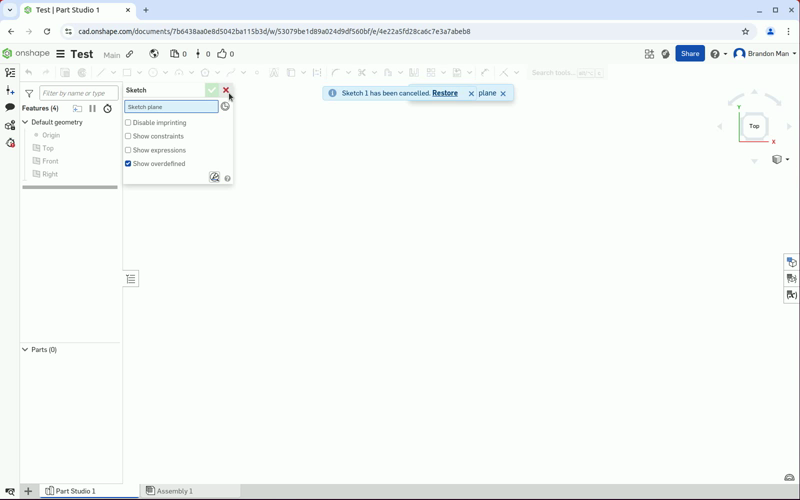
mouse_move(73, 150)
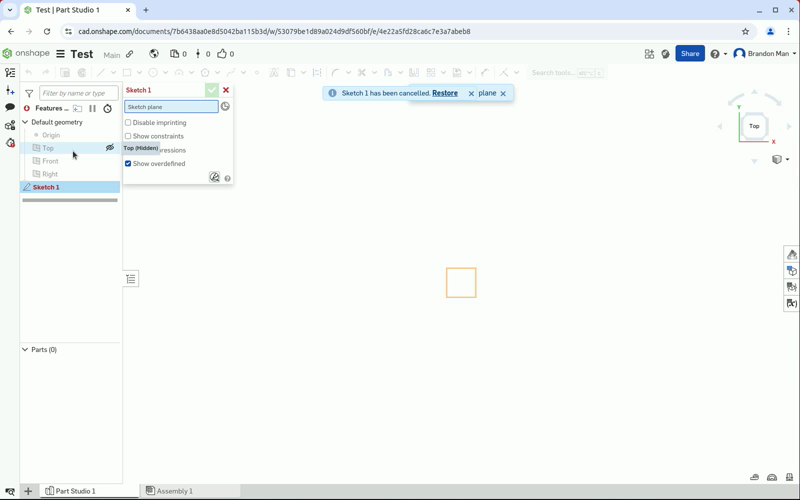
click(73, 150)
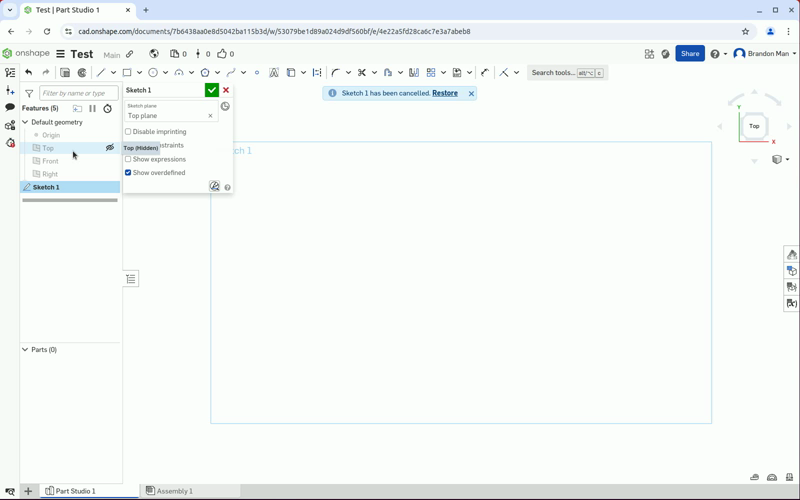
mouse_move(73, 352)
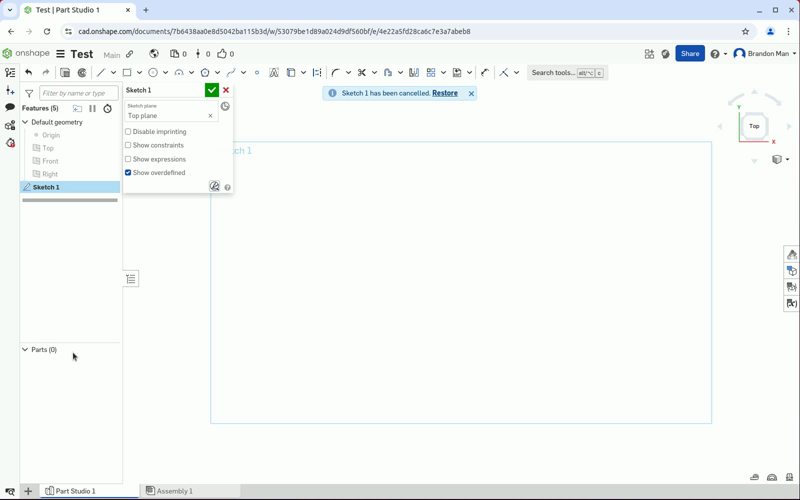
key(y)
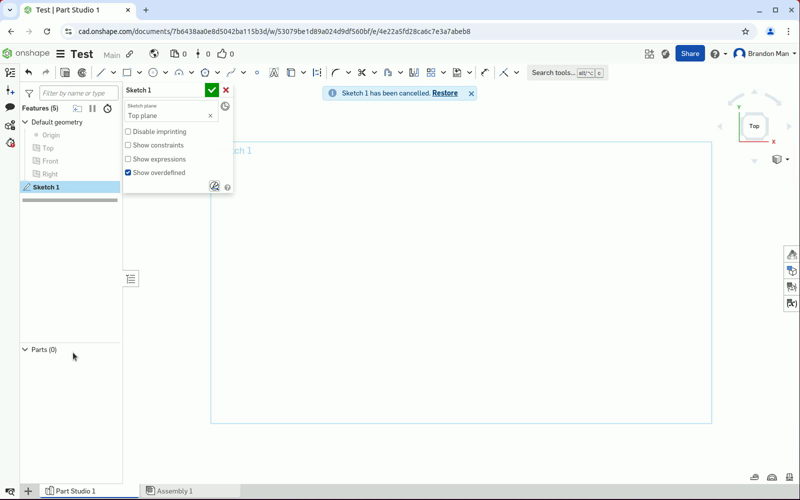
key(l)
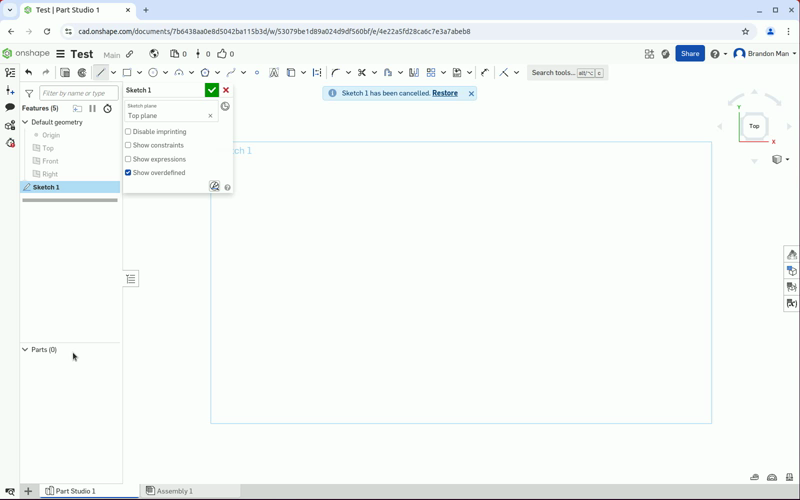
key_down(shift)
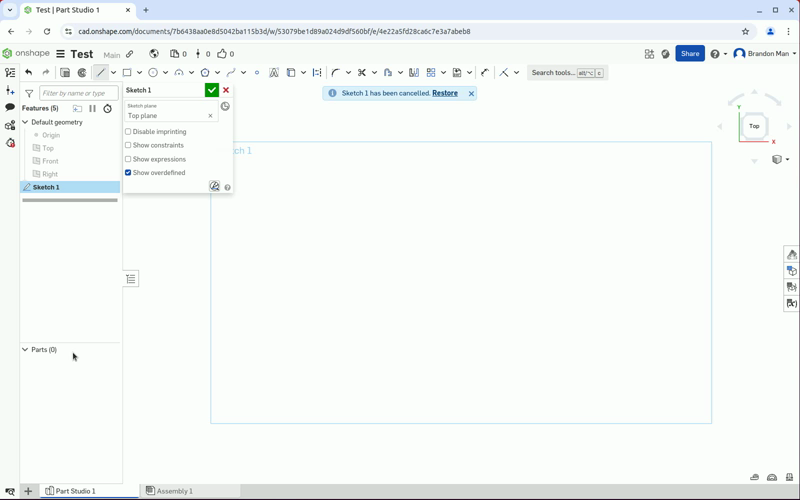
mouse_move(429, 327)
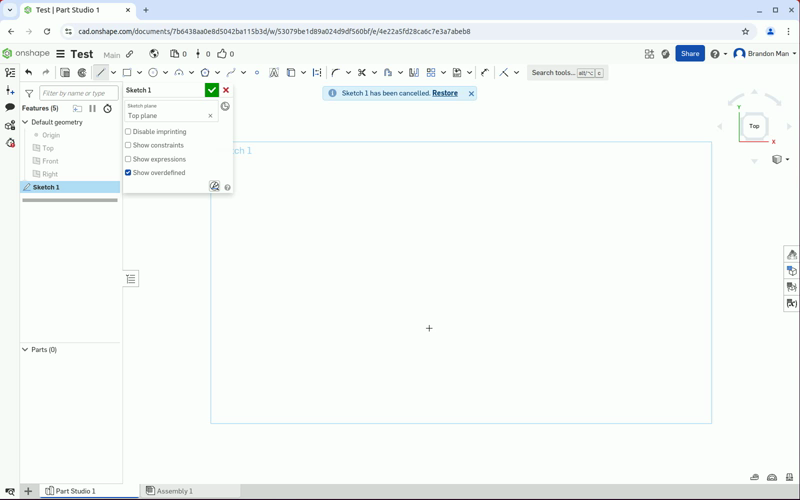
click(429, 327)
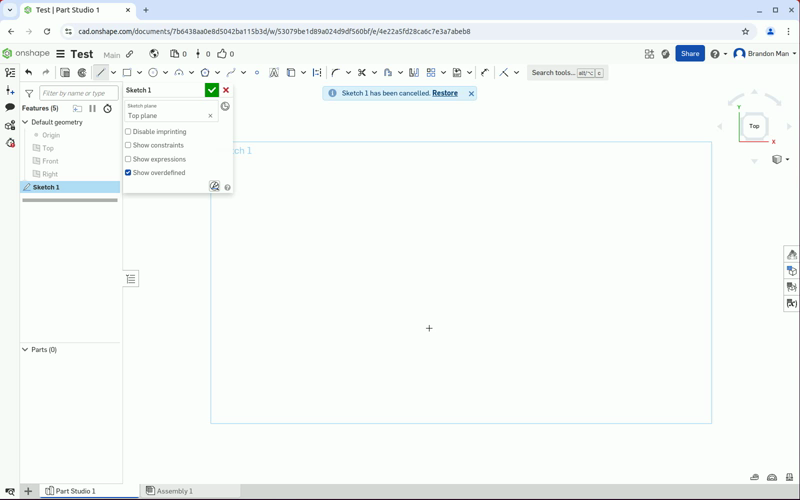
key_up(shift)
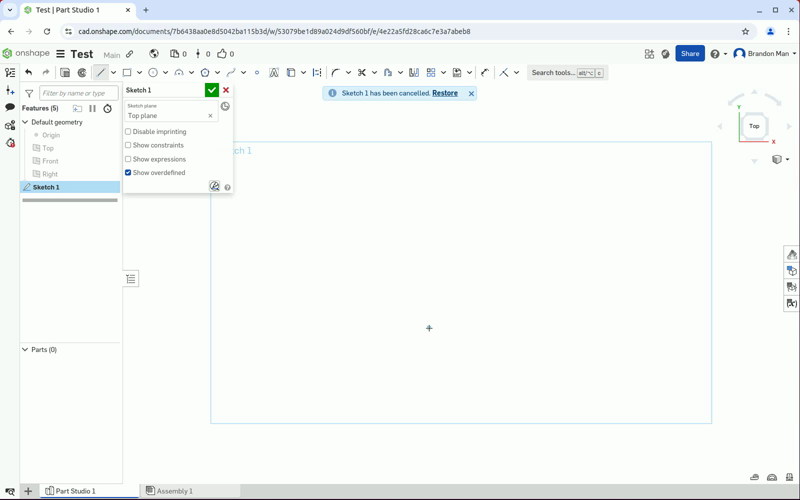
key_down(shift)
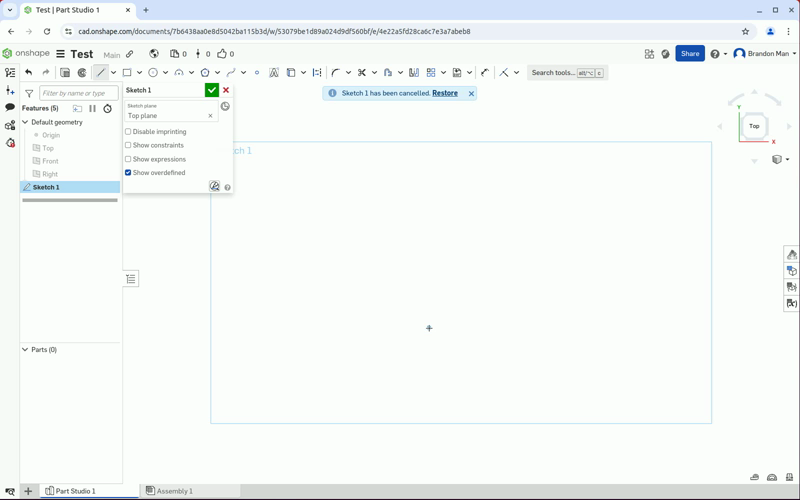
mouse_move(459, 327)
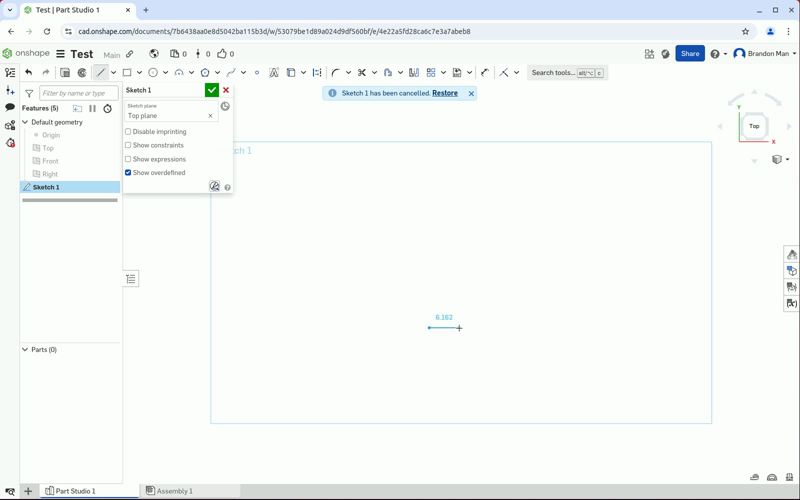
mouse_move(448, 327)
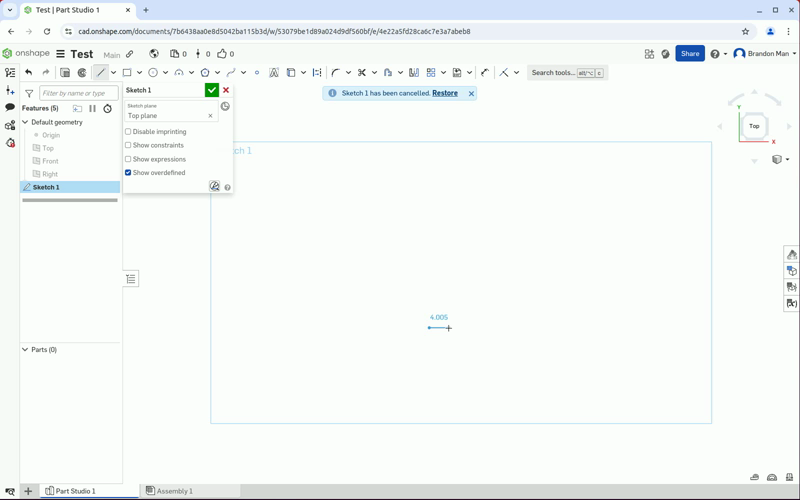
click(448, 327)
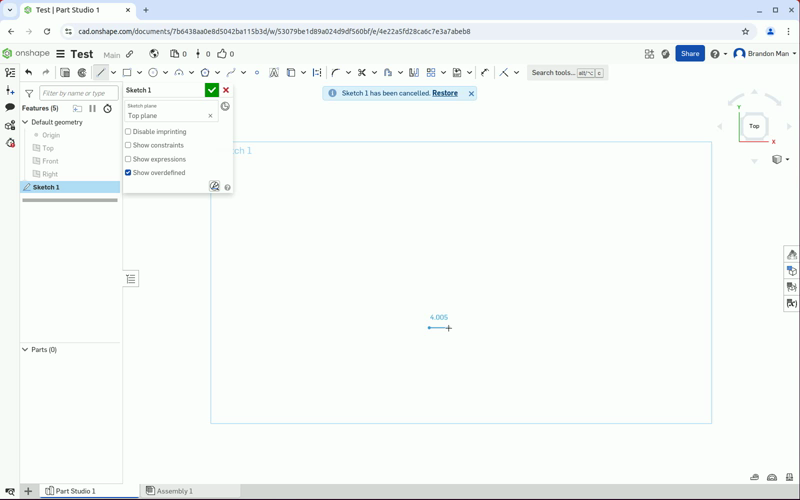
key_up(shift)
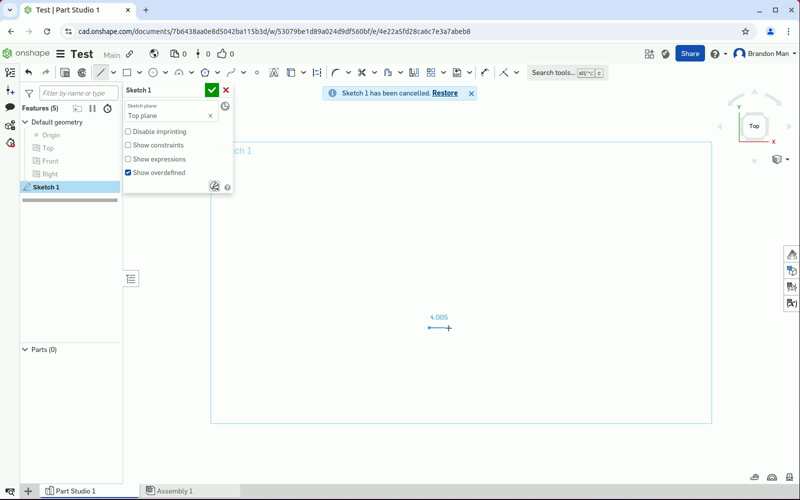
key_down(shift)
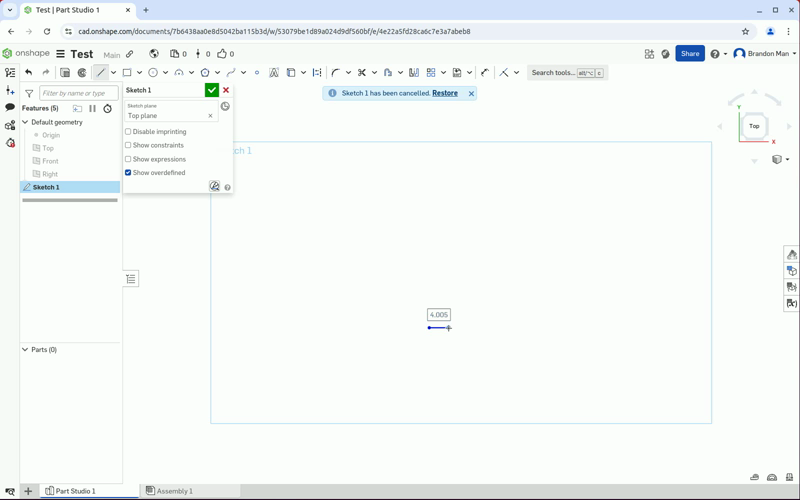
mouse_move(478, 327)
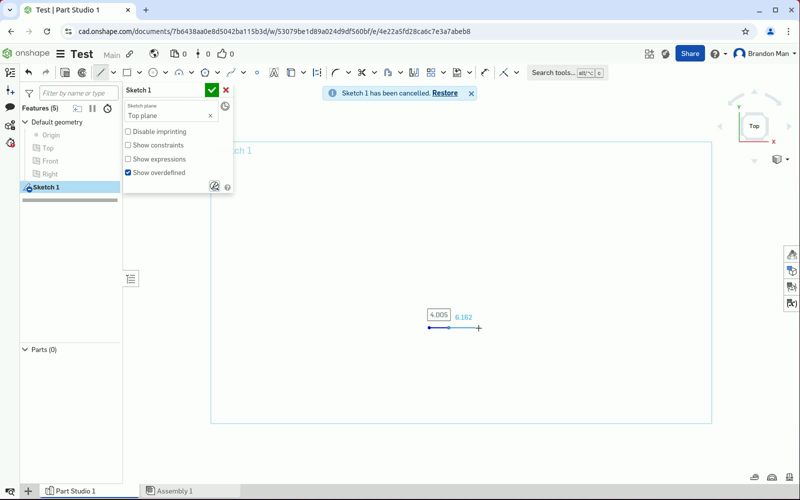
mouse_move(448, 307)
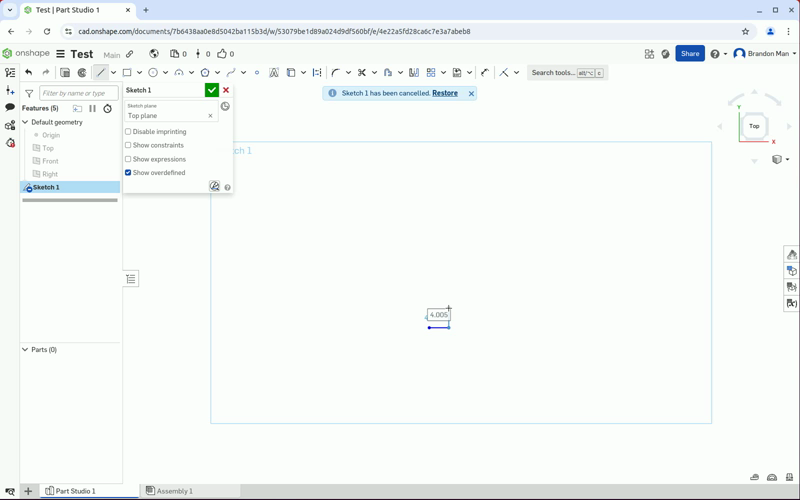
click(448, 307)
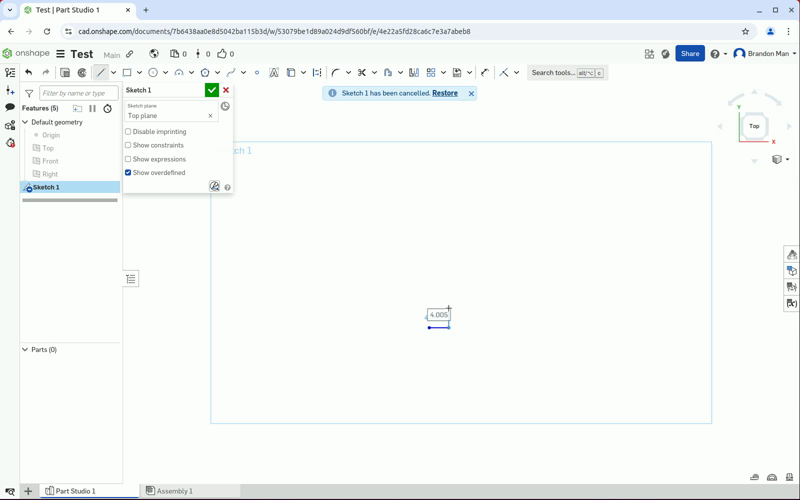
key_up(shift)
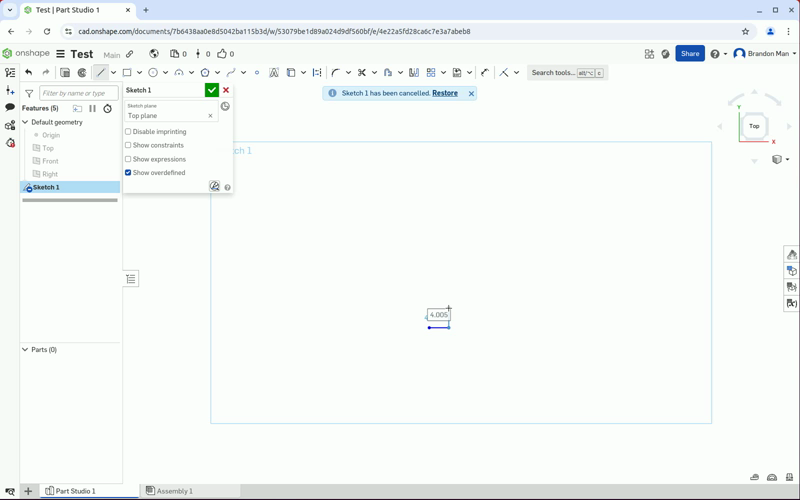
key_down(shift)
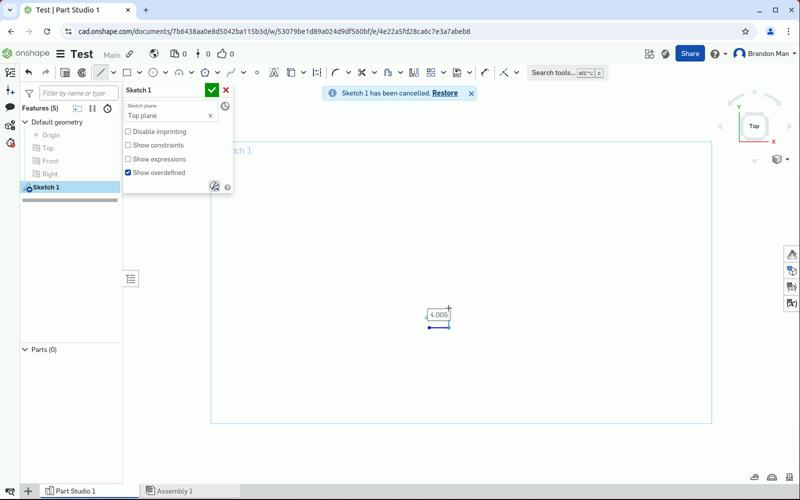
mouse_move(478, 307)
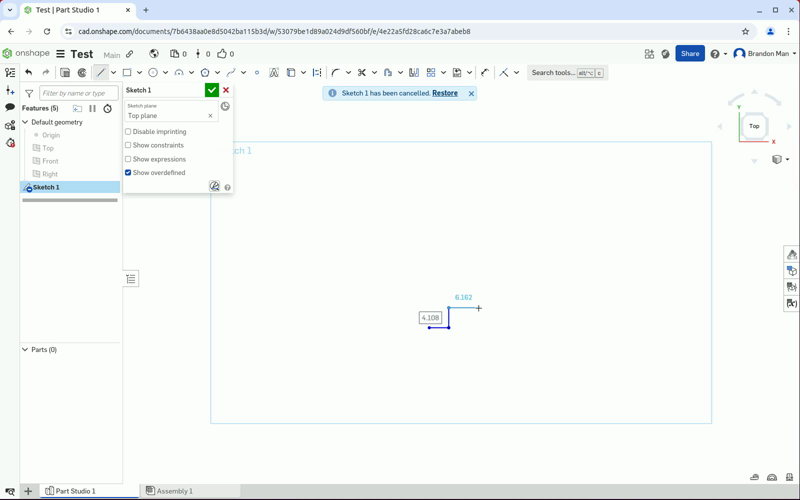
mouse_move(448, 264)
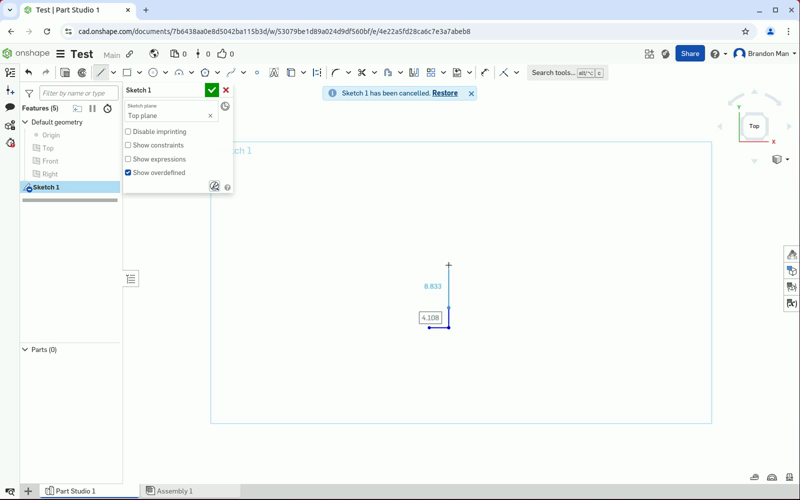
click(448, 264)
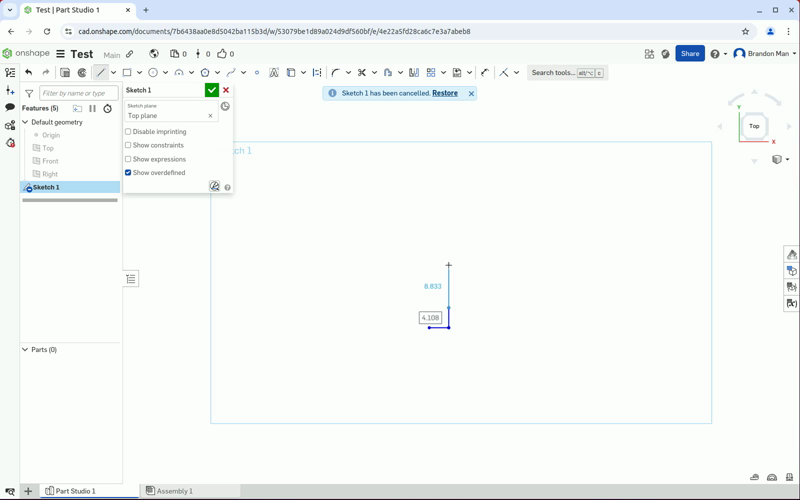
key_up(shift)
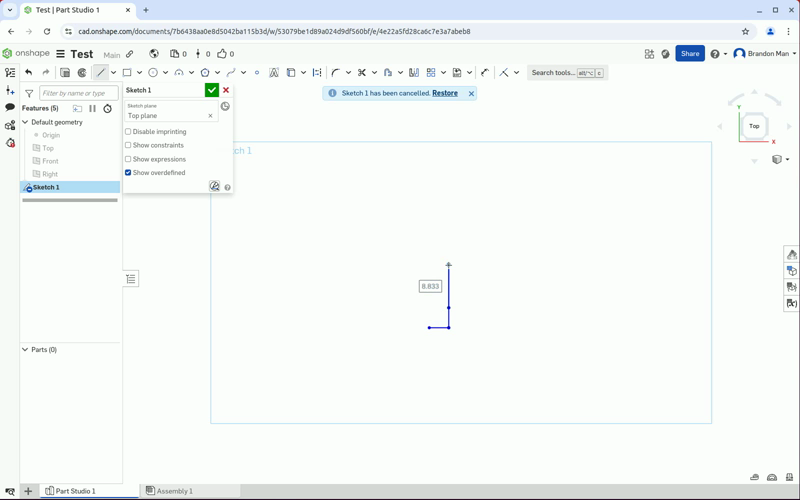
key_down(shift)
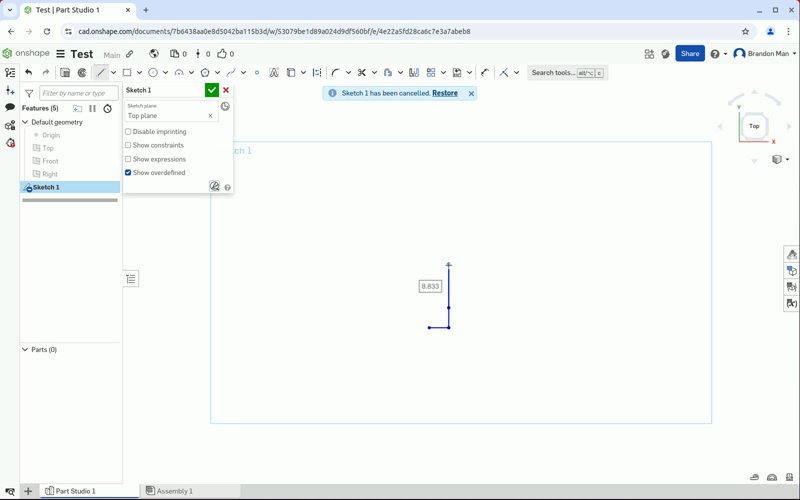
mouse_move(478, 264)
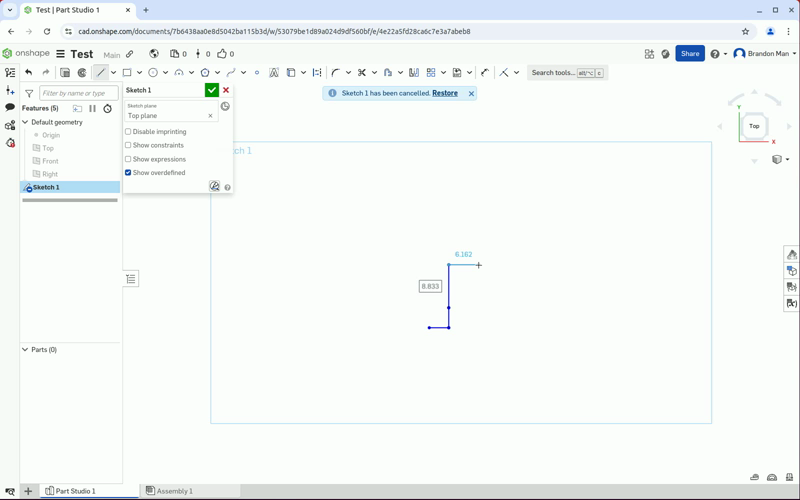
mouse_move(429, 264)
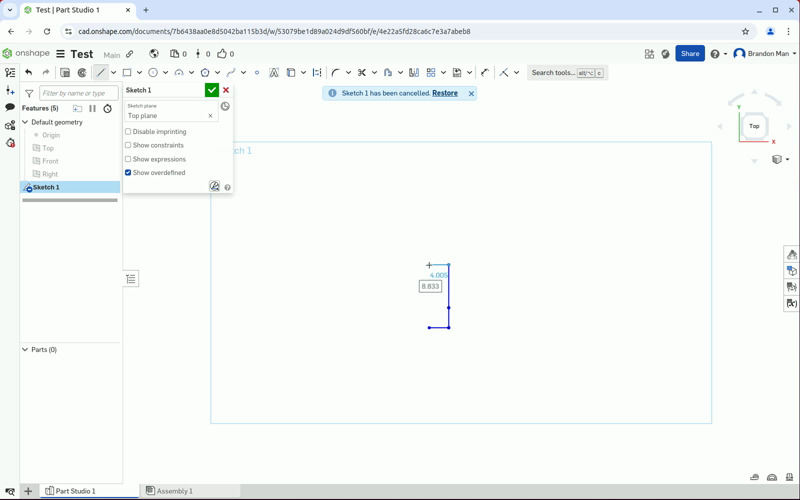
click(429, 264)
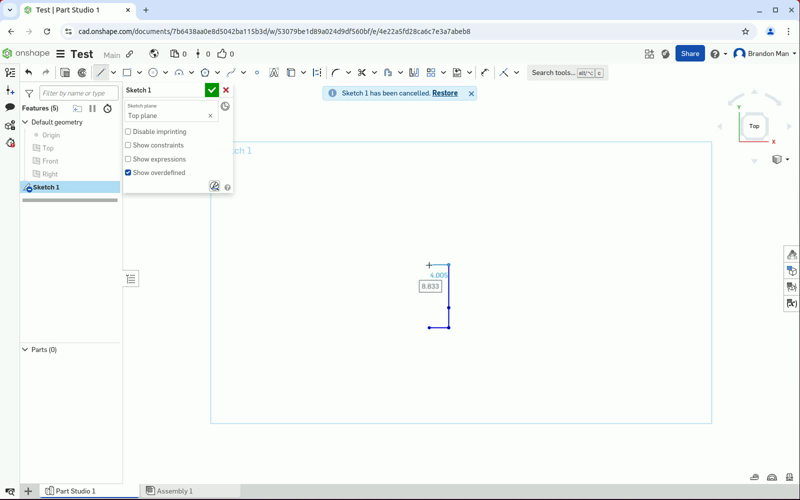
key_up(shift)
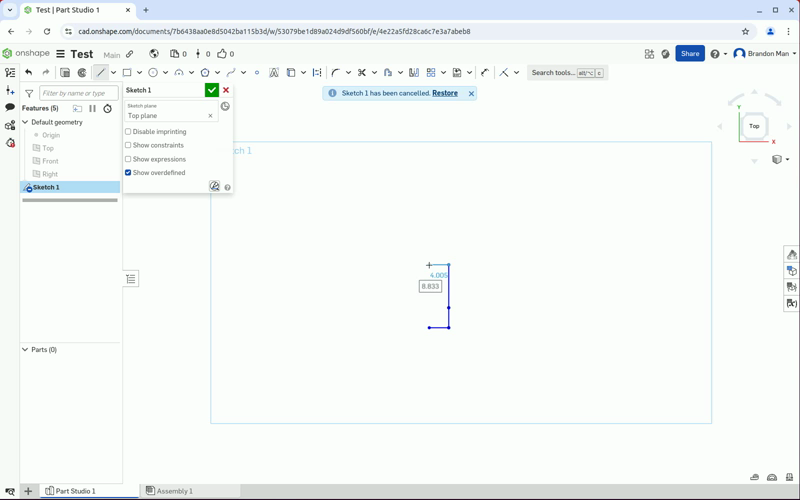
key_down(shift)
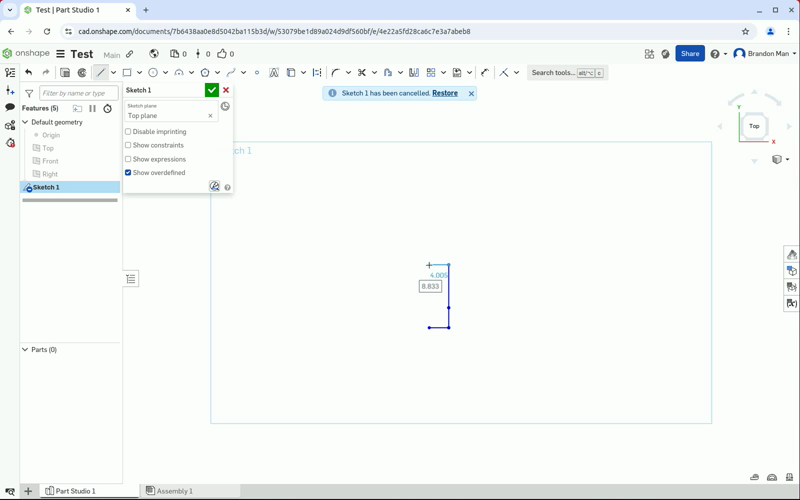
mouse_move(429, 327)
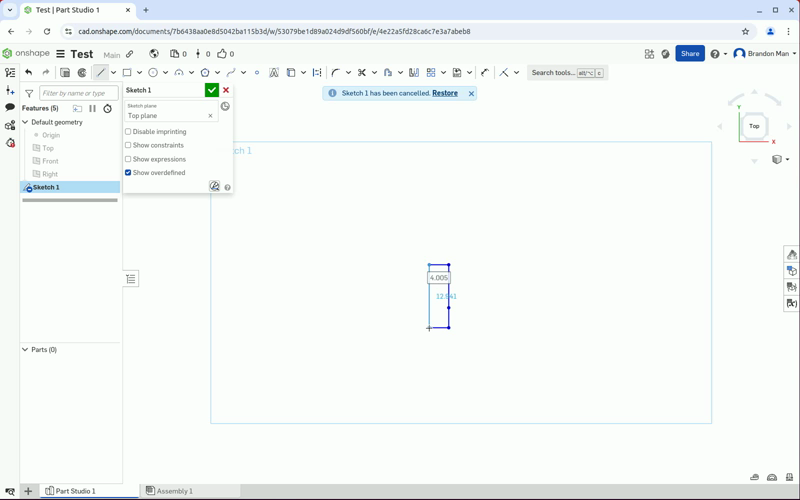
key_up(shift)
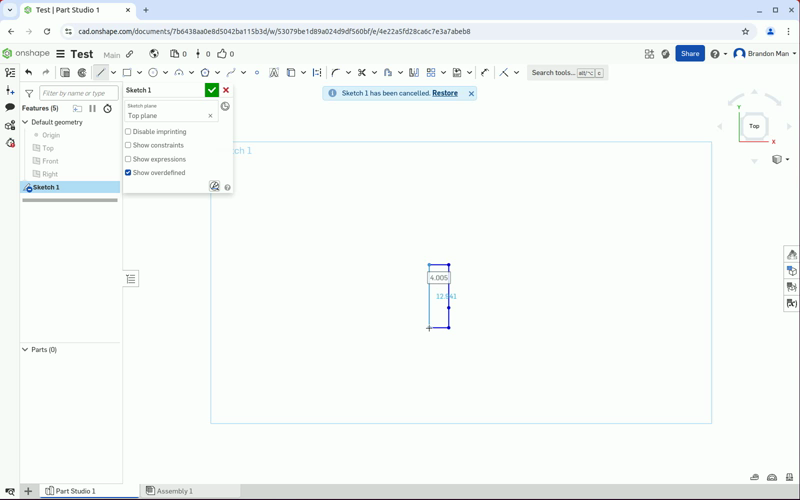
click(429, 327)
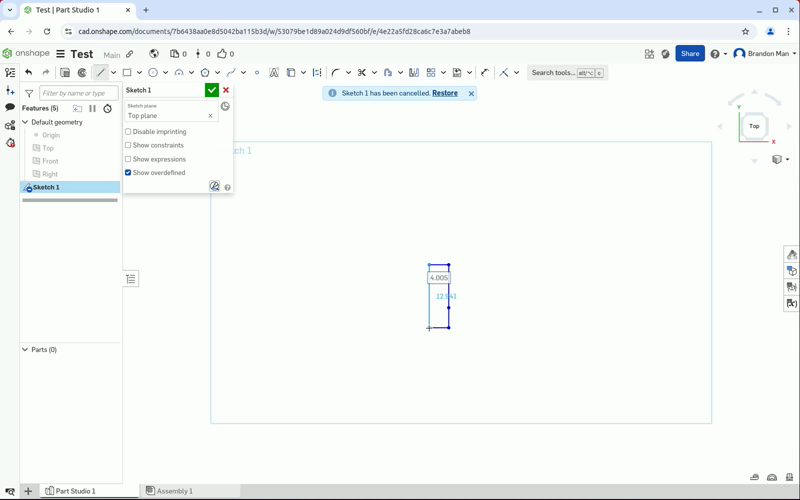
key(esc)
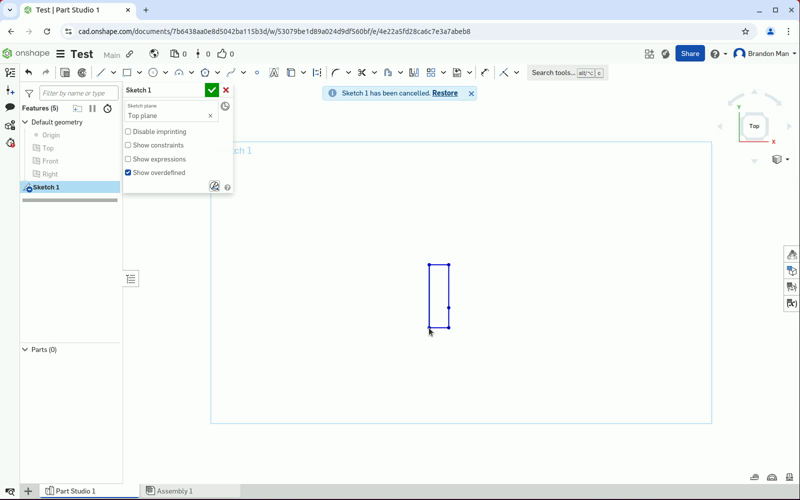
mouse_move(441, 302)
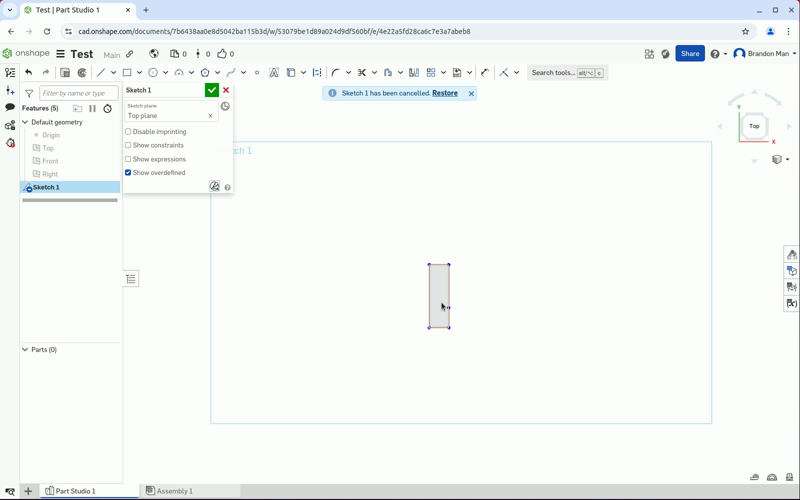
scroll(6)
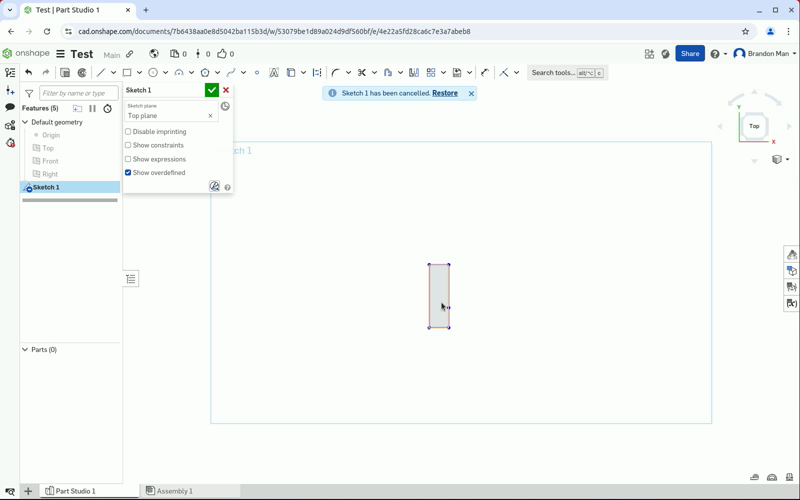
scroll(6)
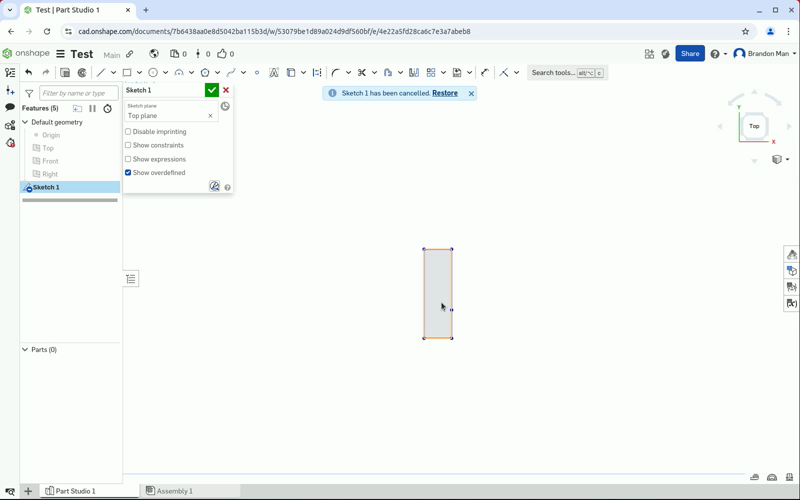
scroll(6)
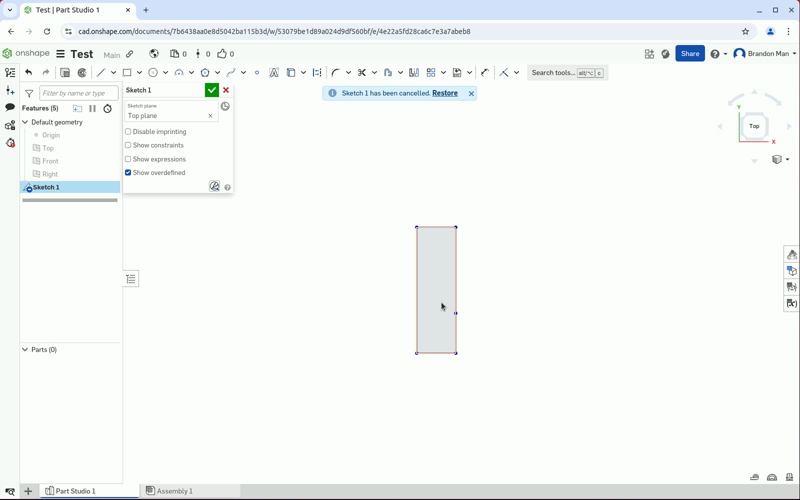
scroll(6)
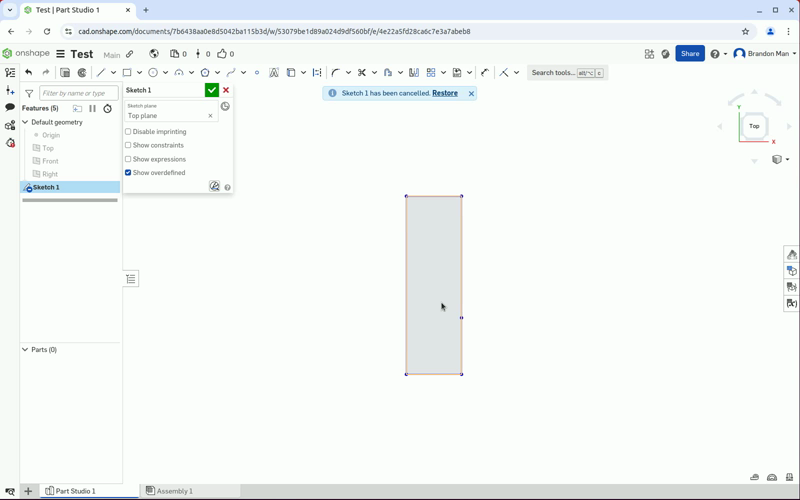
scroll(6)
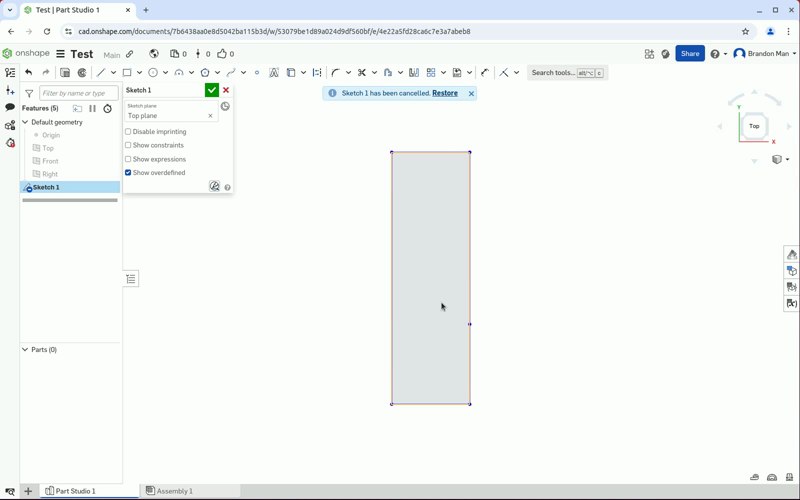
scroll(6)
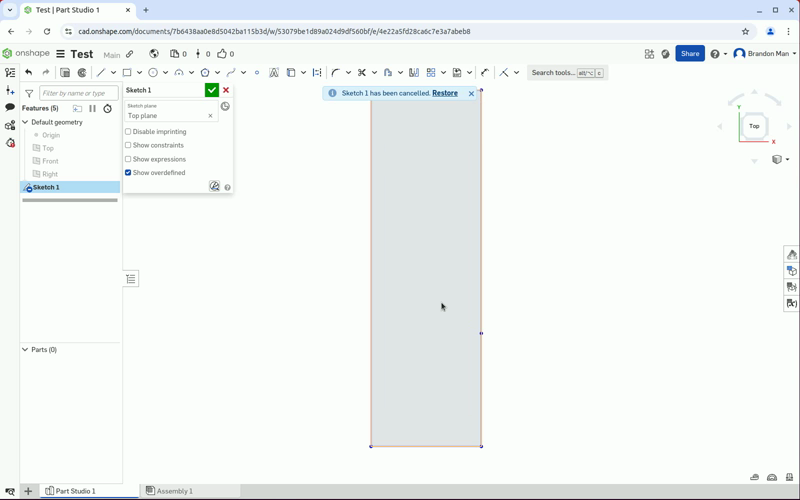
scroll(6)
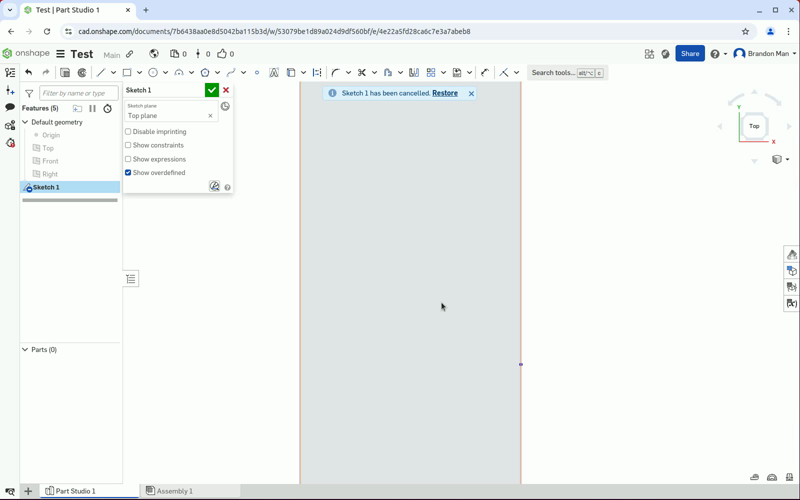
click(441, 302)
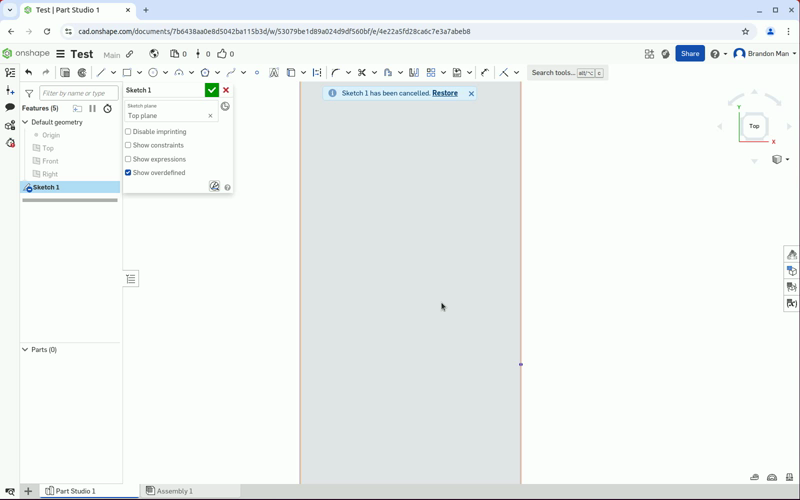
scroll(-6)
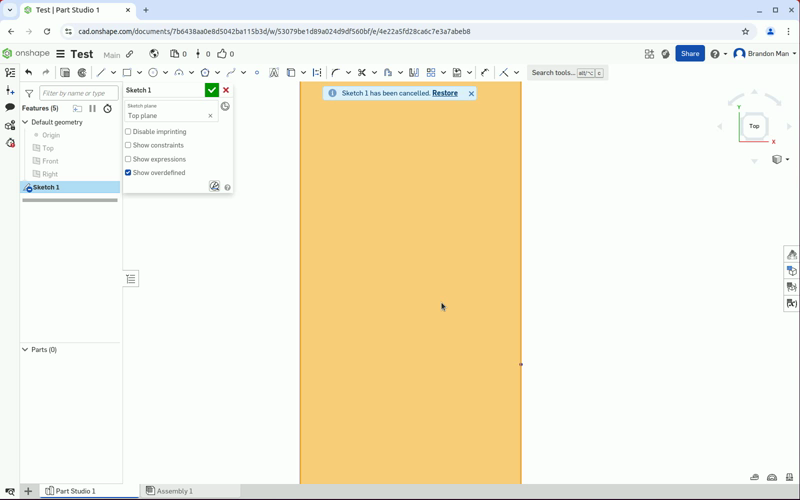
scroll(-6)
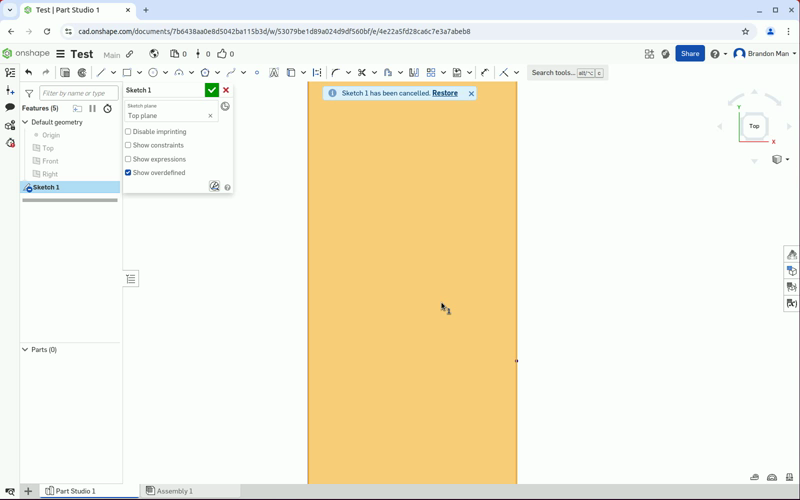
scroll(-6)
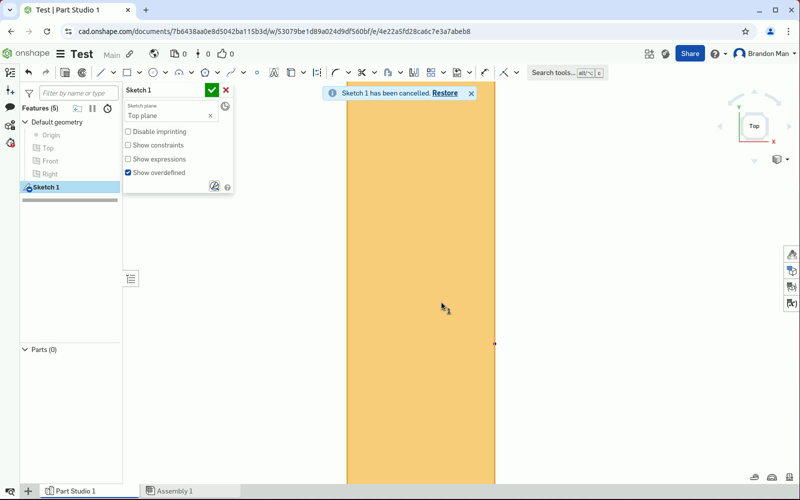
scroll(-6)
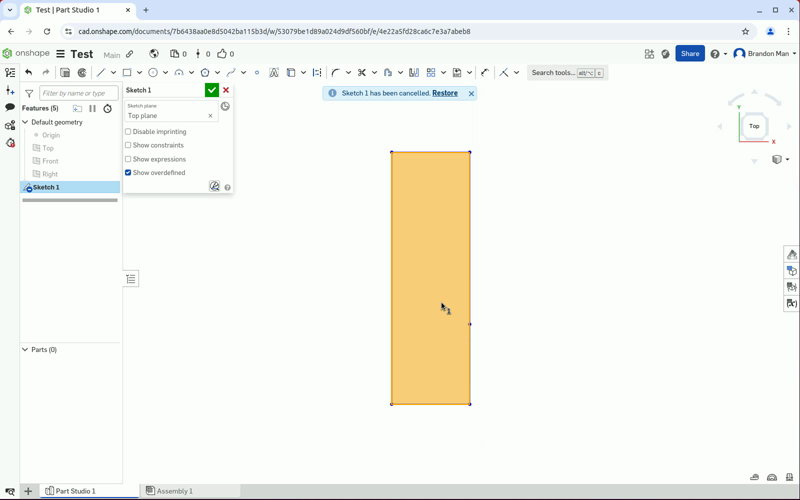
scroll(-6)
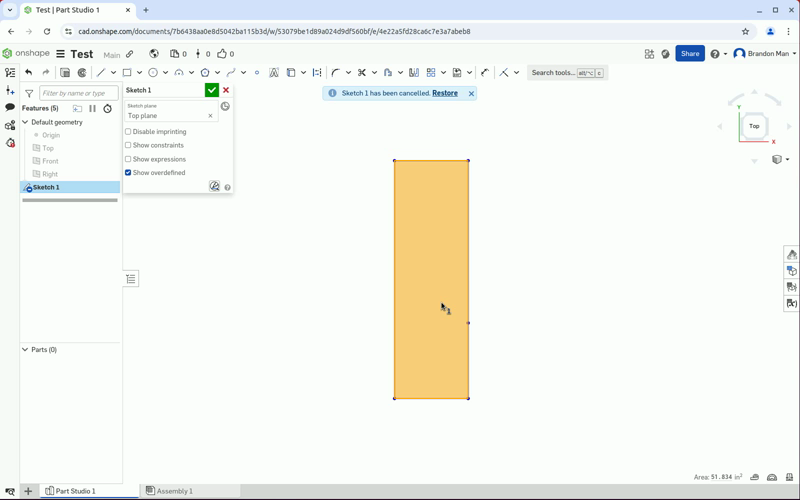
scroll(-6)
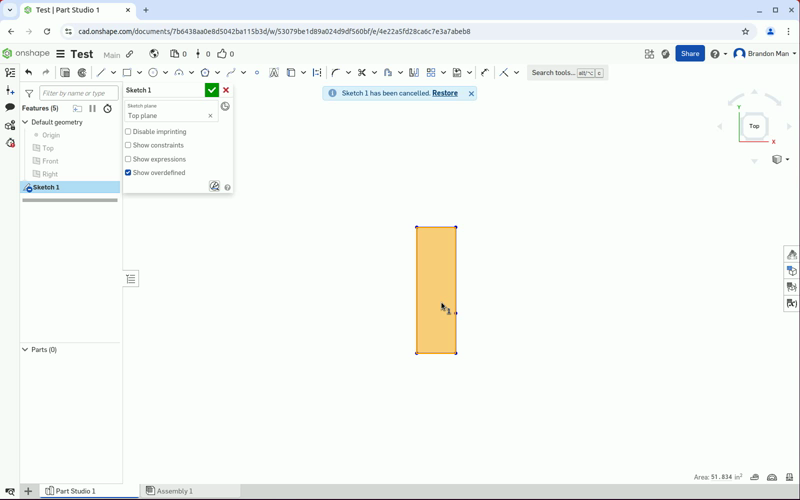
scroll(-6)
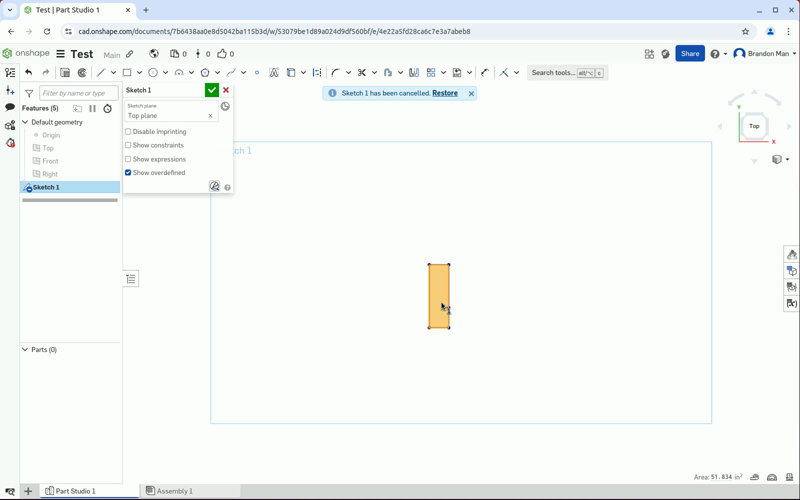
mouse_move(73, 352)
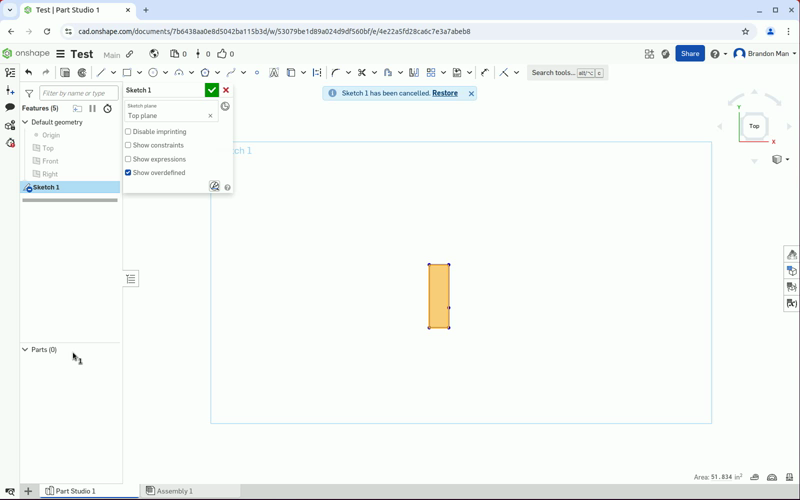
key(shift+y)
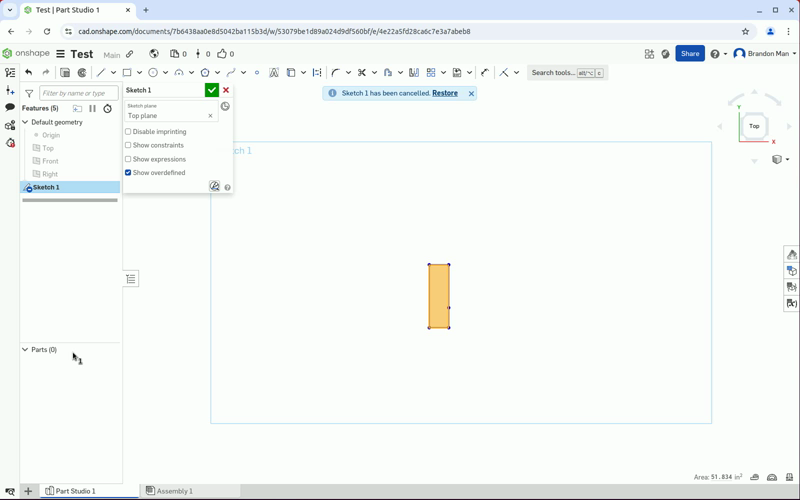
key(shift+e)
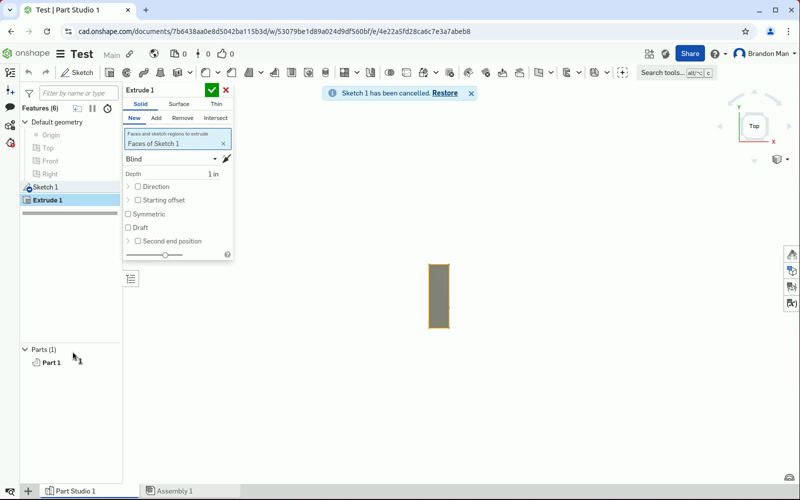
mouse_move(143, 106)
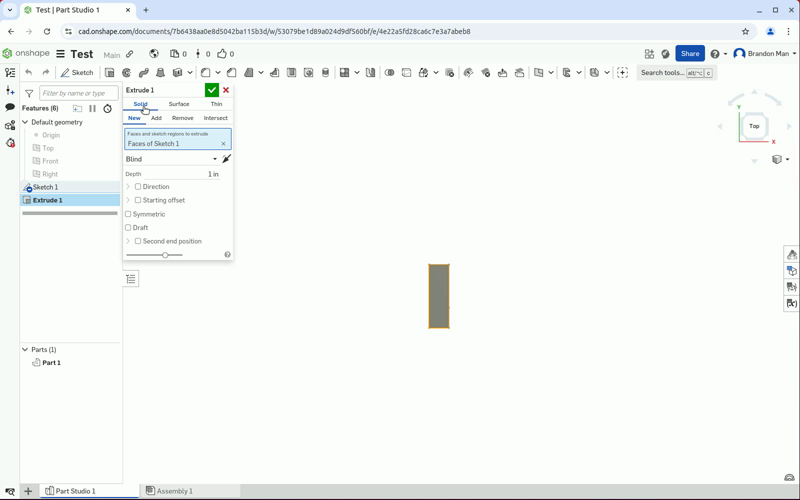
click(143, 106)
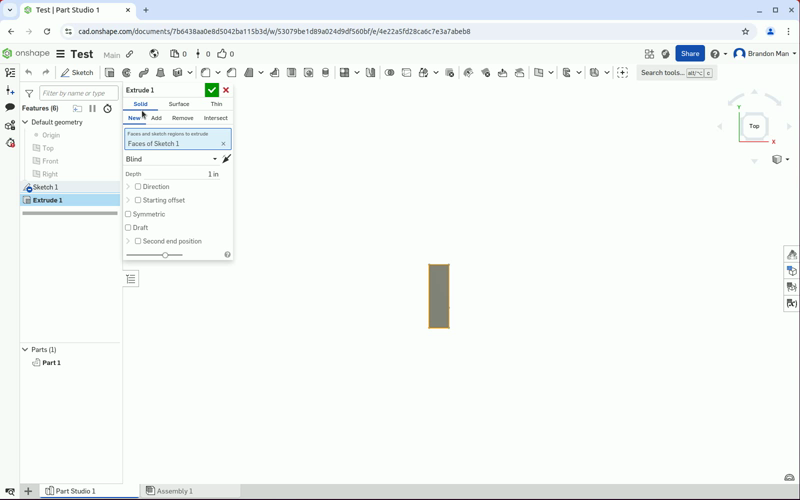
mouse_move(137, 120)
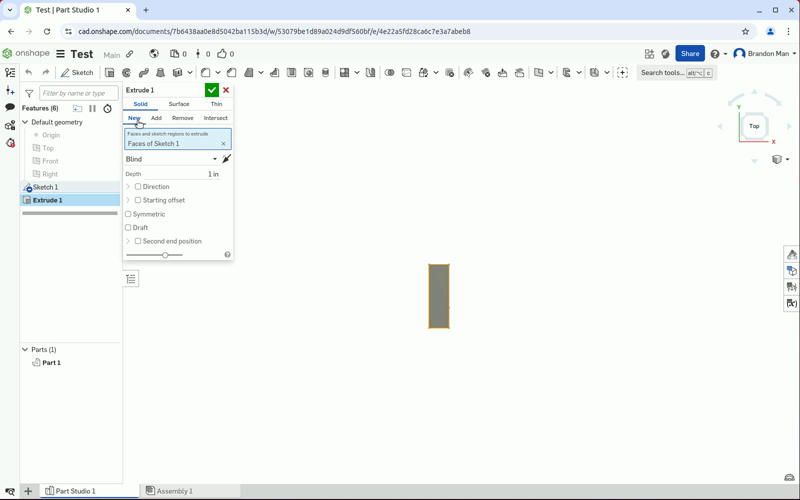
click(137, 120)
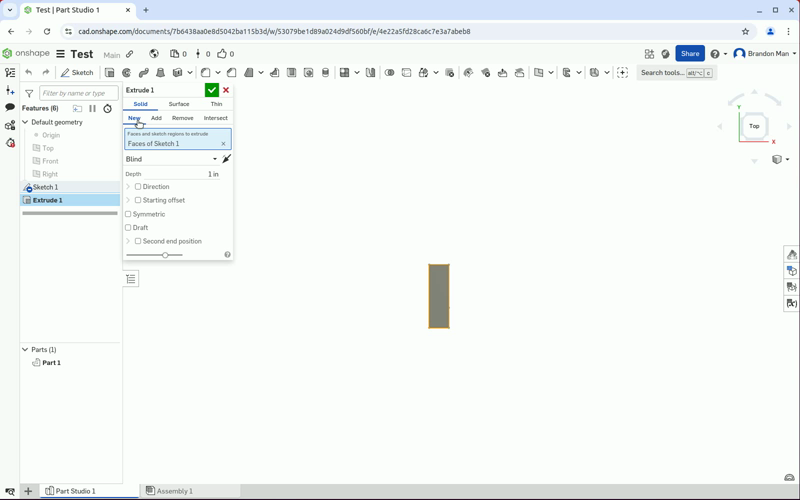
key(tab, 4)
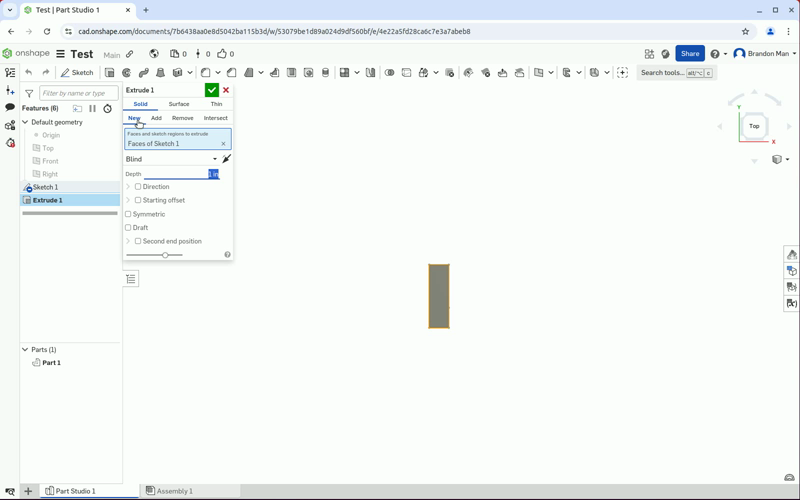
text(2.648)
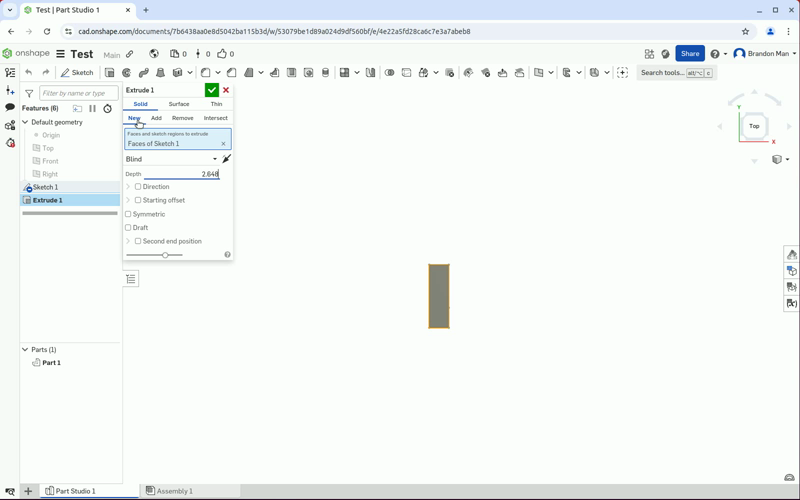
key(enter)
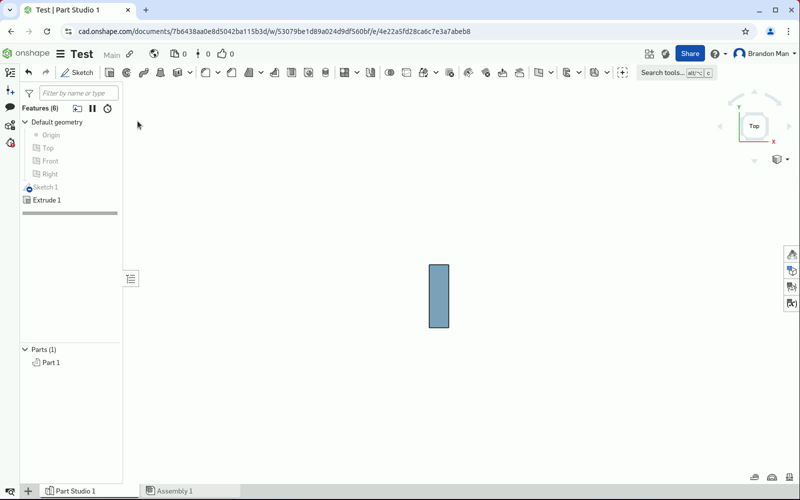
key(shift+h)
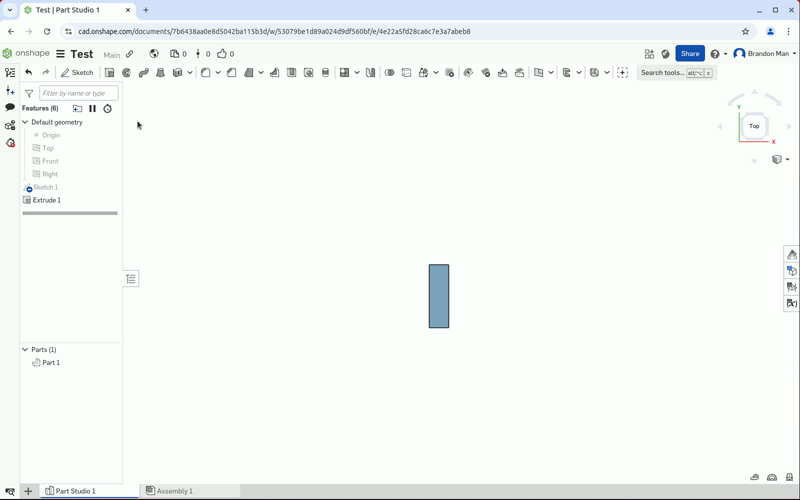
key(shift+h)
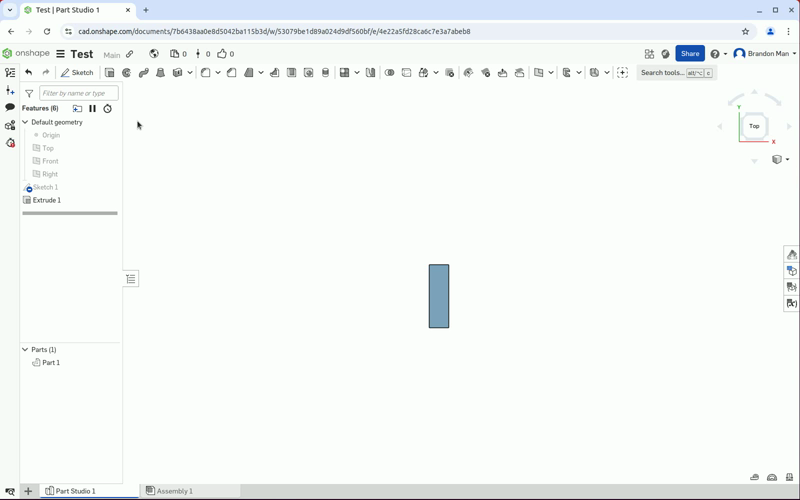
mouse_move(73, 189)
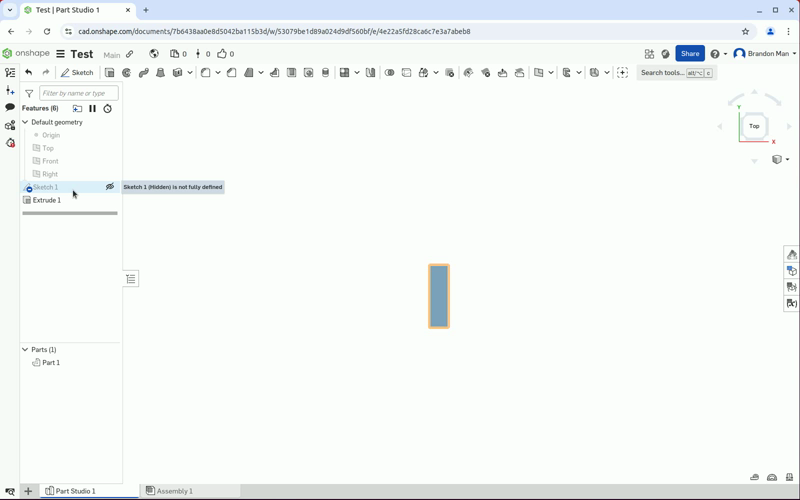
click(73, 189)
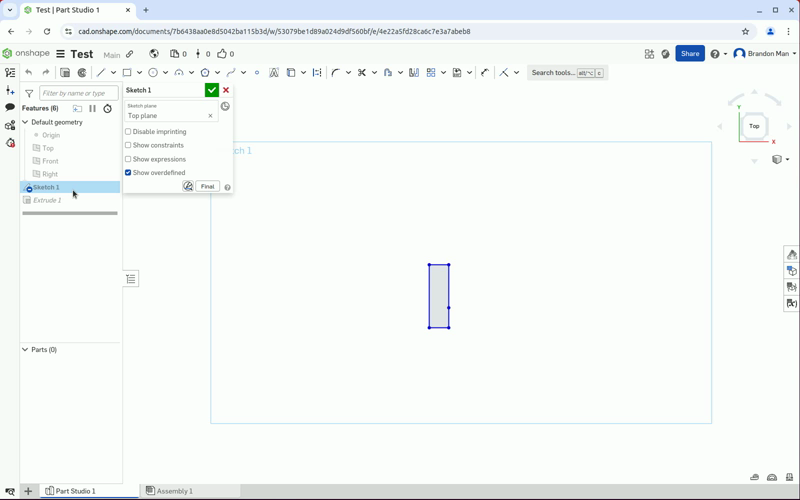
mouse_move(229, 92)
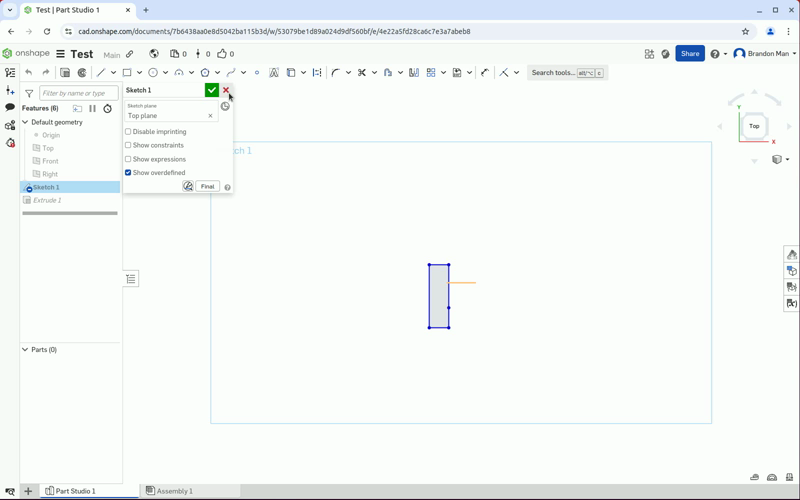
click(229, 92)
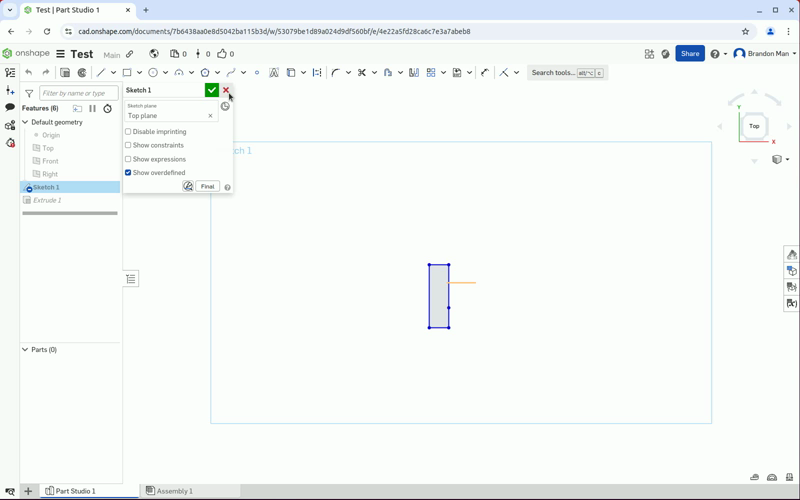
key(shift+s)
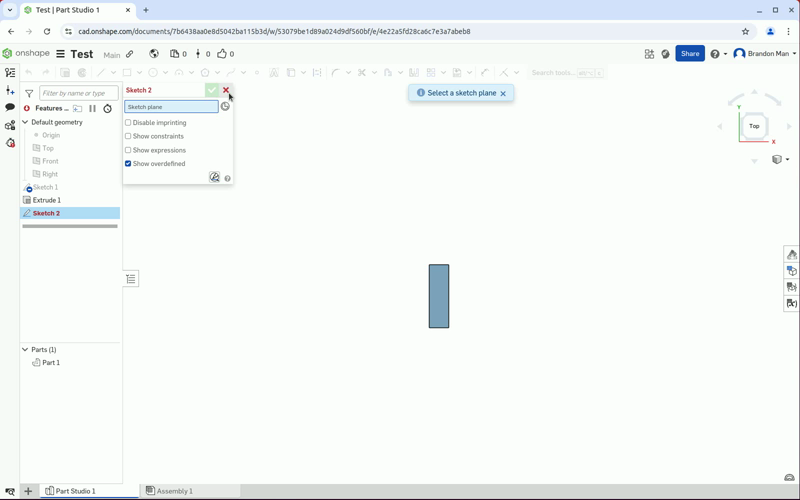
mouse_move(73, 150)
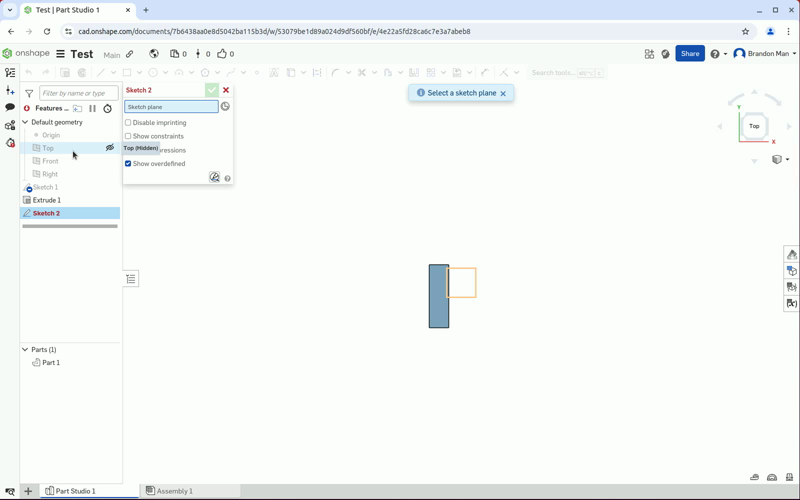
click(73, 150)
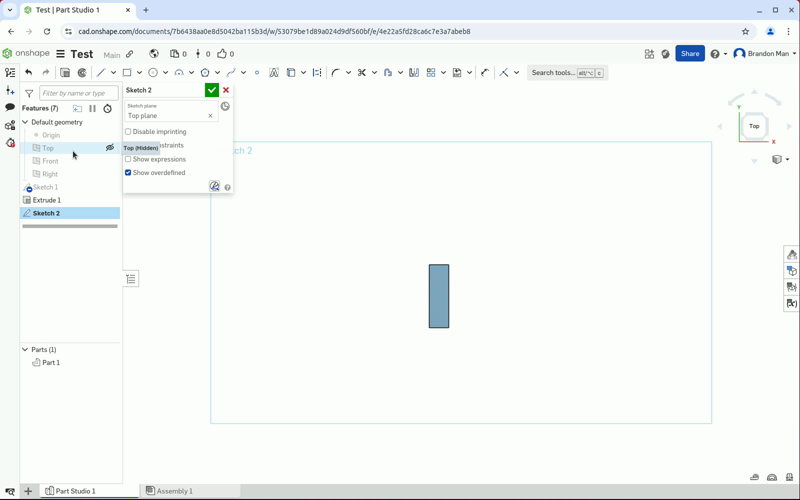
mouse_move(73, 352)
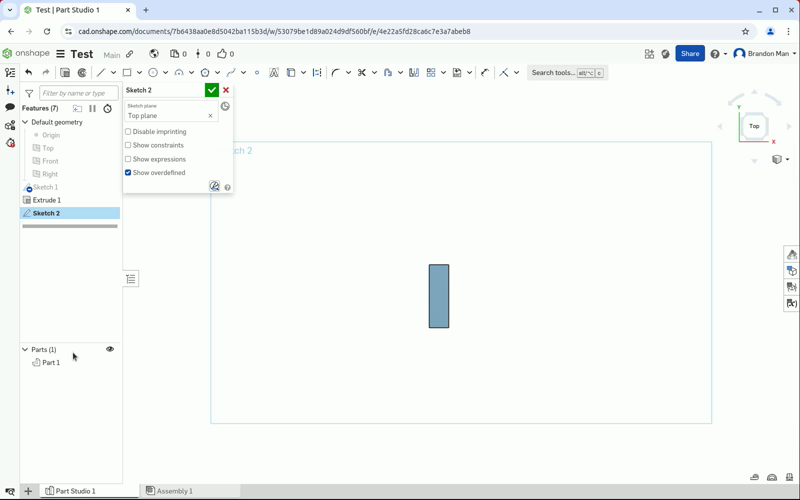
key(y)
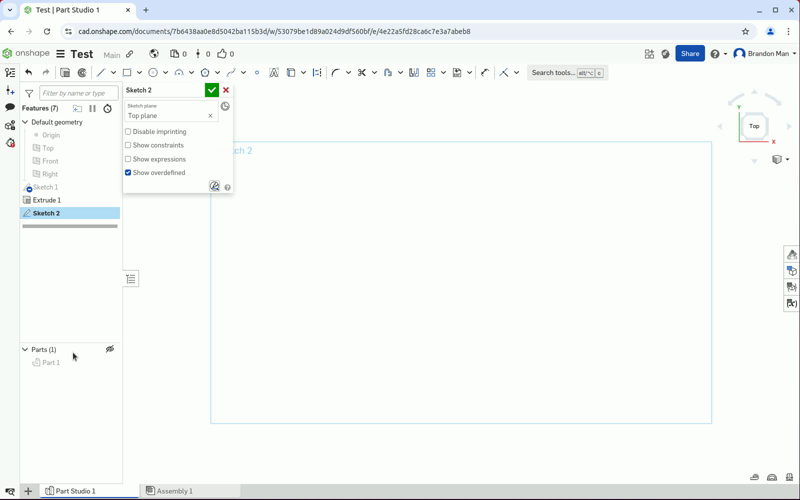
key(l)
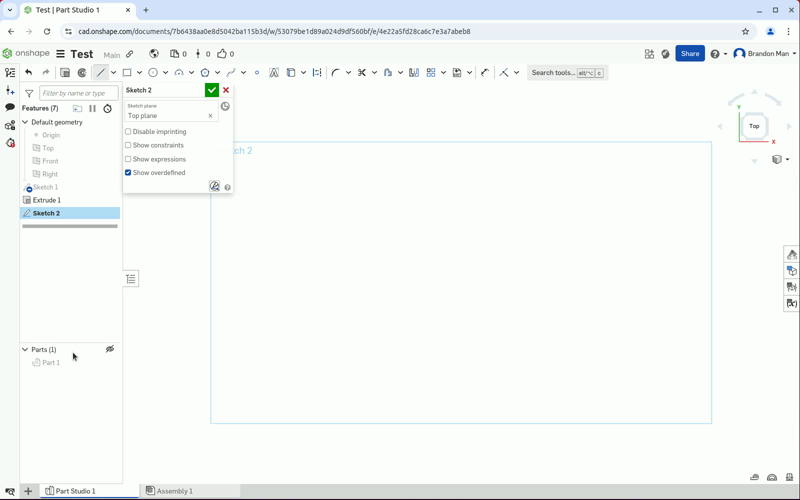
key_down(shift)
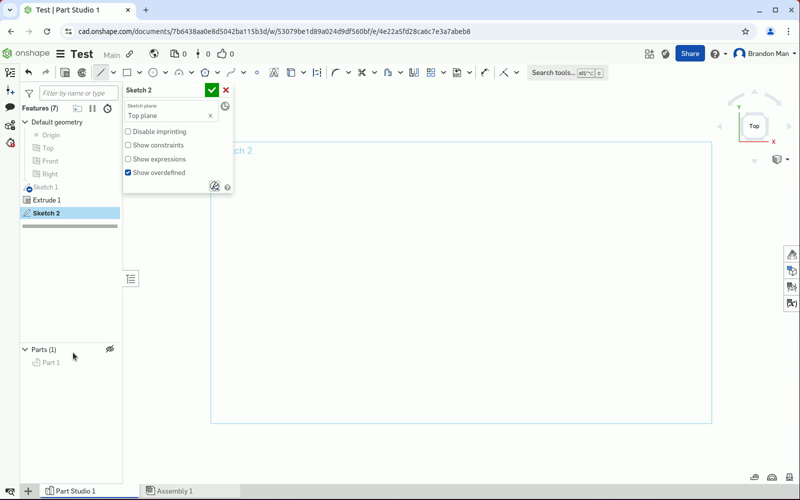
mouse_move(406, 258)
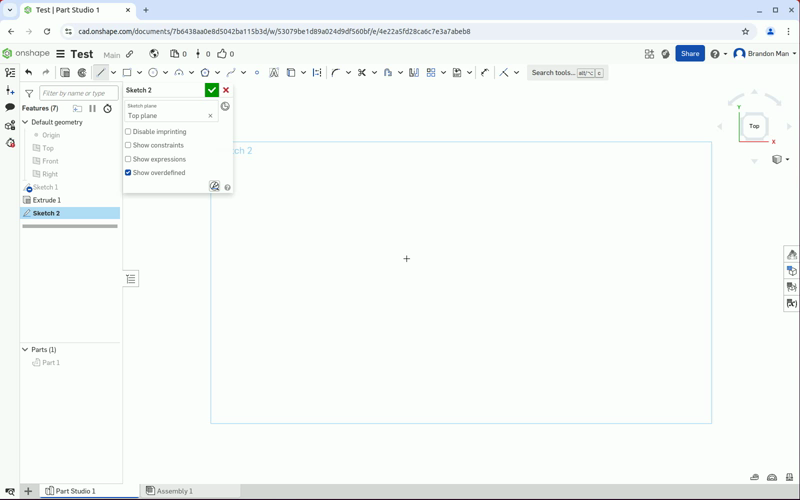
click(406, 258)
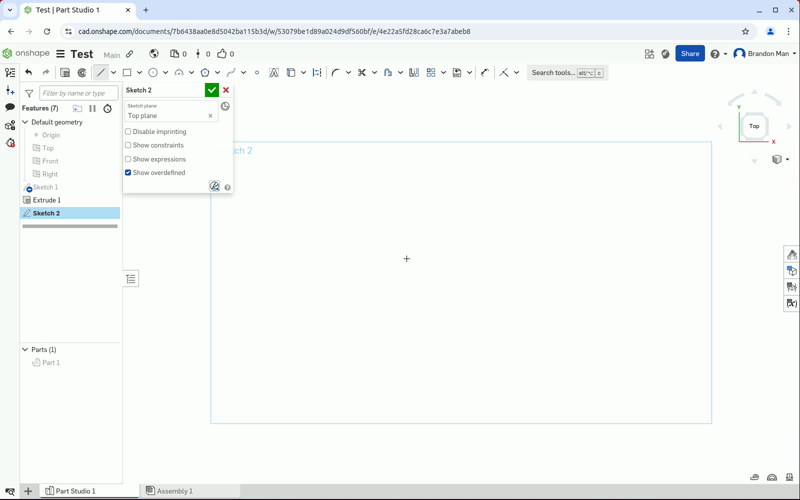
key_up(shift)
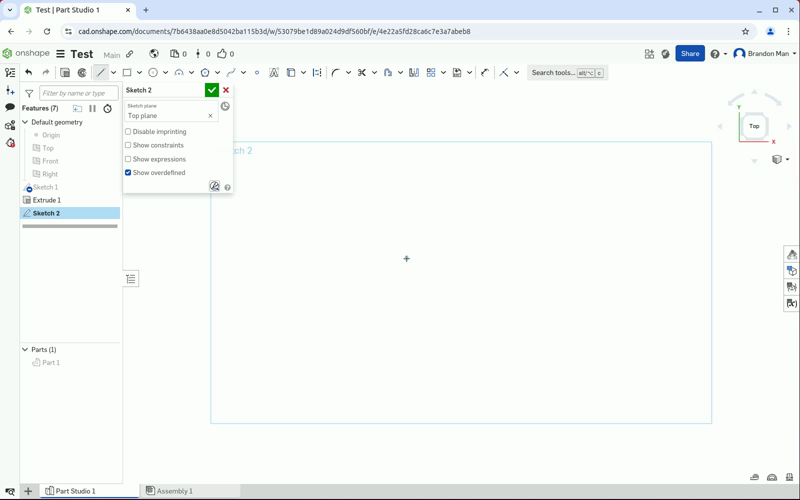
key_down(shift)
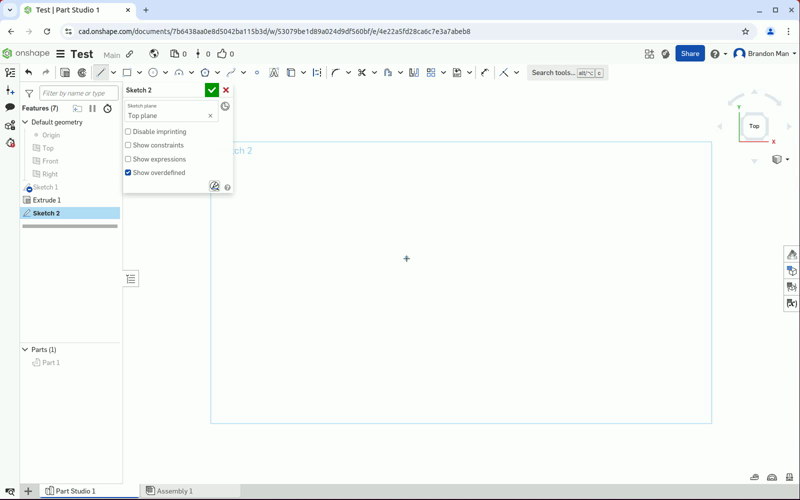
mouse_move(436, 258)
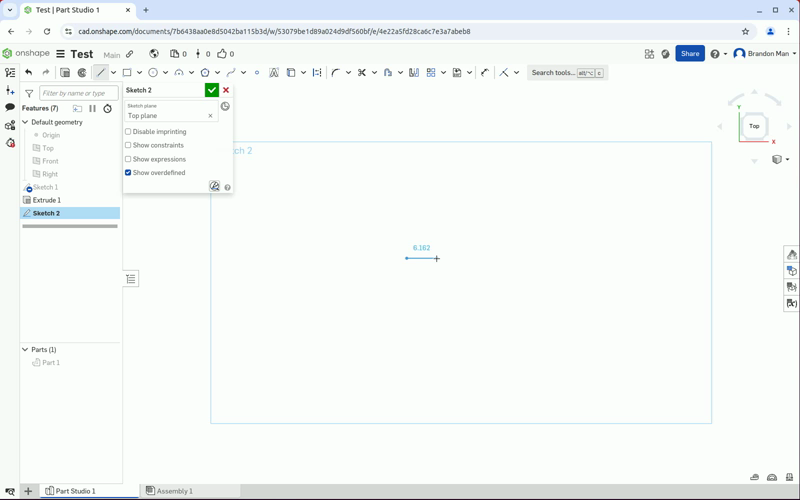
mouse_move(465, 258)
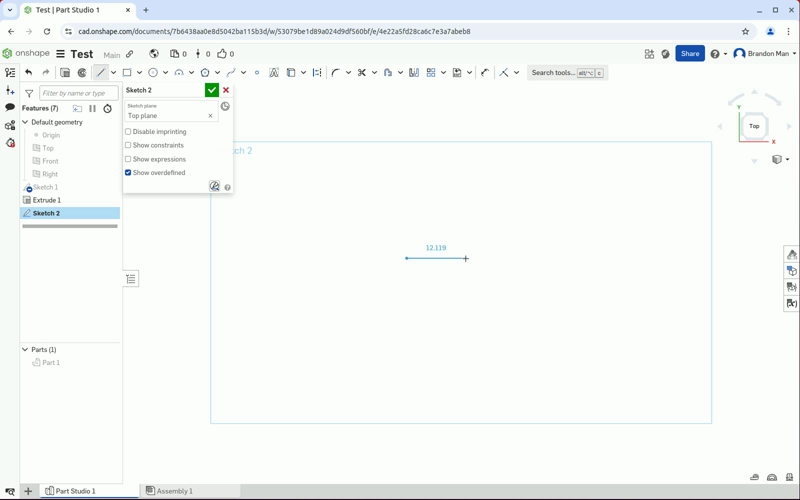
click(465, 258)
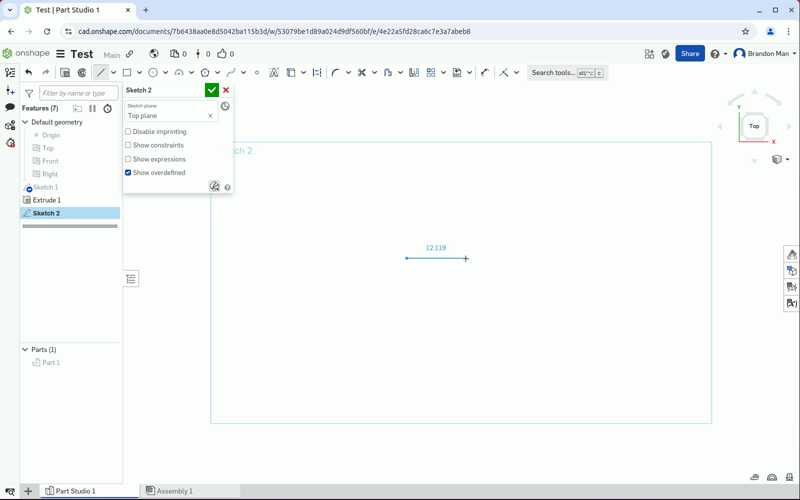
key_up(shift)
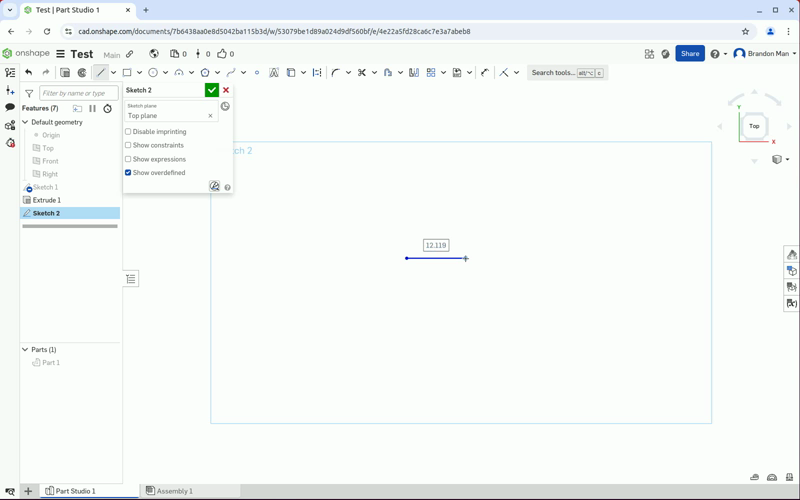
key(esc)
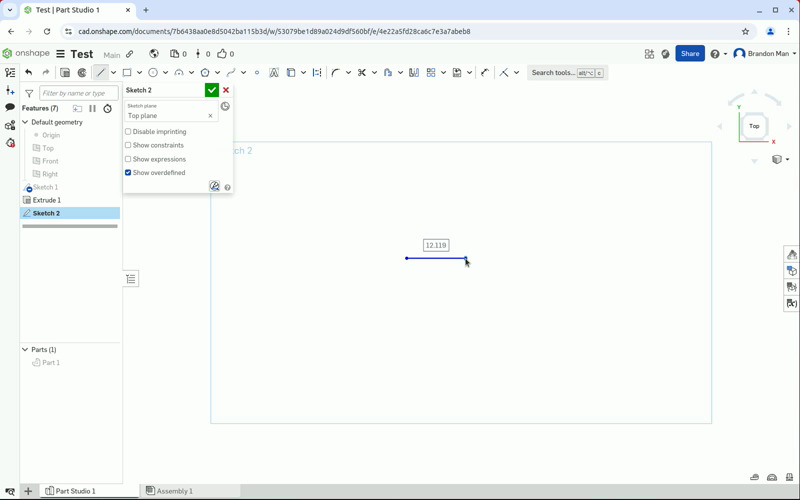
key(a)
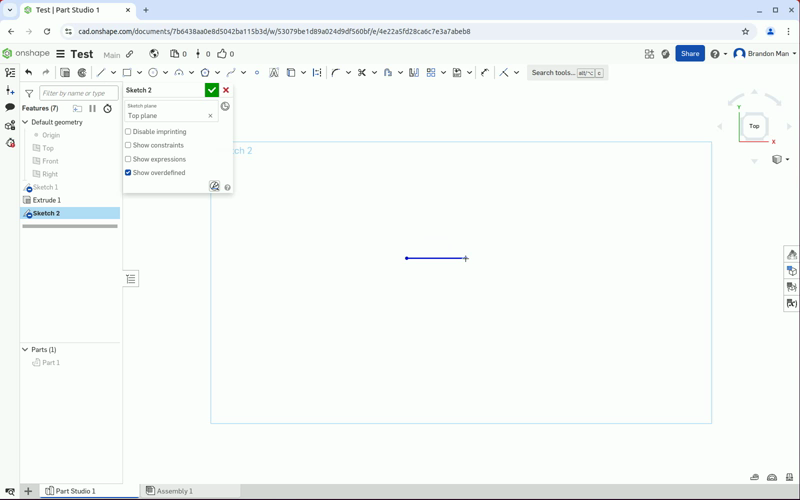
mouse_move(465, 258)
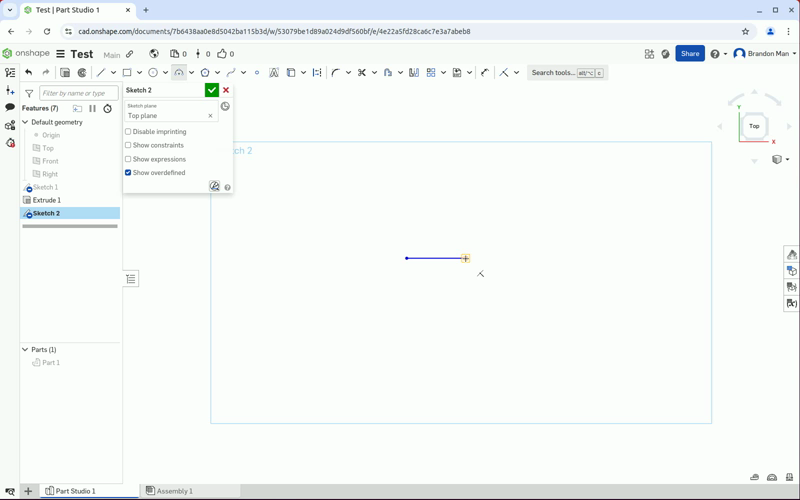
click(465, 258)
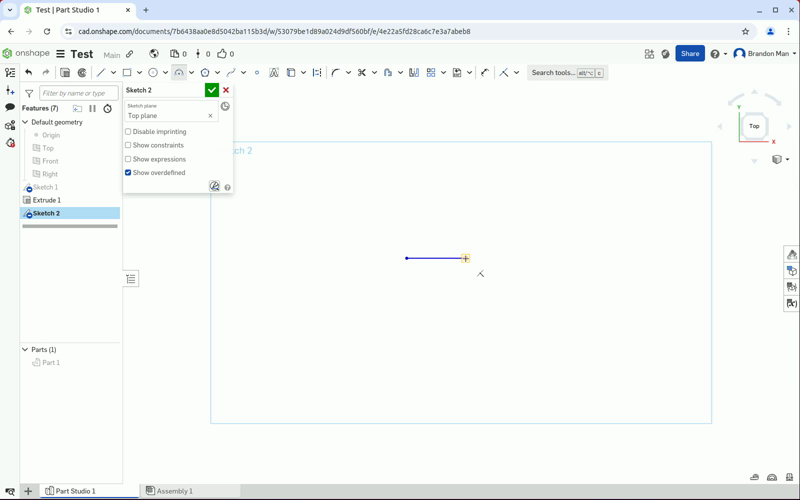
key_down(shift)
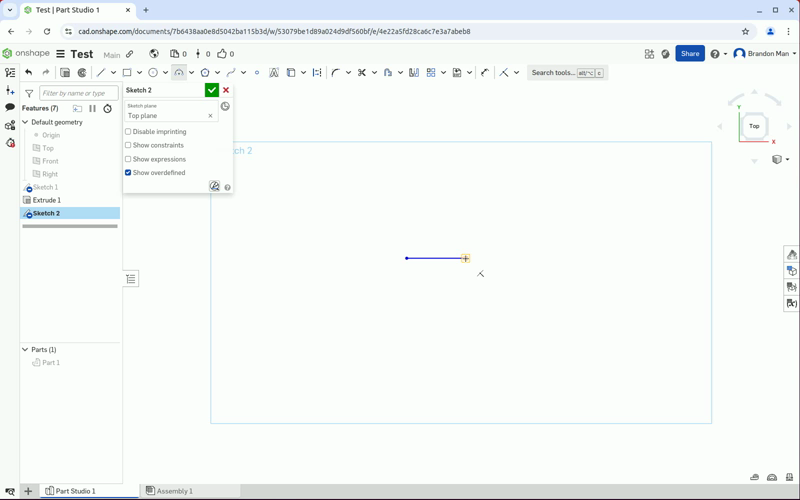
mouse_move(490, 282)
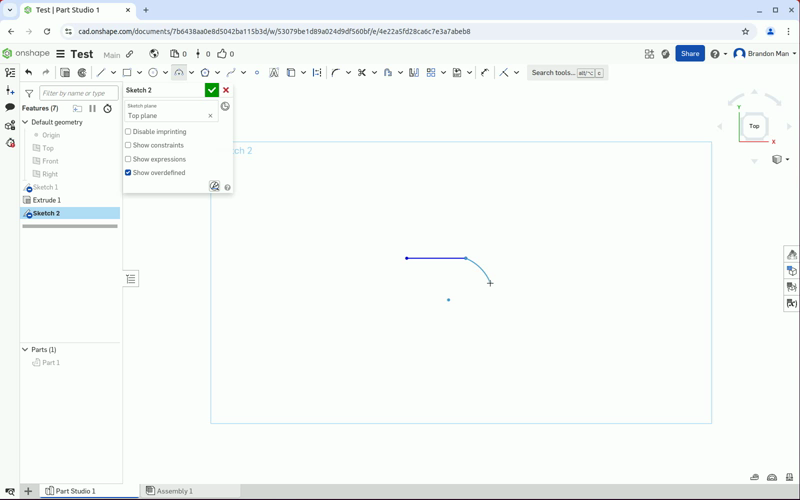
click(490, 282)
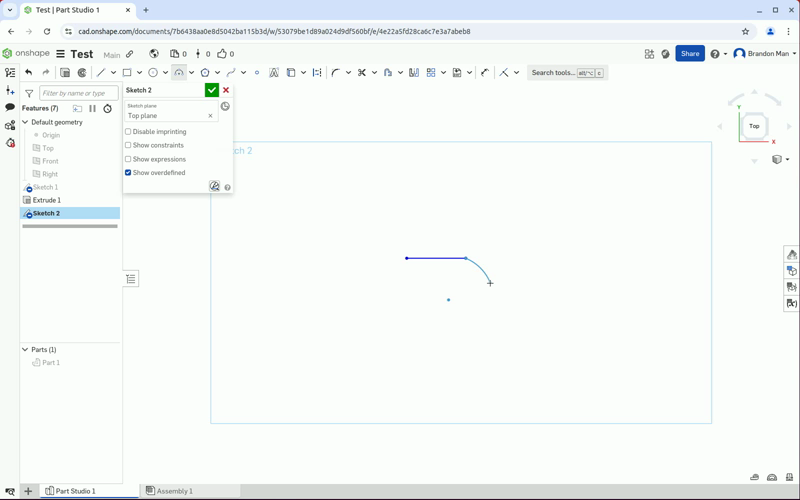
mouse_move(483, 265)
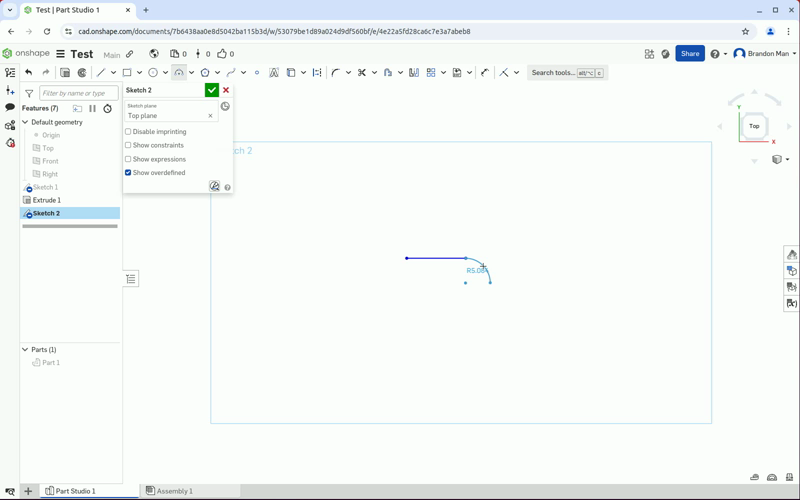
click(483, 265)
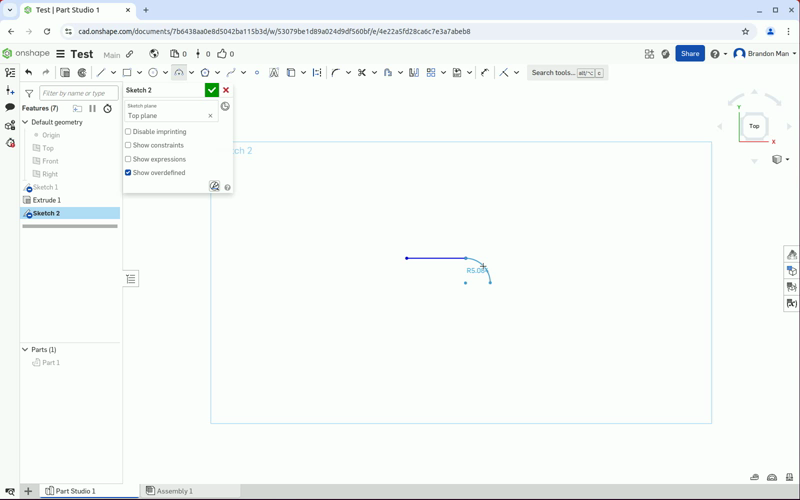
key_up(shift)
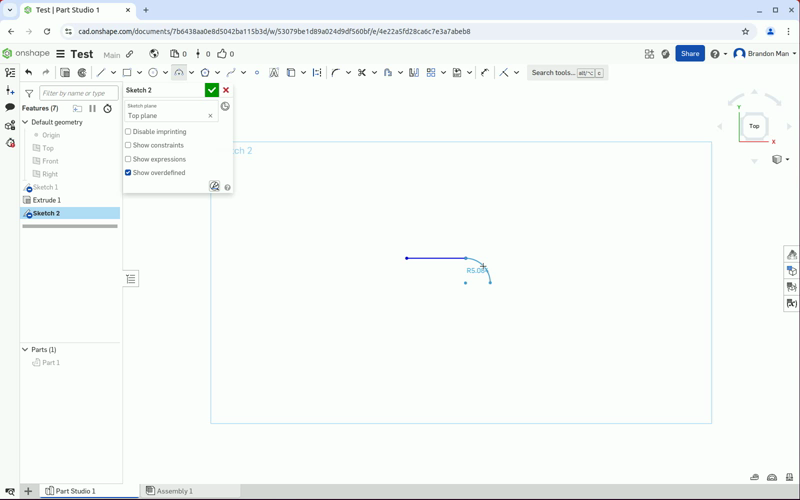
key(esc)
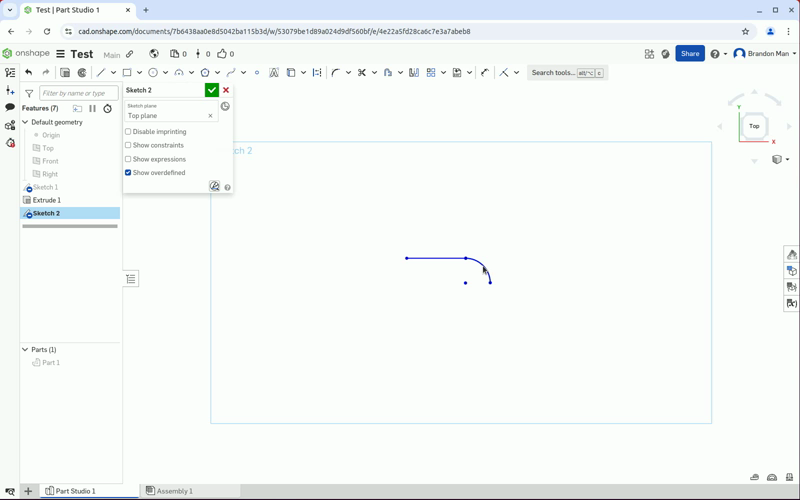
key(l)
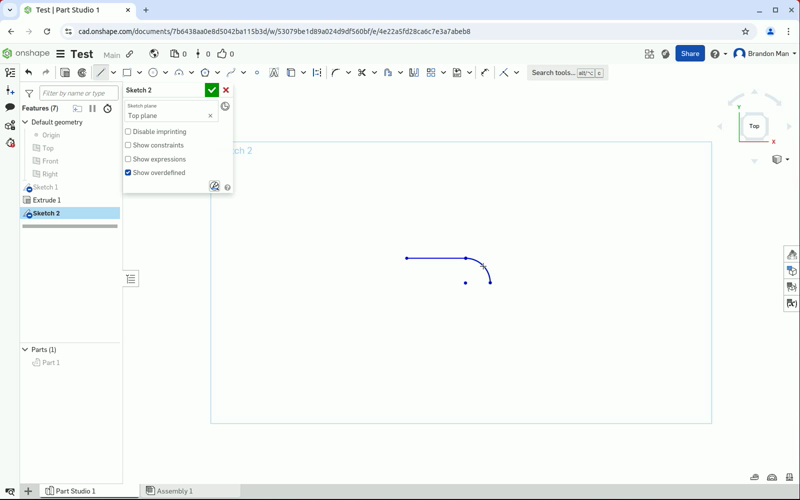
mouse_move(490, 282)
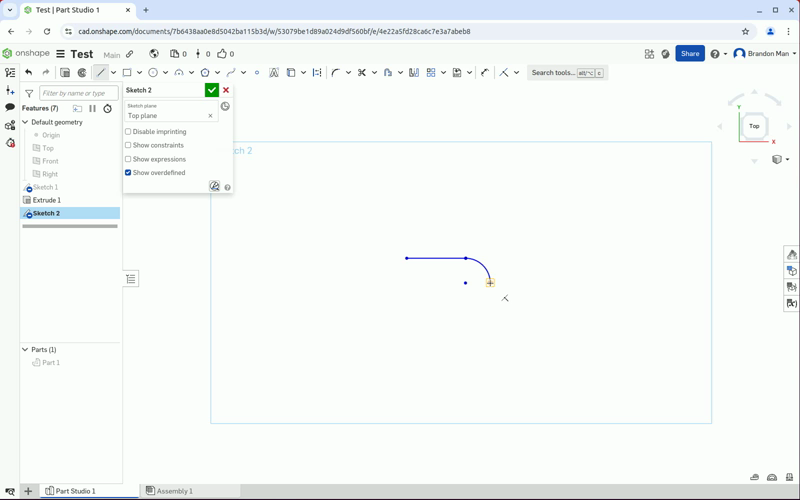
click(490, 282)
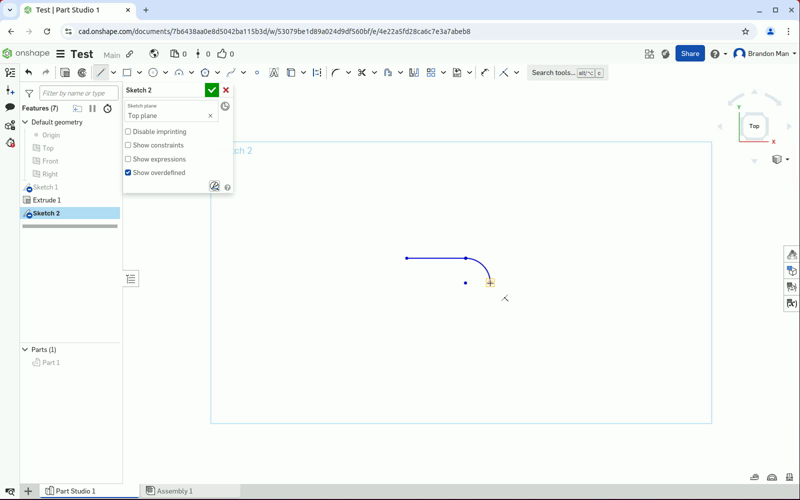
key_down(shift)
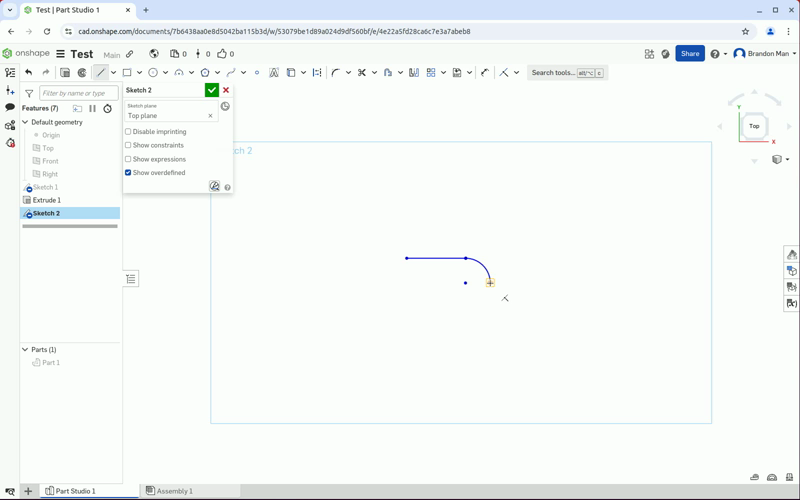
mouse_move(520, 282)
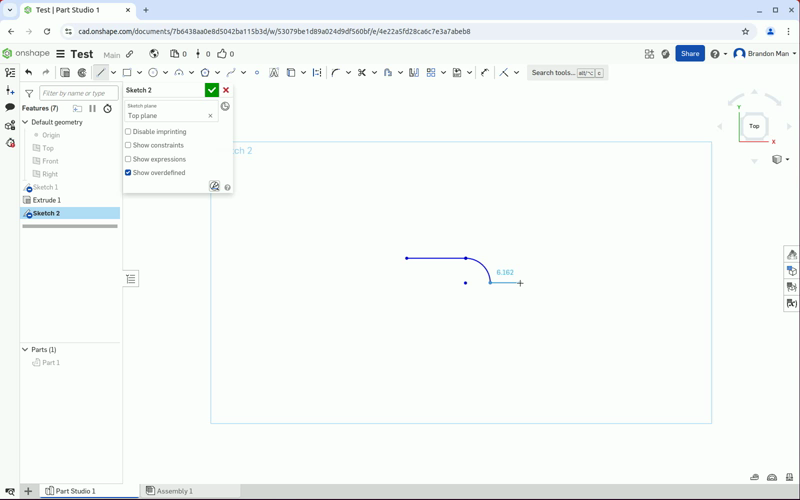
mouse_move(512, 282)
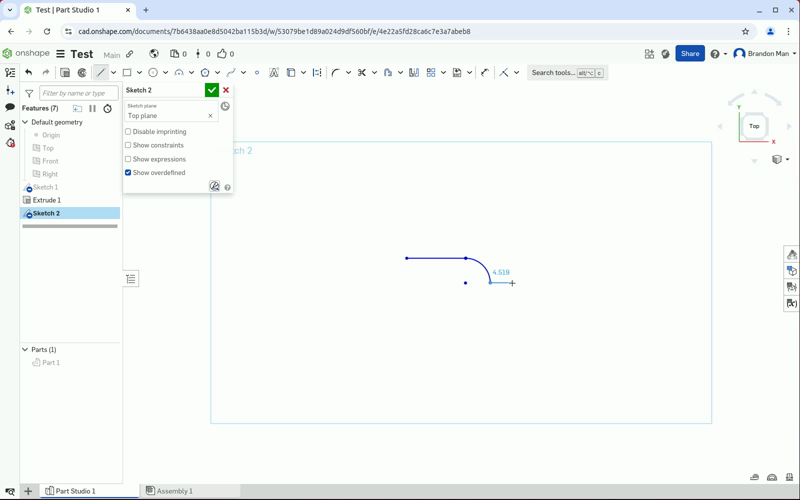
click(512, 282)
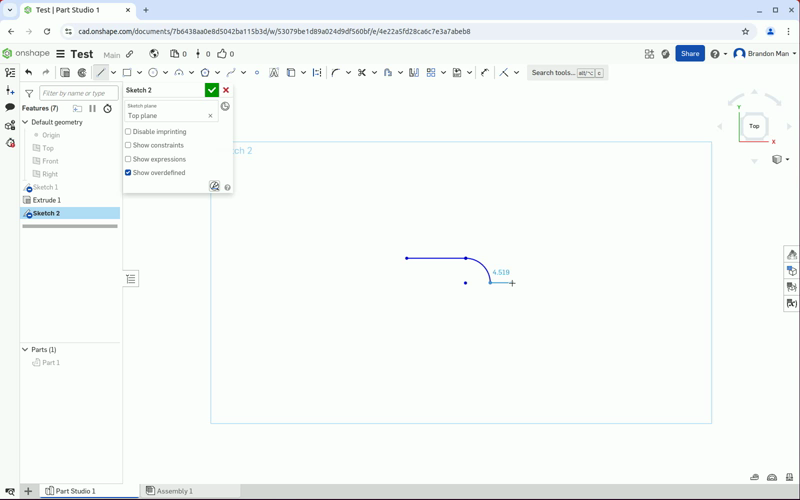
key_up(shift)
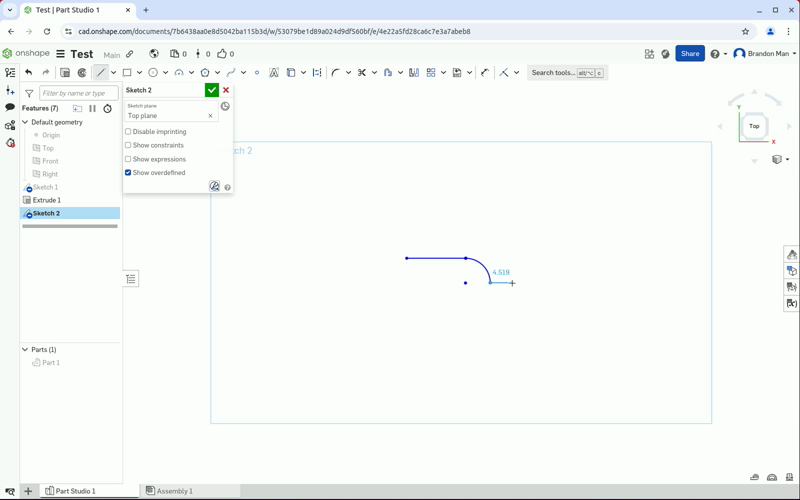
key(esc)
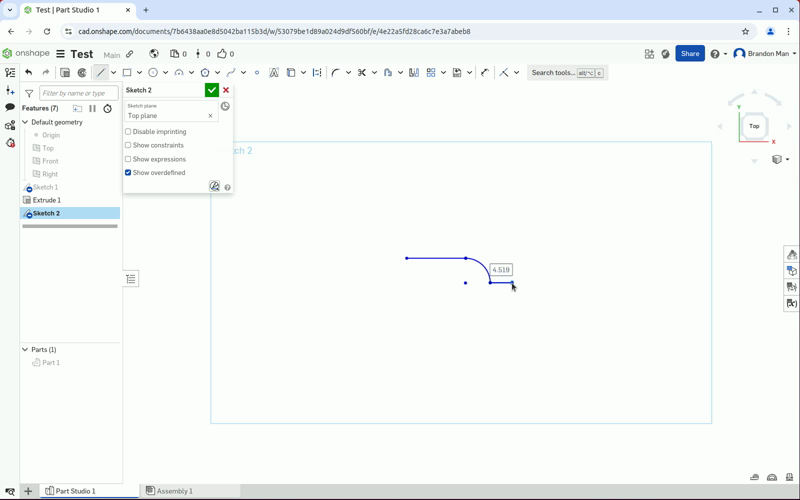
key(a)
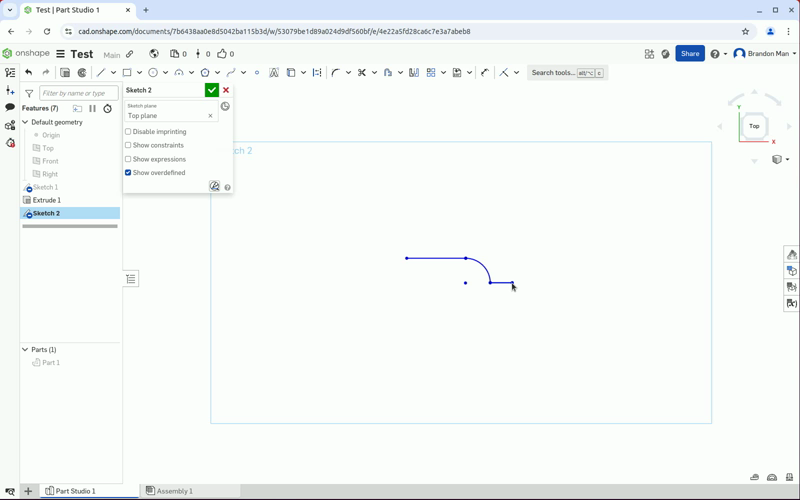
mouse_move(512, 282)
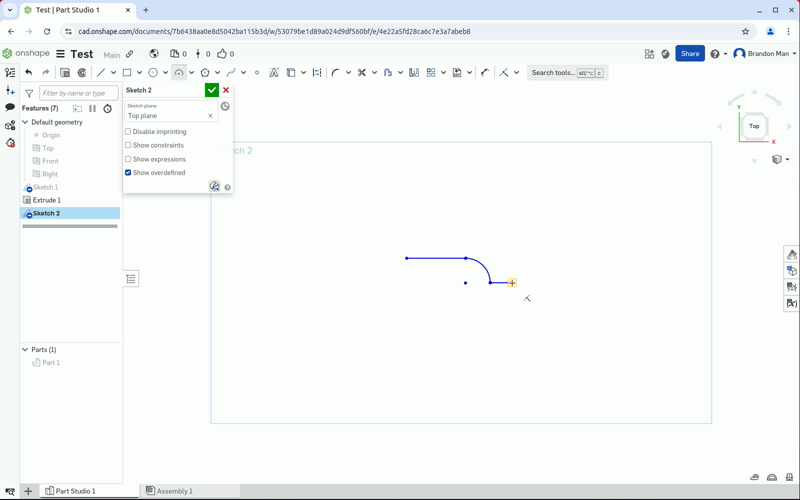
click(512, 282)
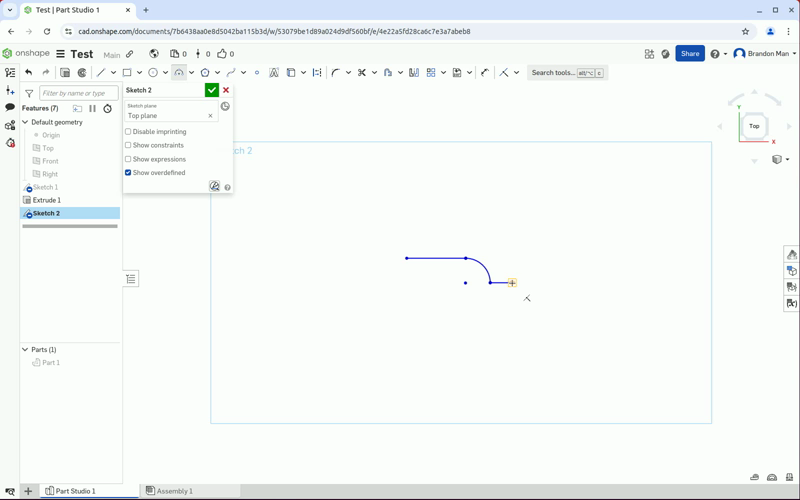
key_down(shift)
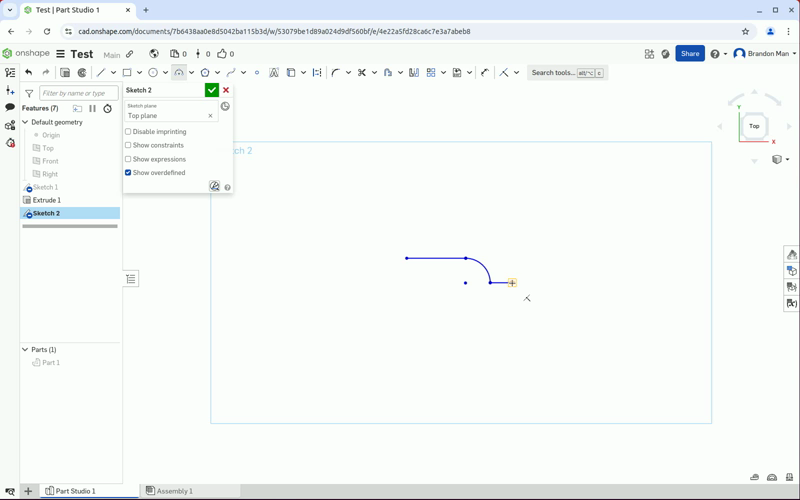
mouse_move(467, 238)
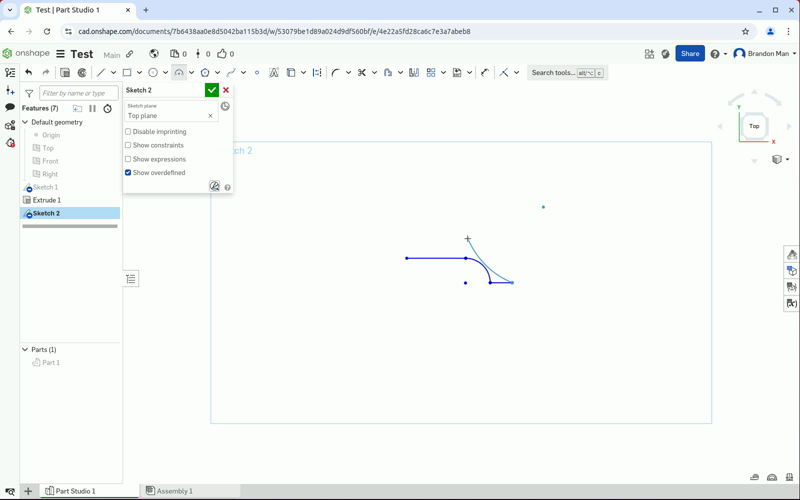
click(467, 238)
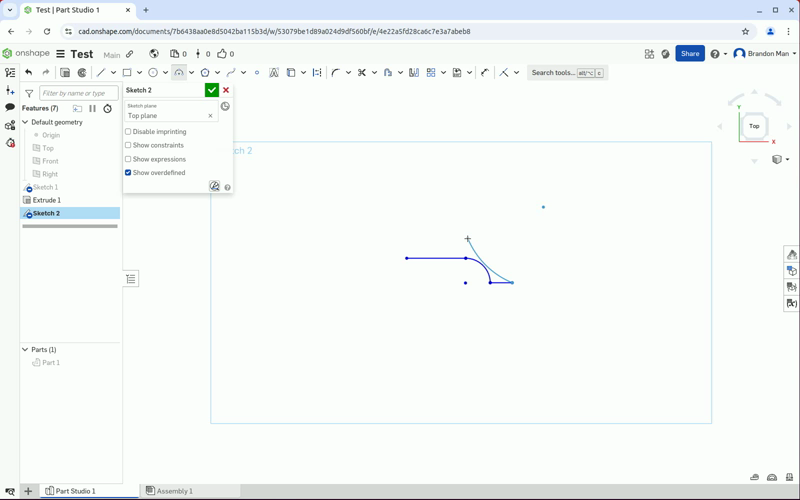
mouse_move(499, 251)
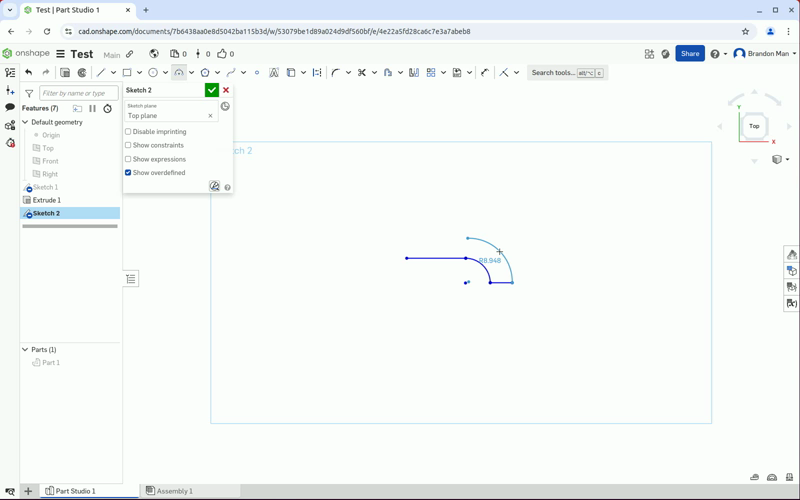
click(499, 251)
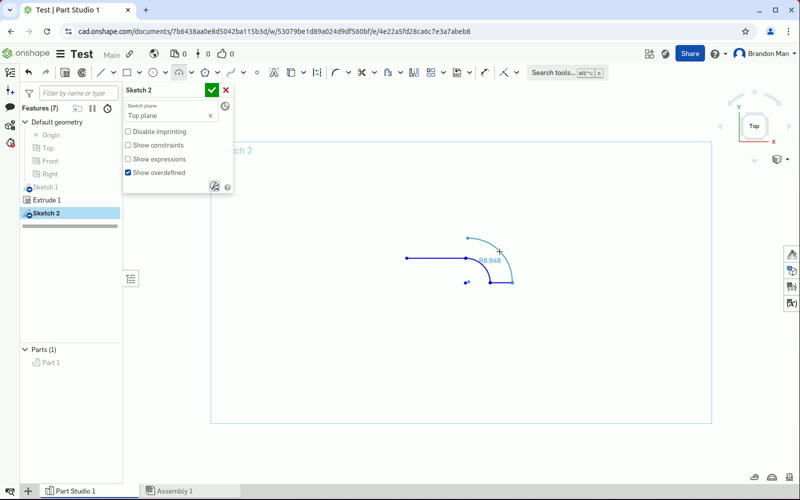
key_up(shift)
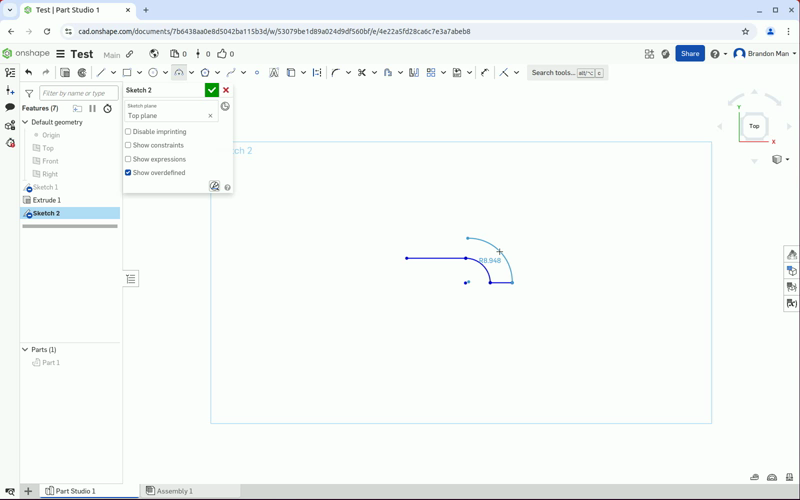
key(esc)
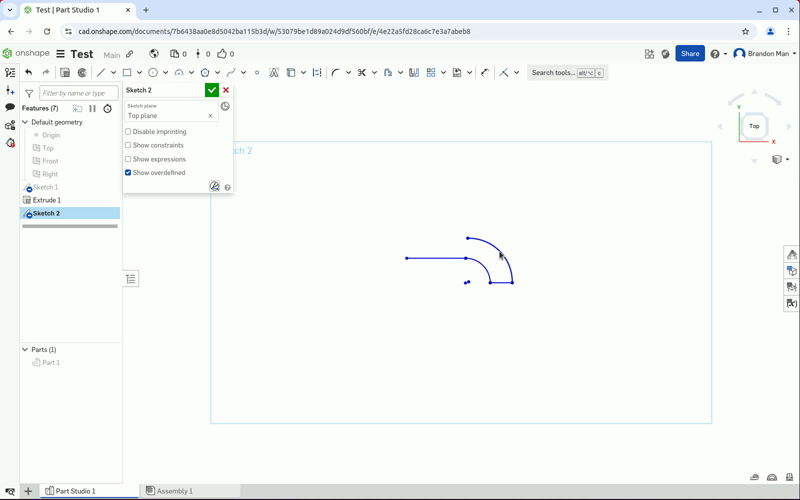
key(l)
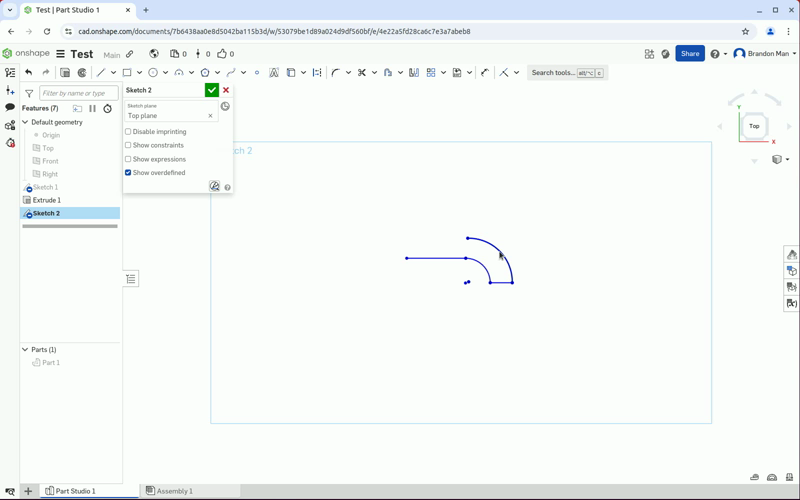
mouse_move(467, 238)
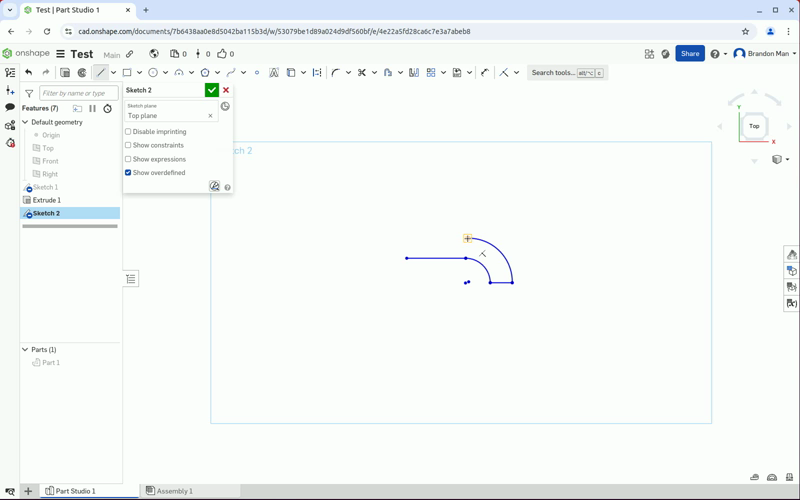
click(467, 238)
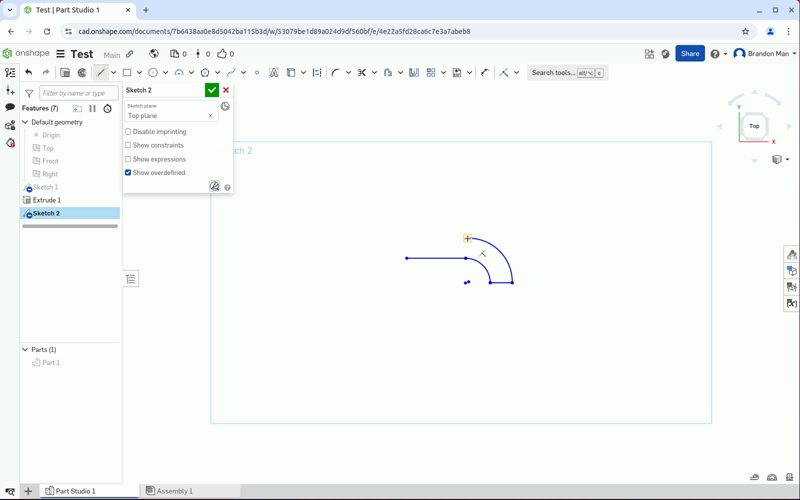
key_down(shift)
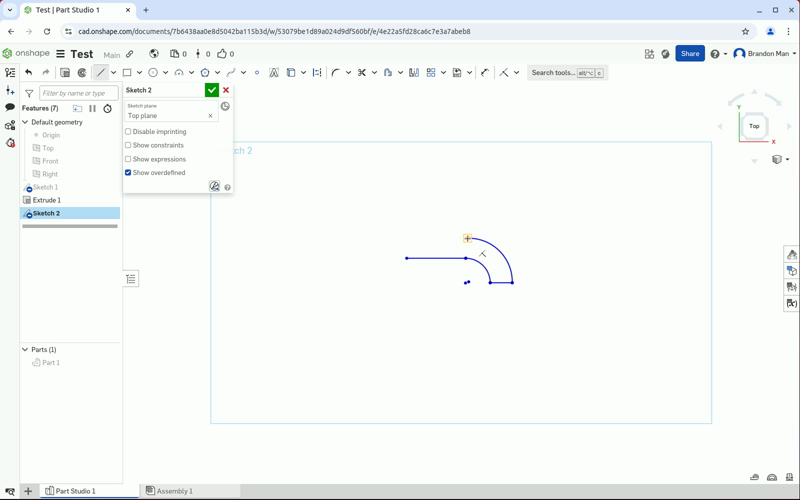
mouse_move(406, 238)
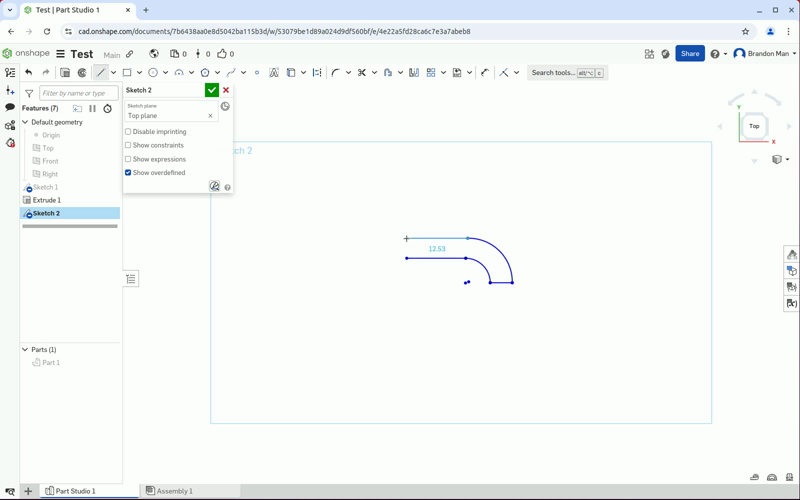
click(406, 238)
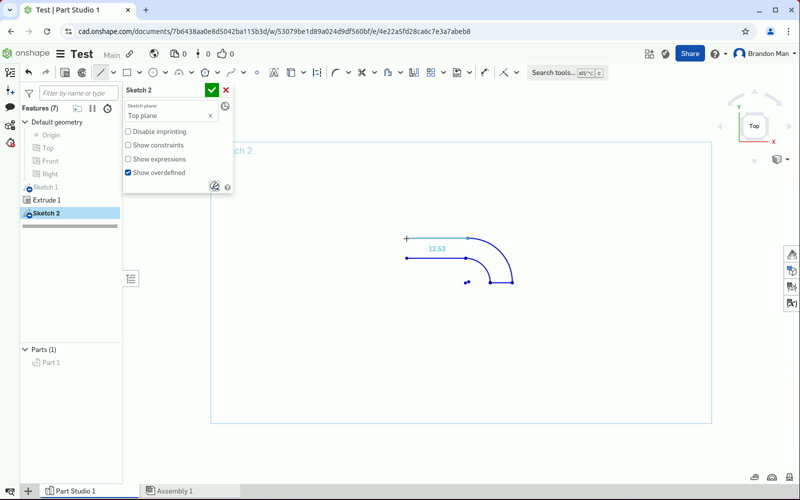
key_up(shift)
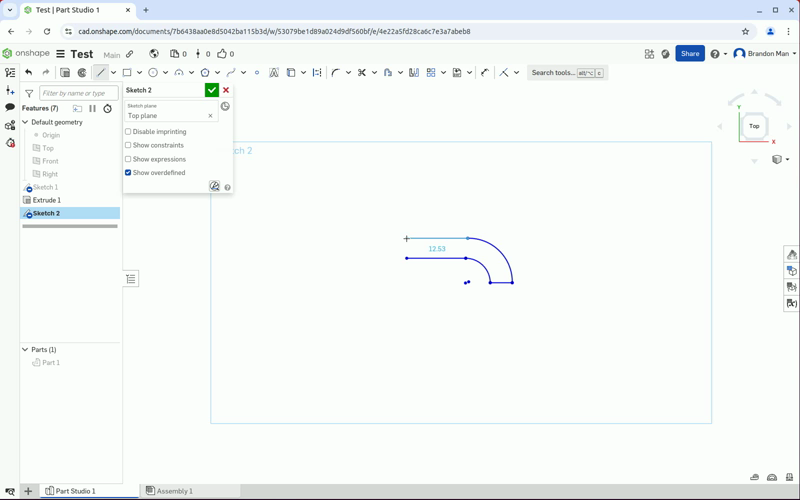
mouse_move(436, 238)
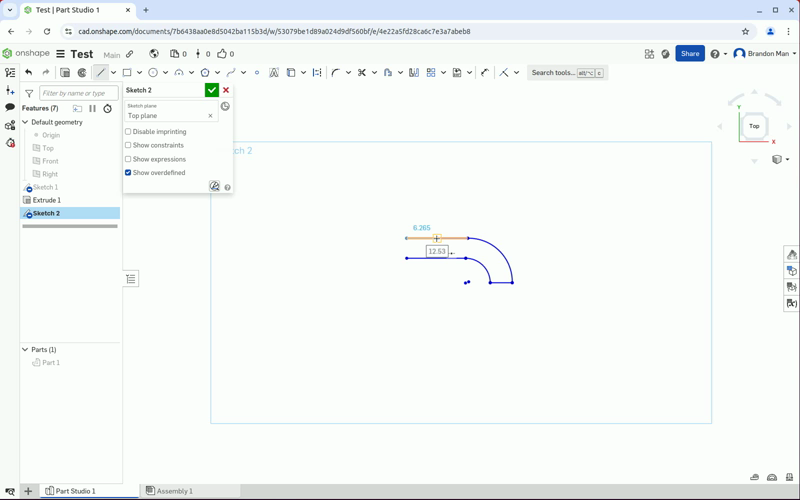
key_down(shift)
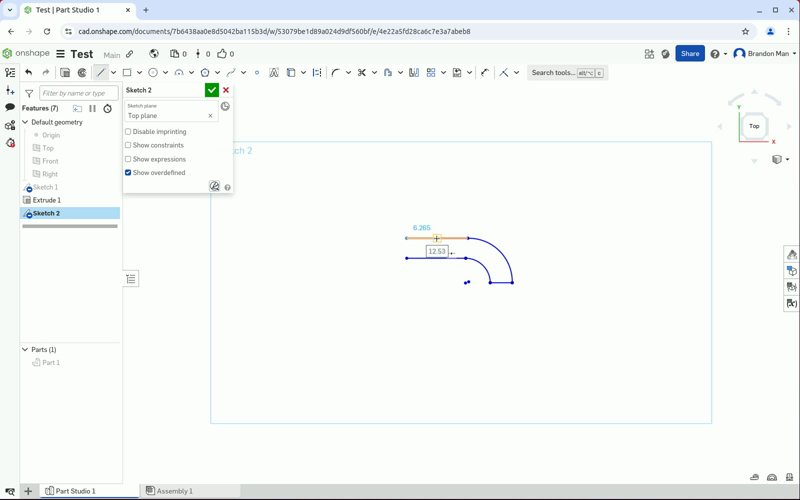
mouse_move(406, 258)
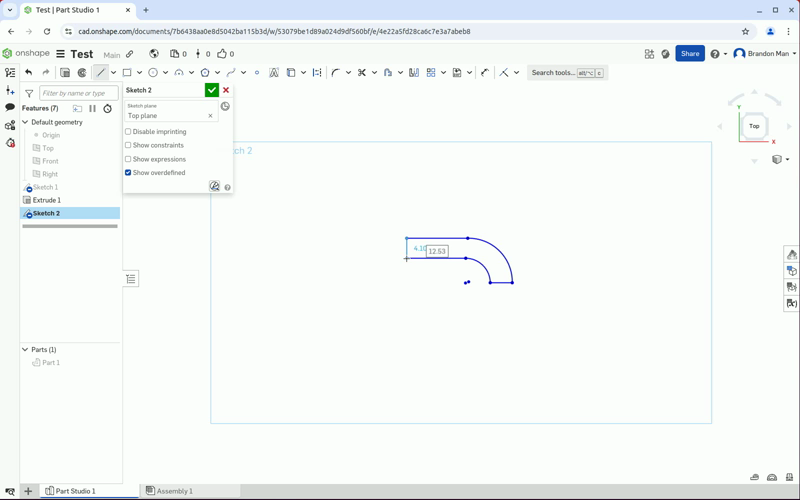
key_up(shift)
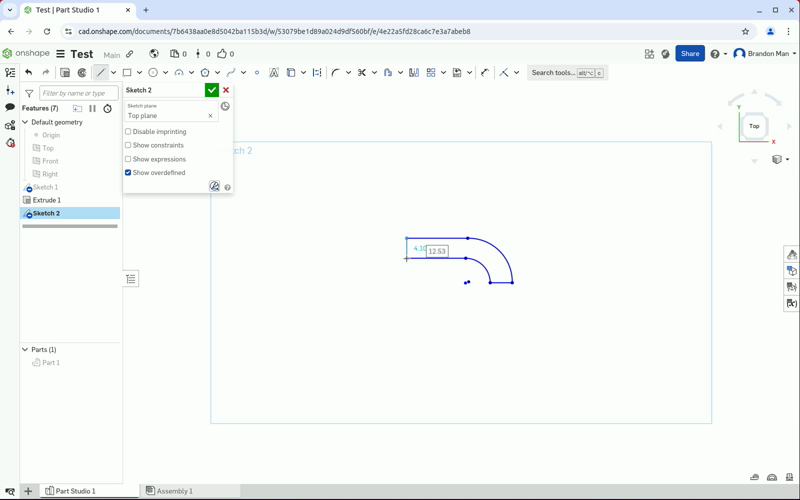
click(406, 258)
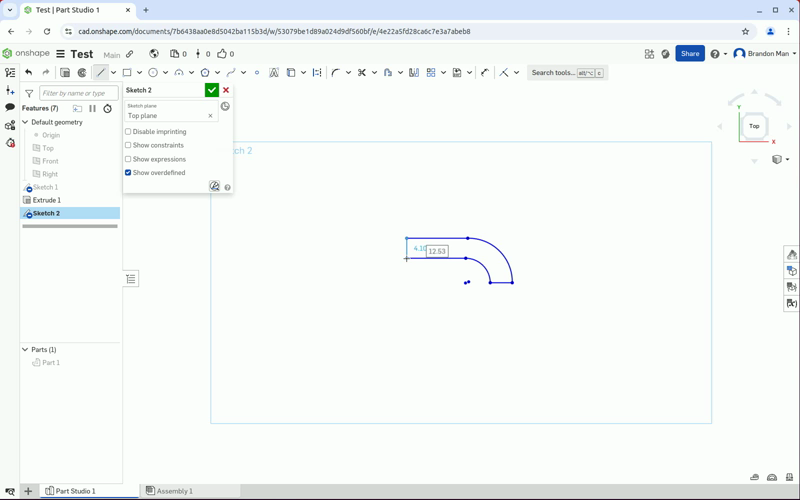
key(esc)
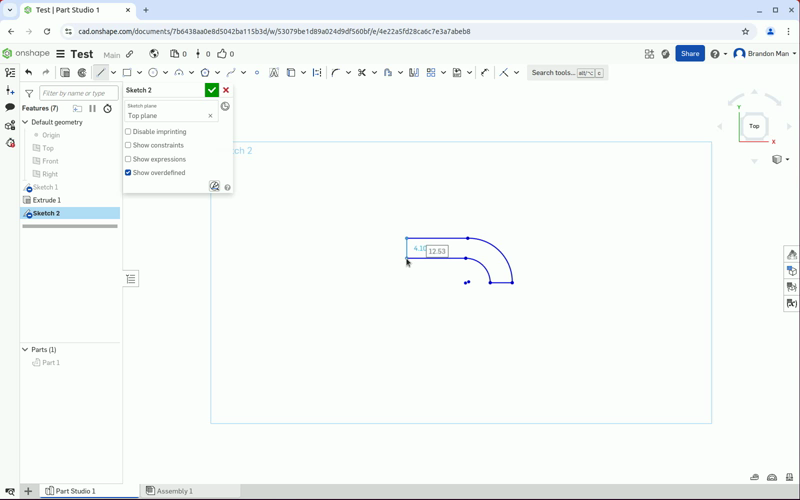
mouse_move(502, 257)
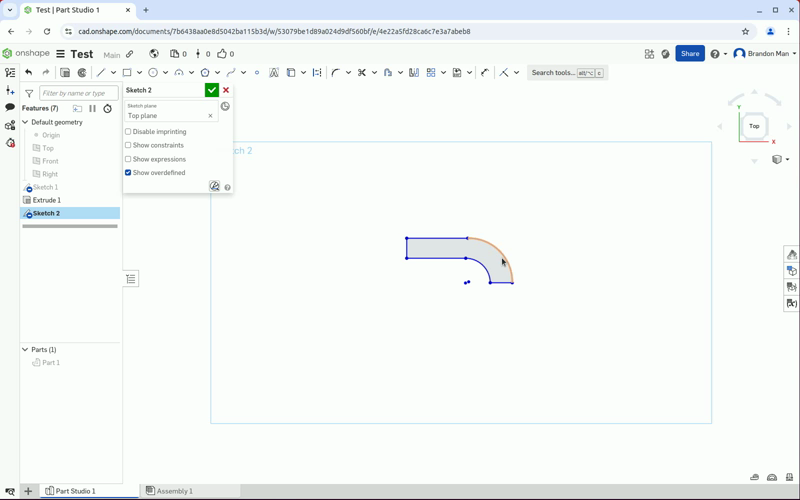
click(502, 257)
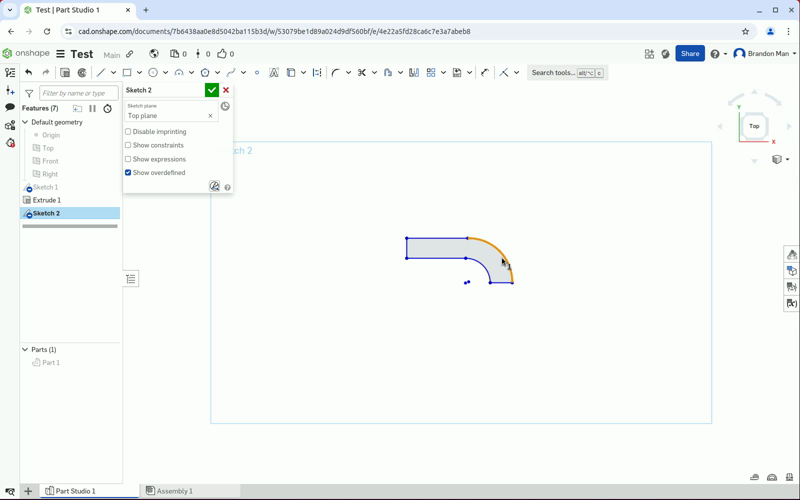
mouse_move(73, 352)
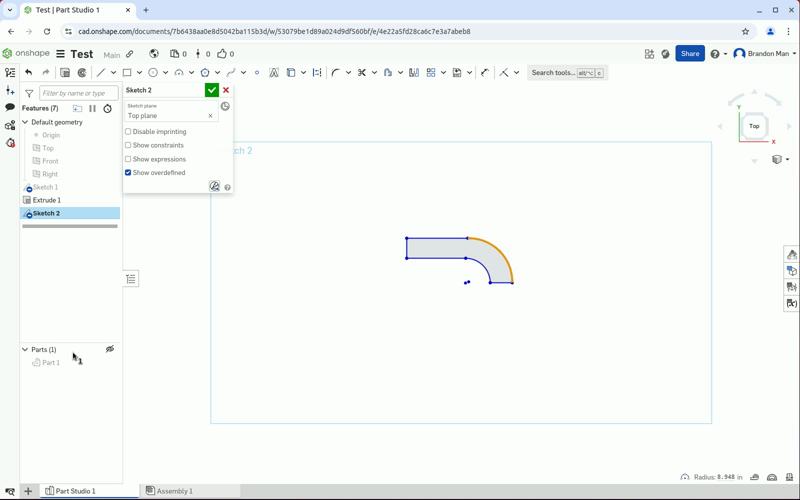
key(shift+y)
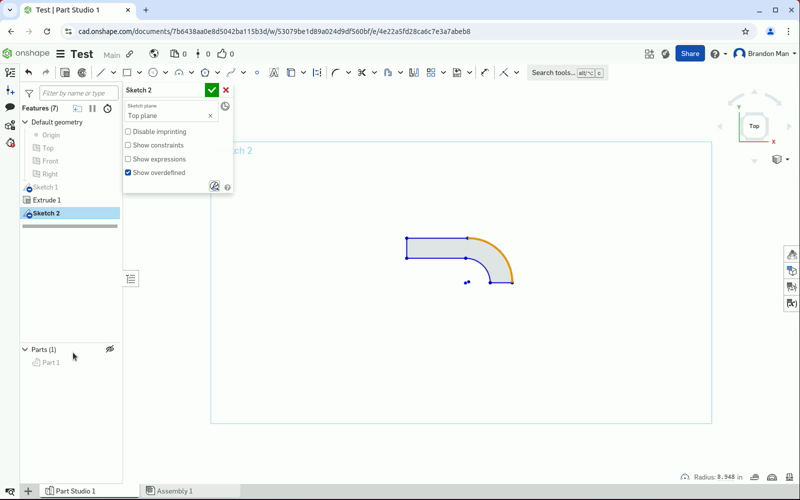
key(shift+e)
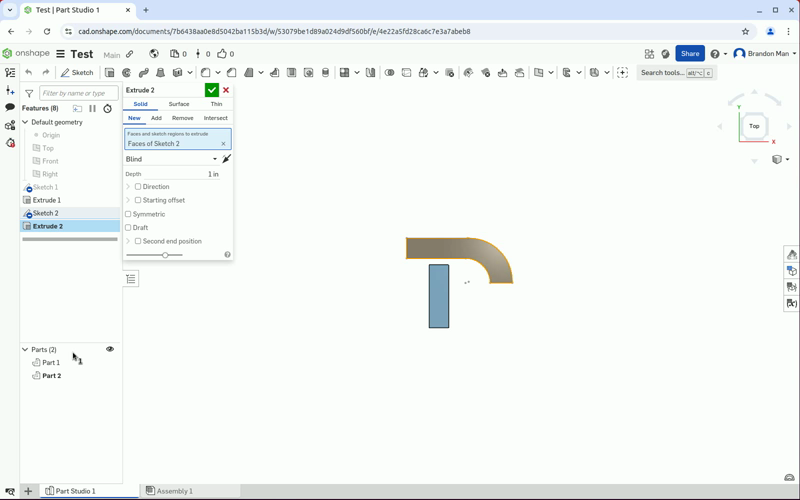
mouse_move(143, 106)
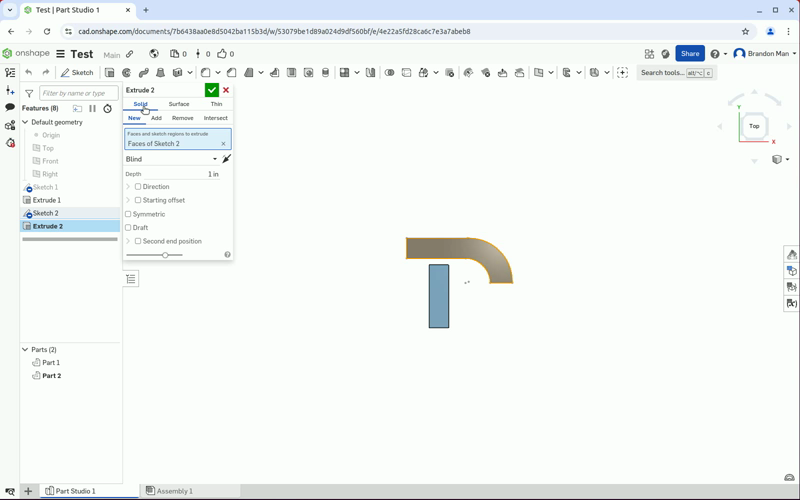
click(143, 106)
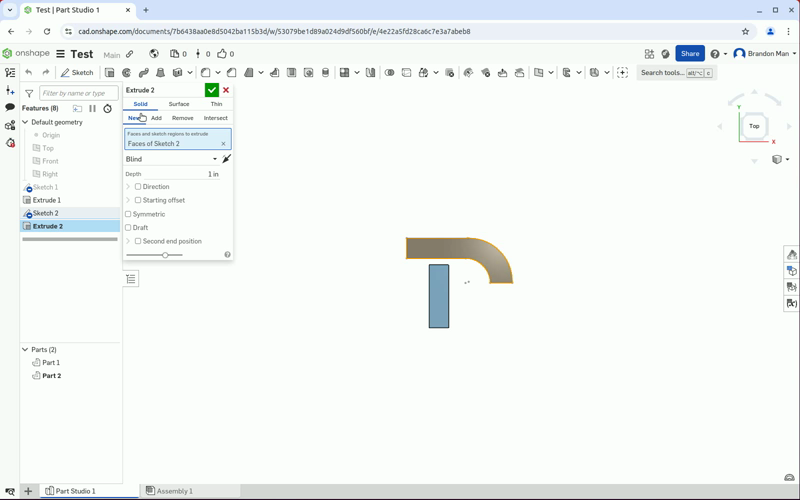
mouse_move(137, 120)
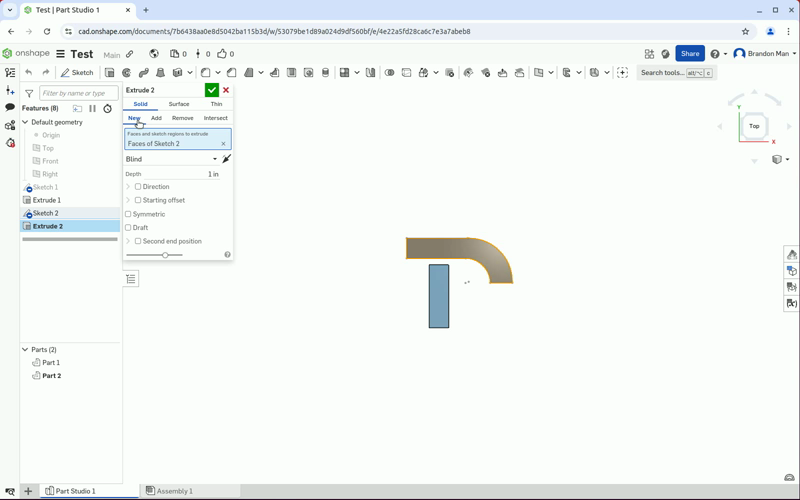
click(137, 120)
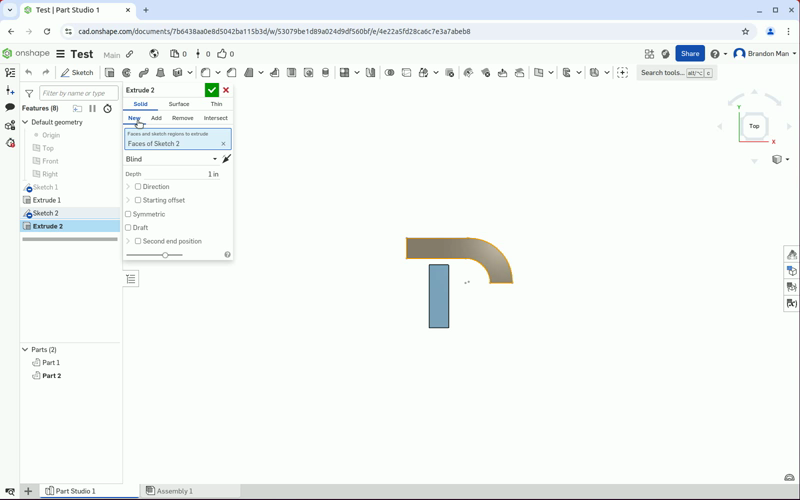
key(tab, 4)
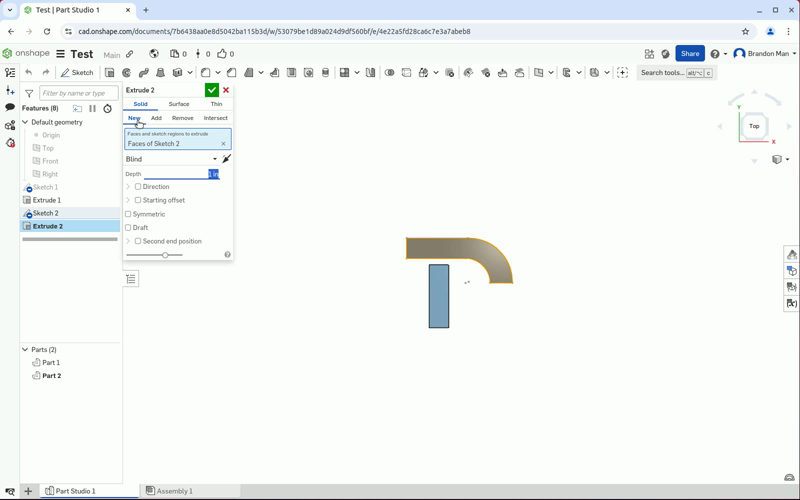
text(2.648)
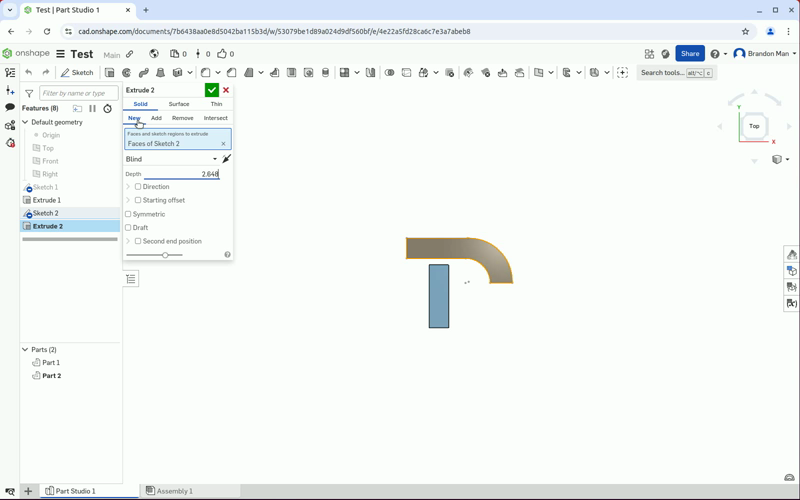
key(enter)
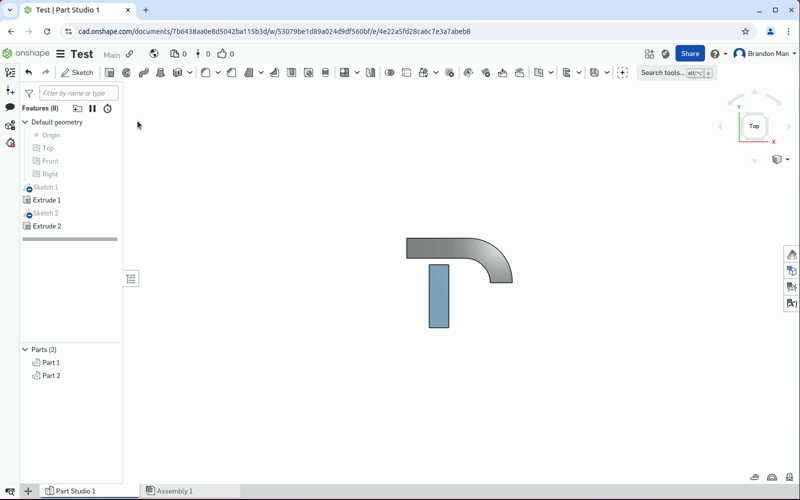
key(shift+h)
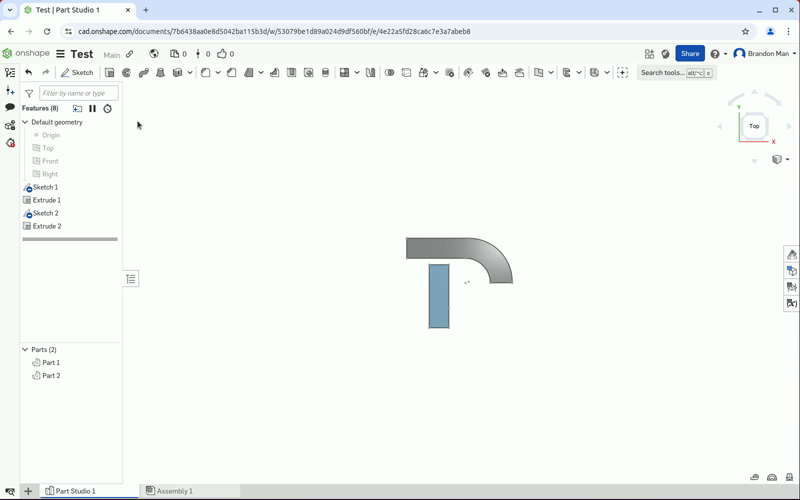
key(shift+h)
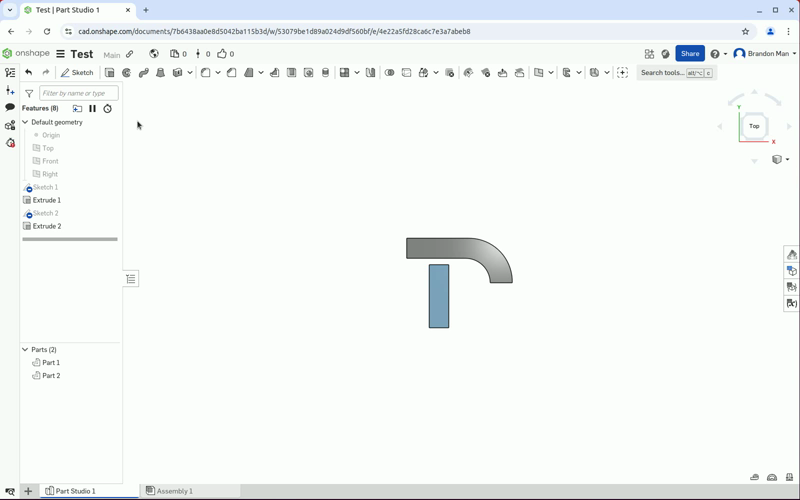
mouse_move(73, 189)
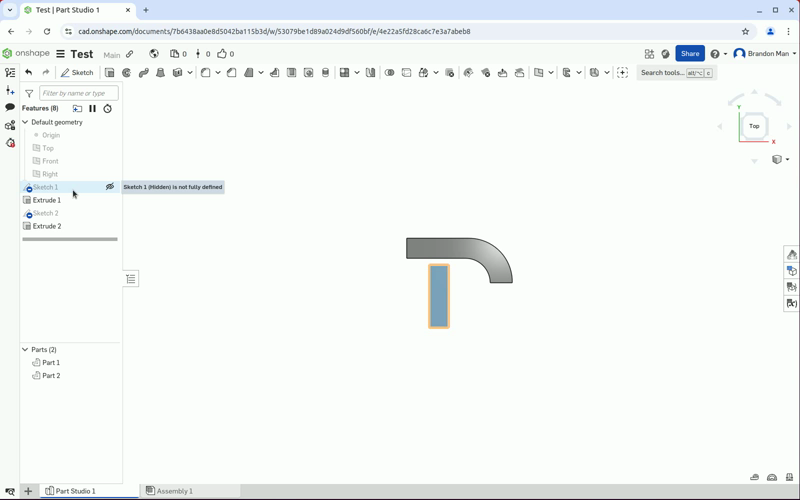
click(73, 189)
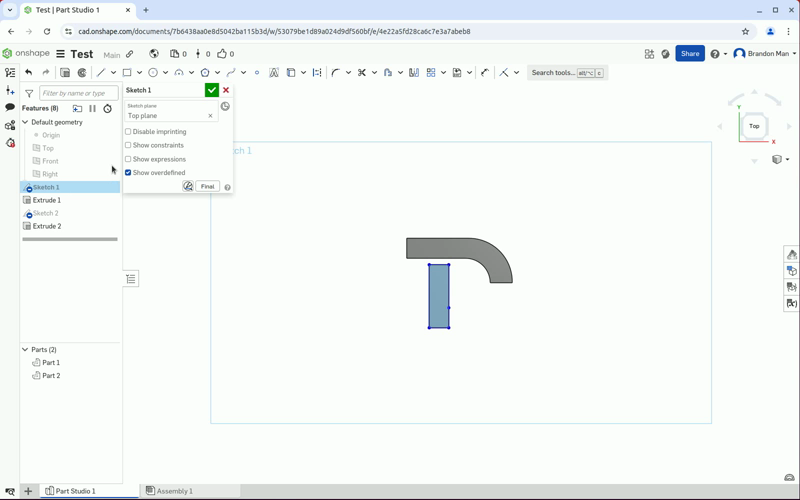
mouse_move(229, 92)
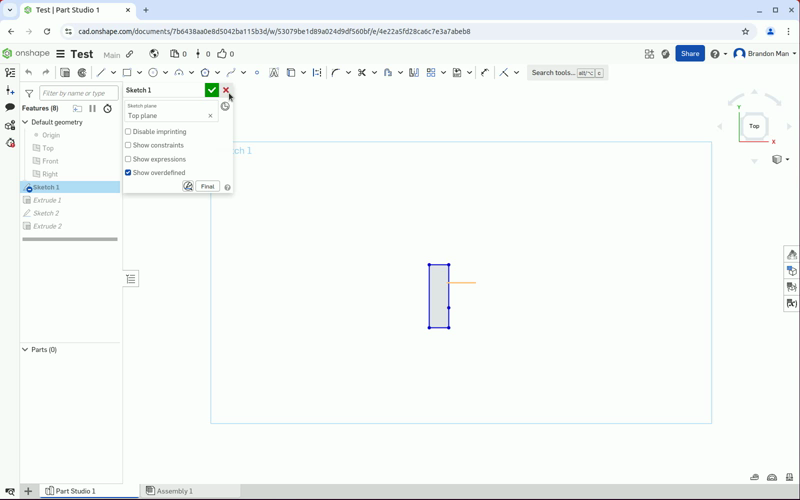
click(229, 92)
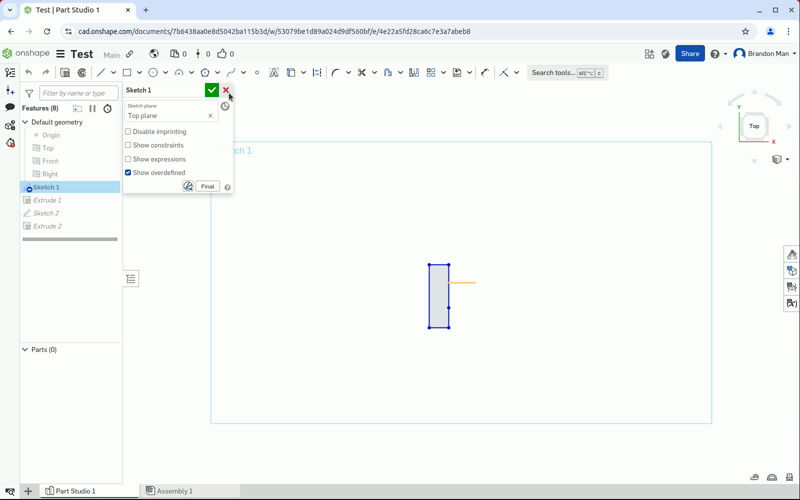
key(shift+s)
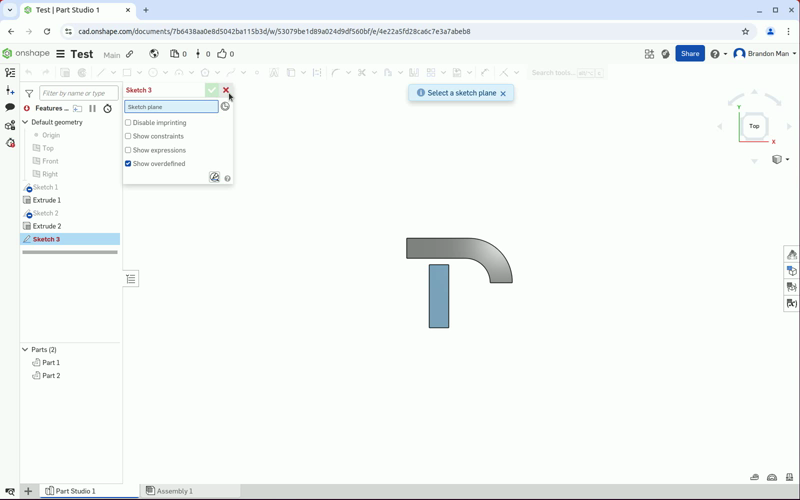
mouse_move(73, 150)
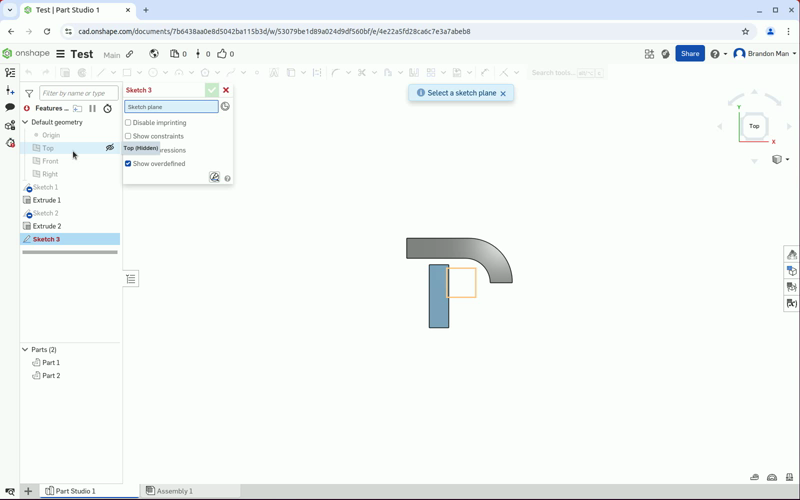
click(73, 150)
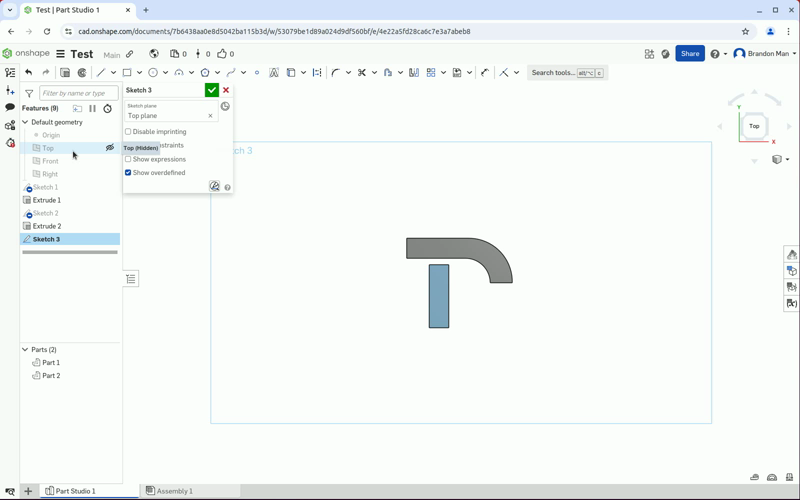
mouse_move(73, 352)
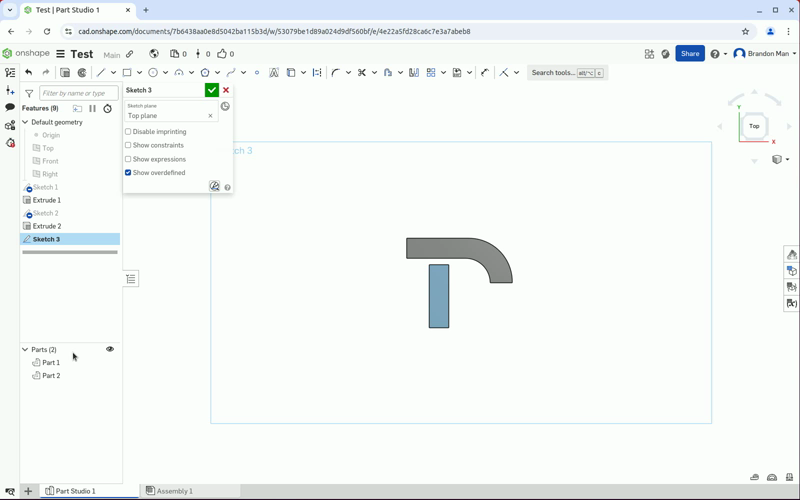
key(y)
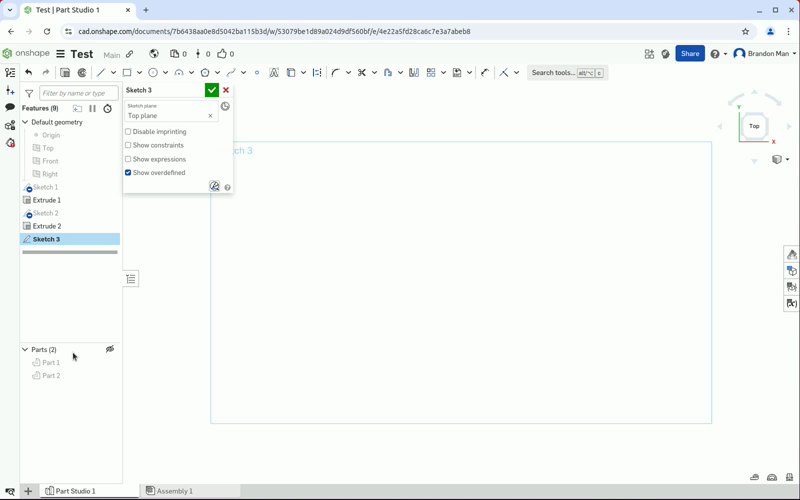
key(l)
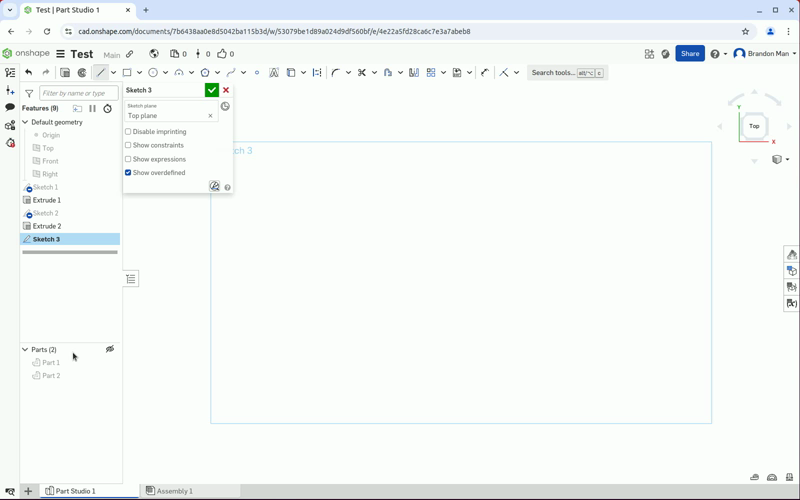
key_down(shift)
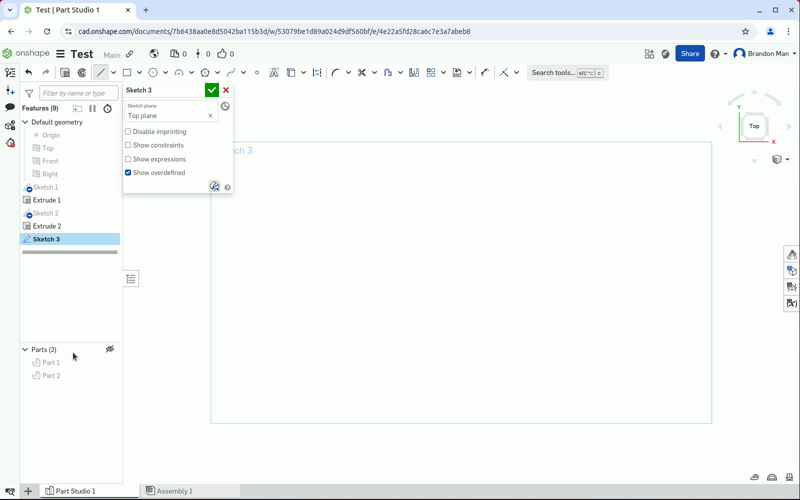
mouse_move(449, 327)
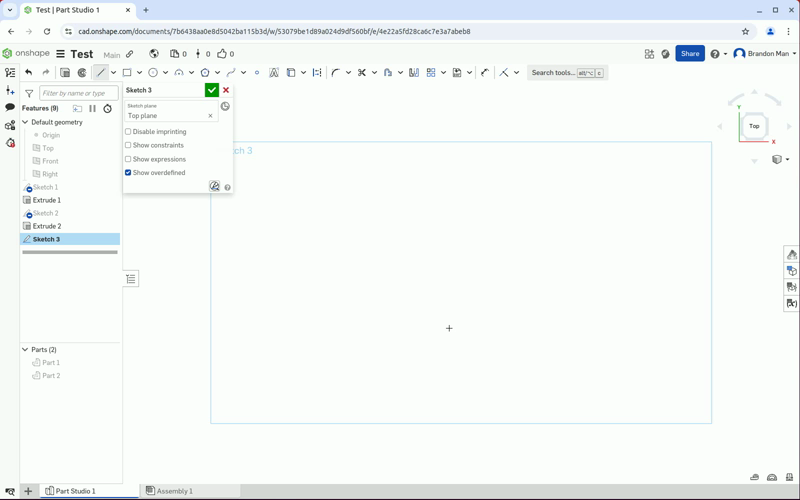
click(449, 327)
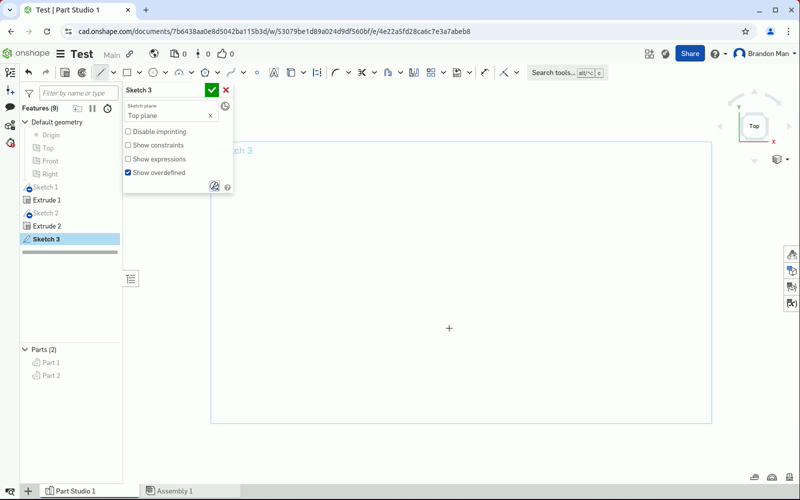
key_up(shift)
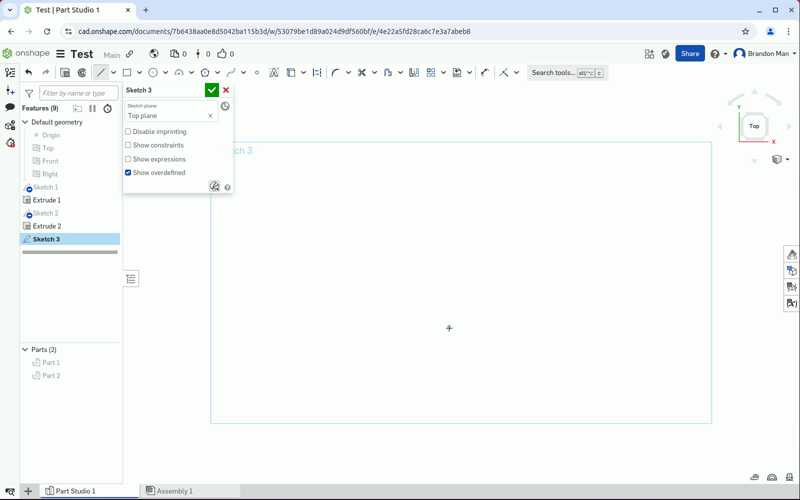
key_down(shift)
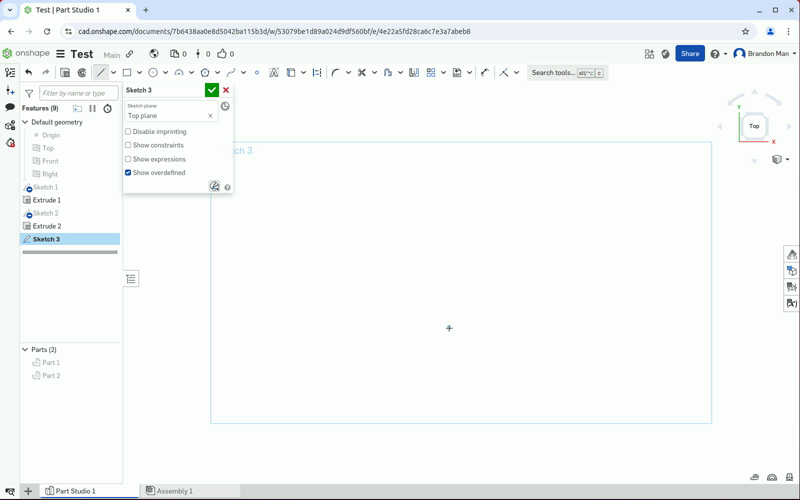
mouse_move(479, 327)
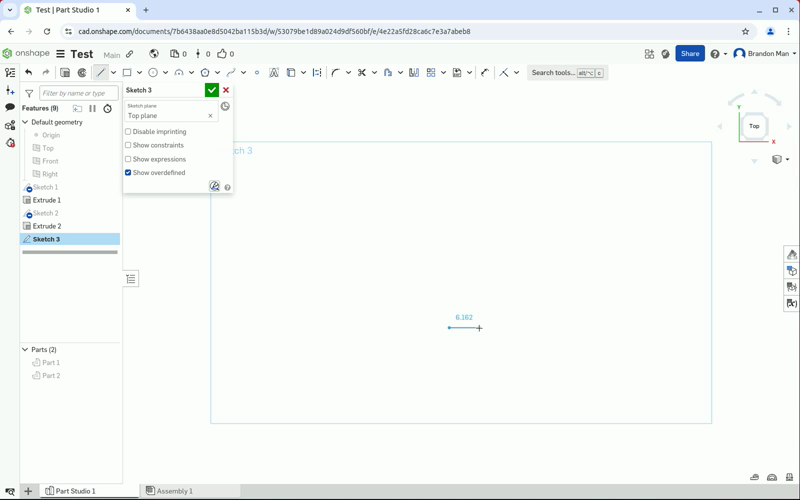
mouse_move(467, 327)
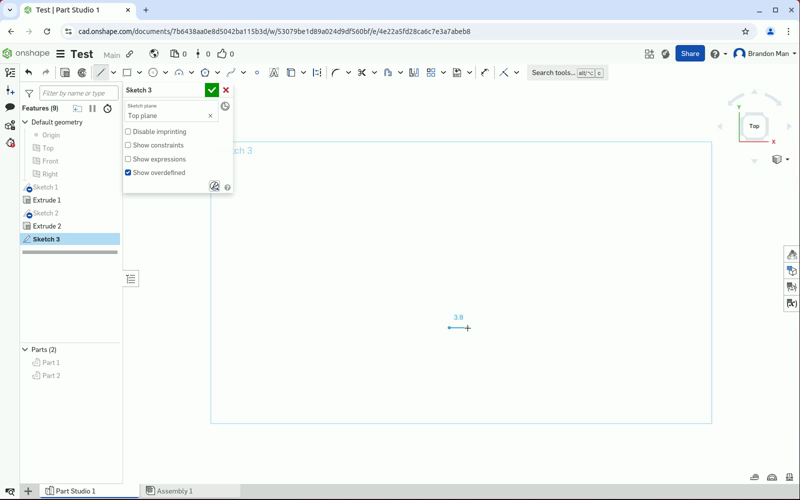
click(467, 327)
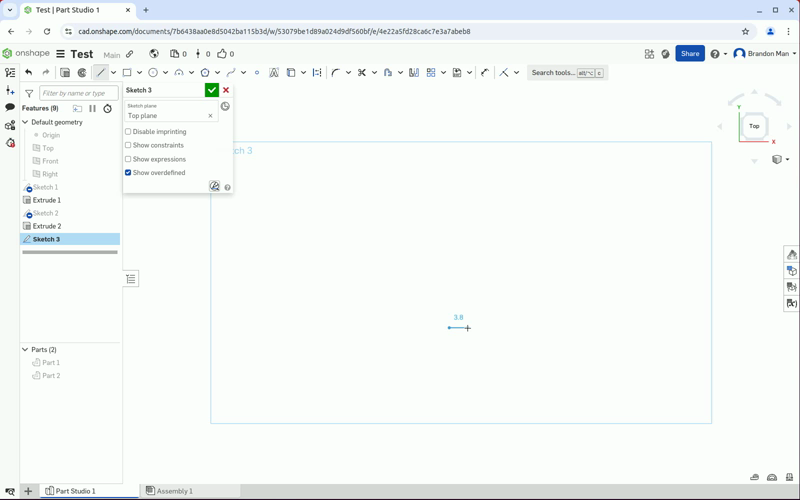
key_up(shift)
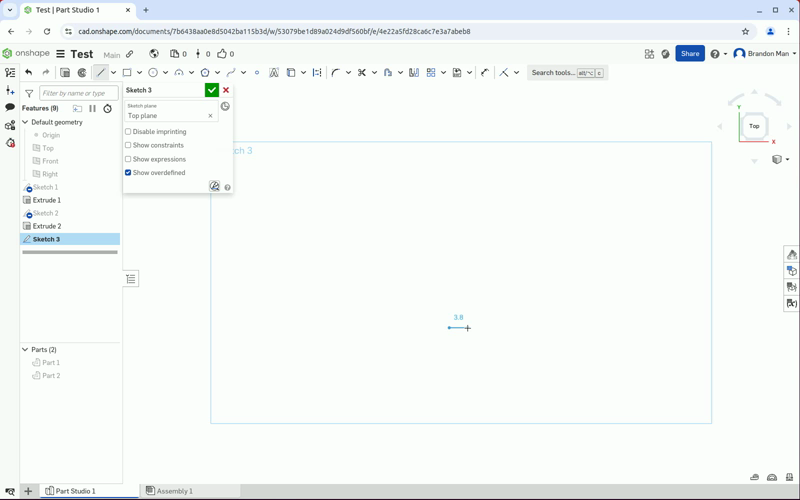
key(esc)
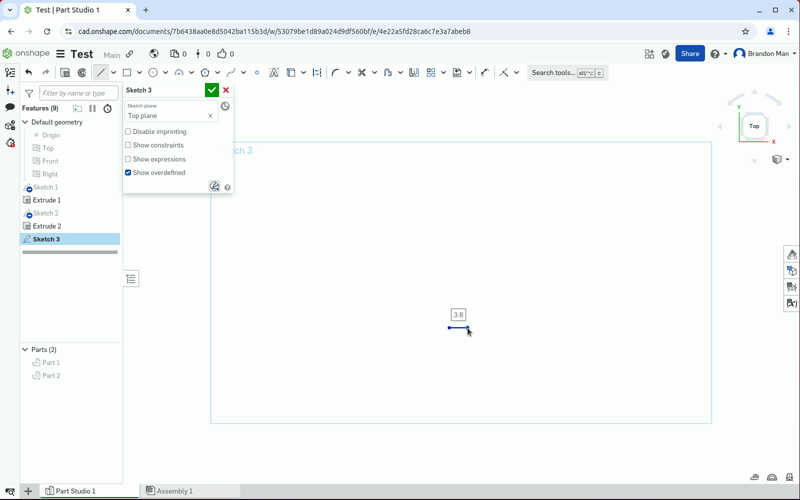
key(a)
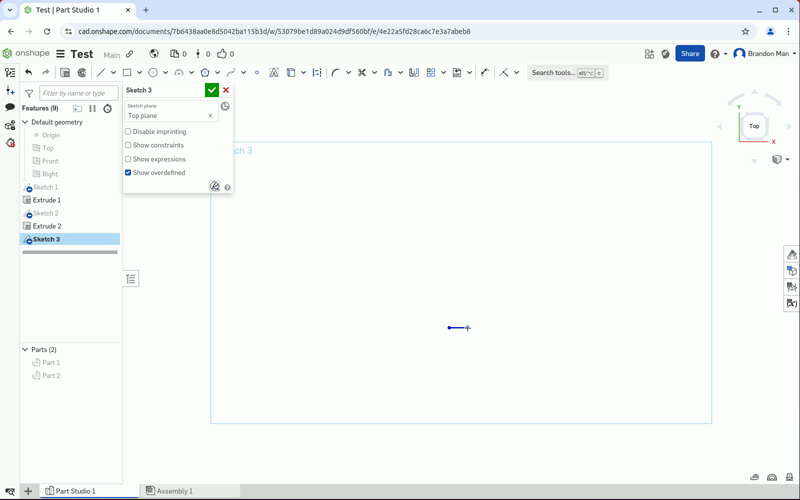
mouse_move(467, 327)
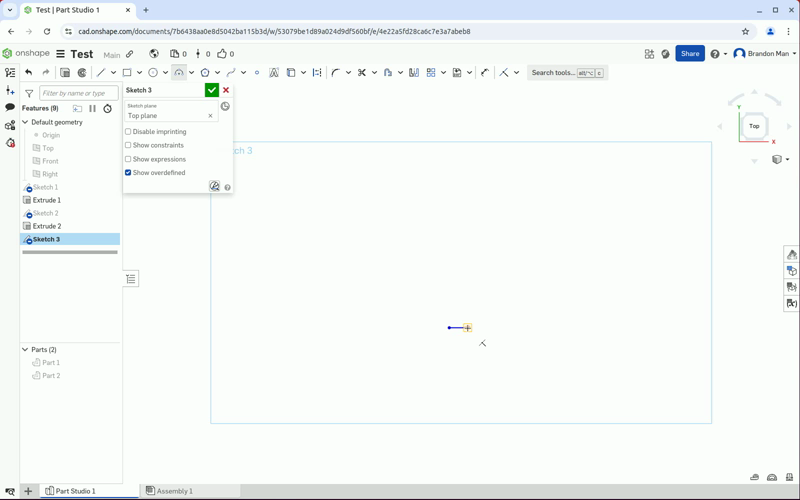
click(467, 327)
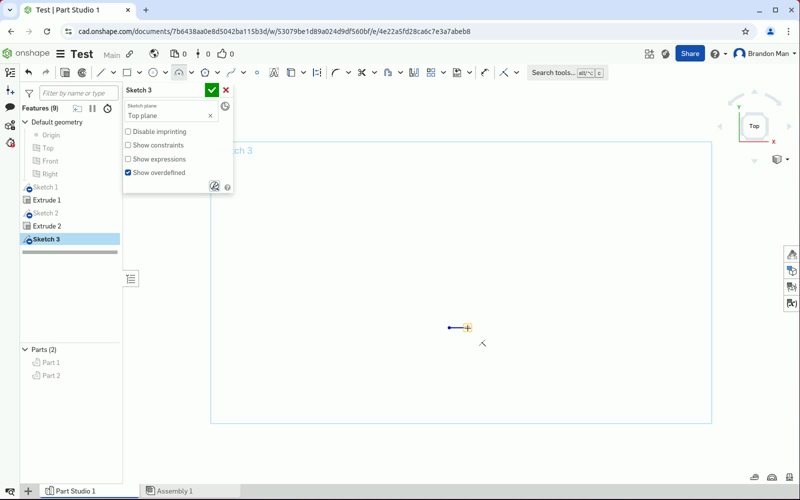
key_down(shift)
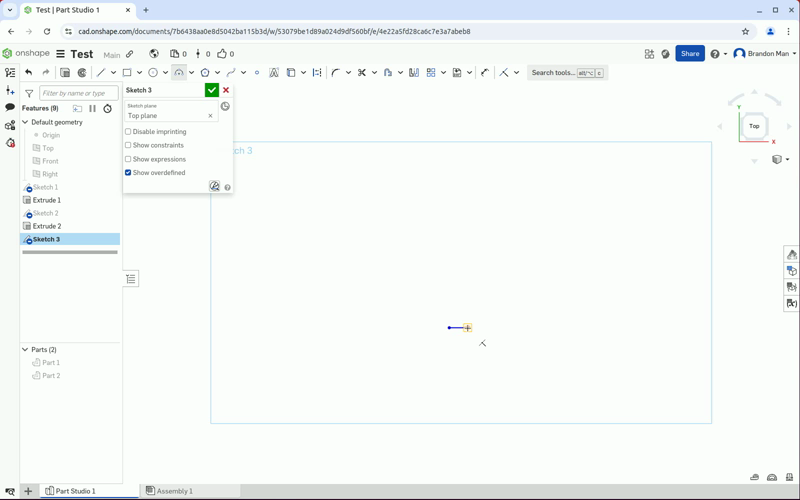
mouse_move(513, 282)
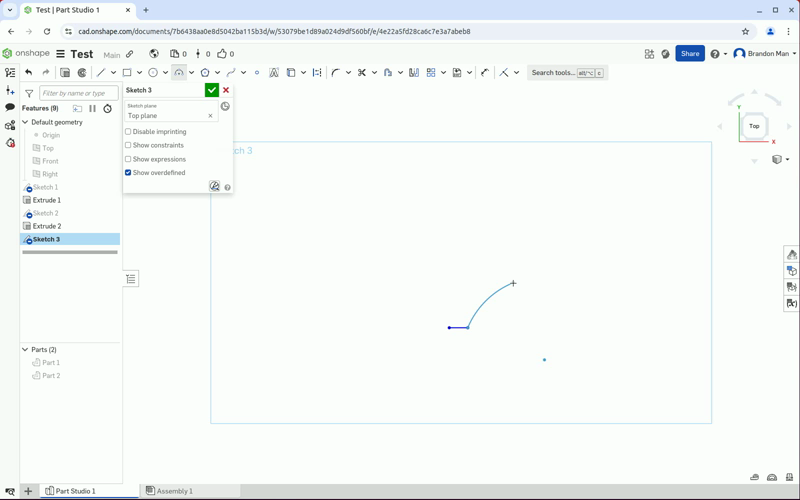
click(513, 282)
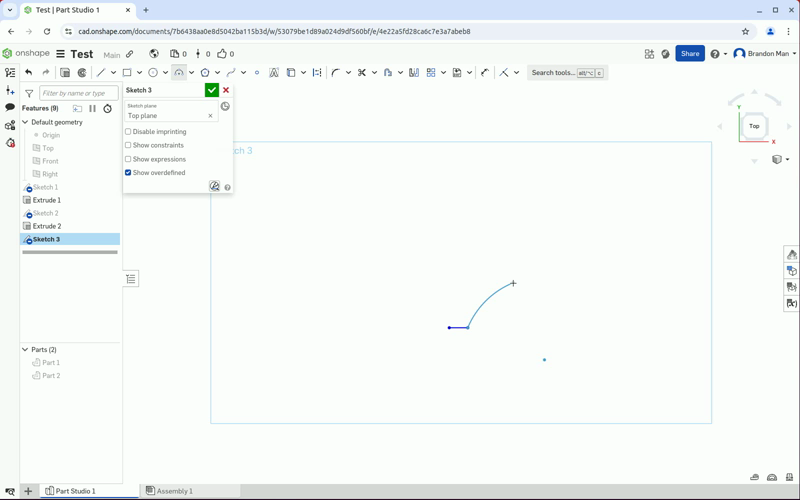
mouse_move(499, 314)
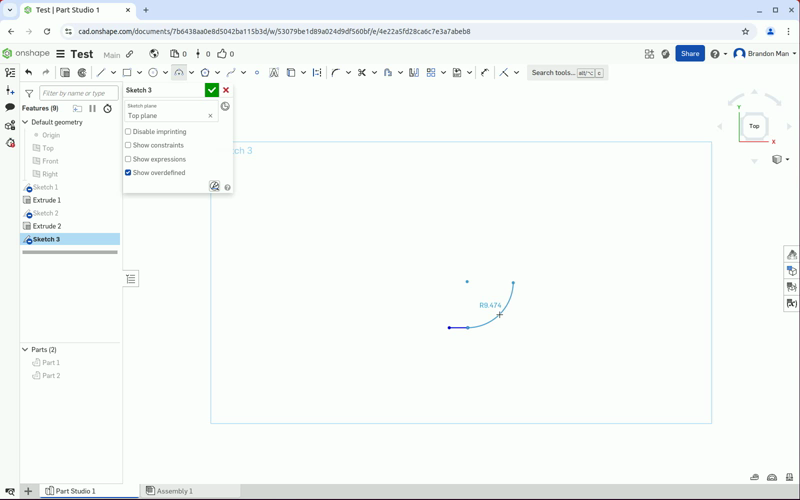
click(499, 314)
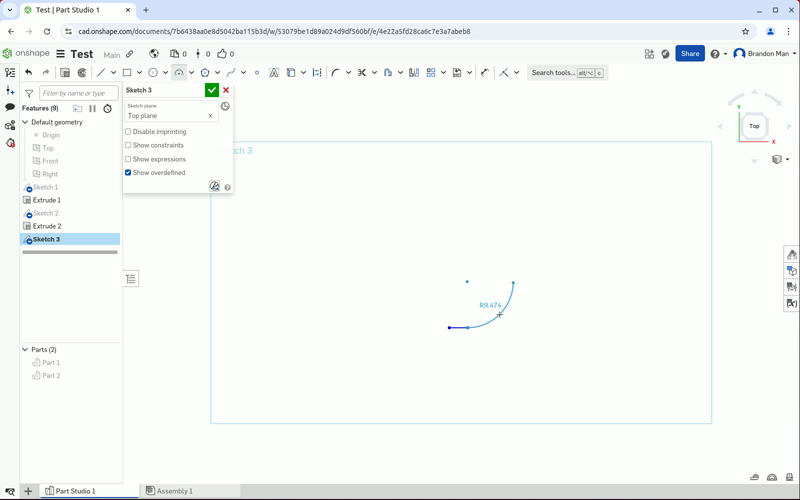
key_up(shift)
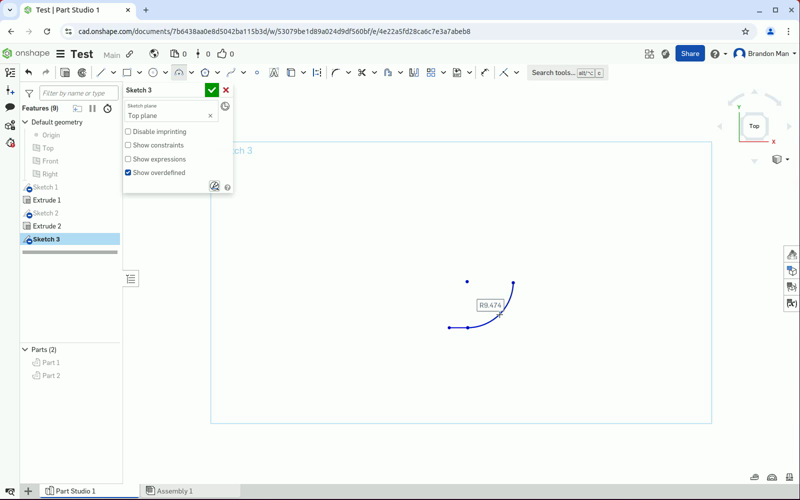
key(esc)
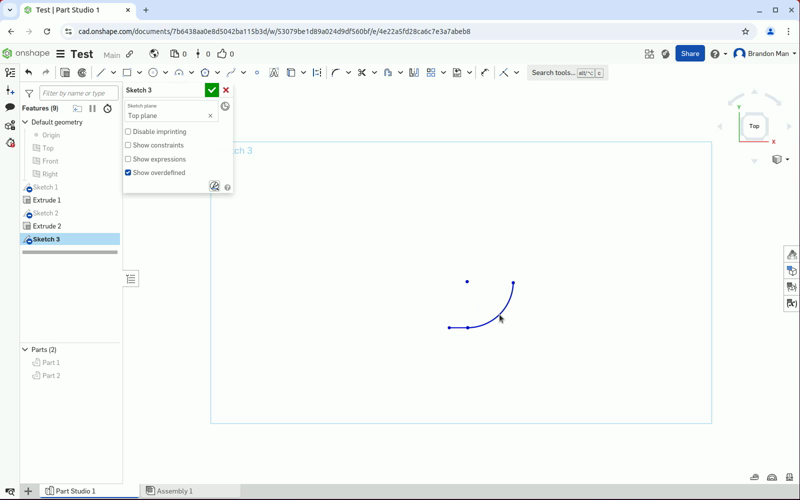
key(l)
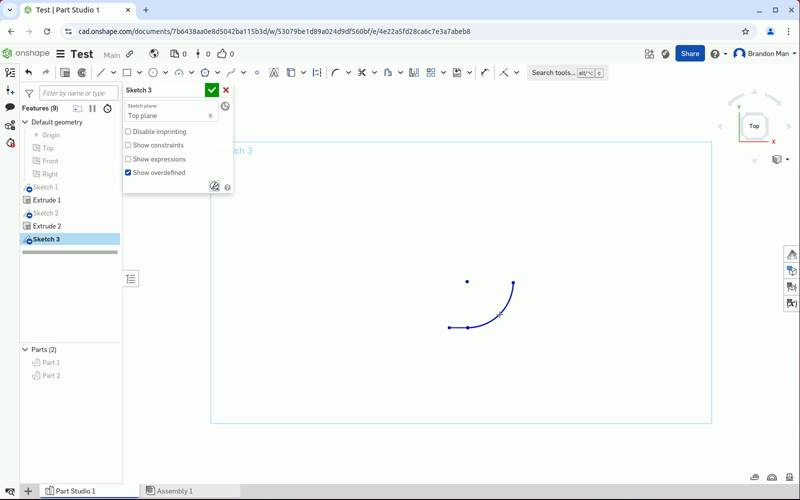
mouse_move(513, 282)
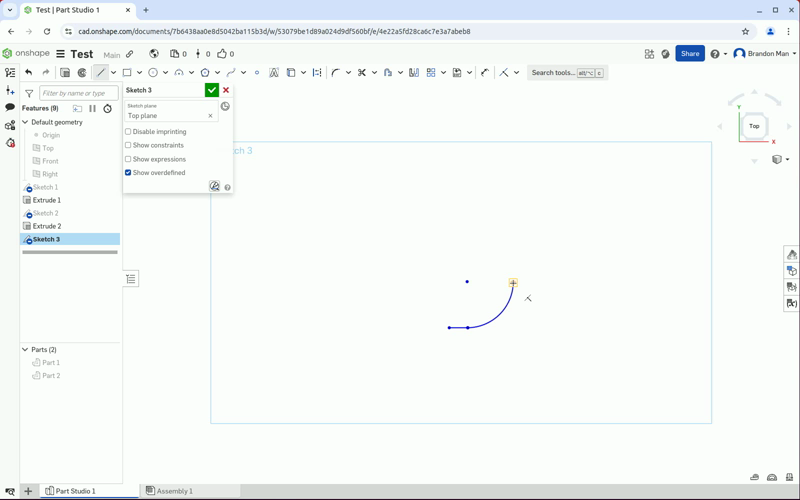
click(513, 282)
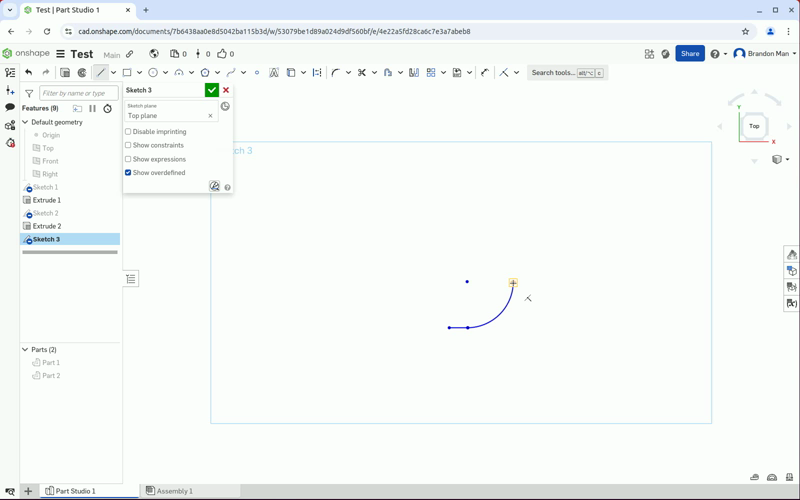
key_down(shift)
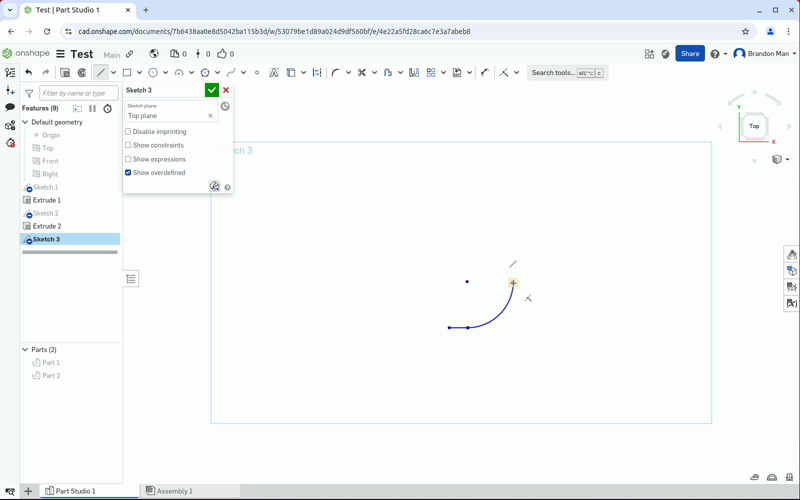
mouse_move(543, 282)
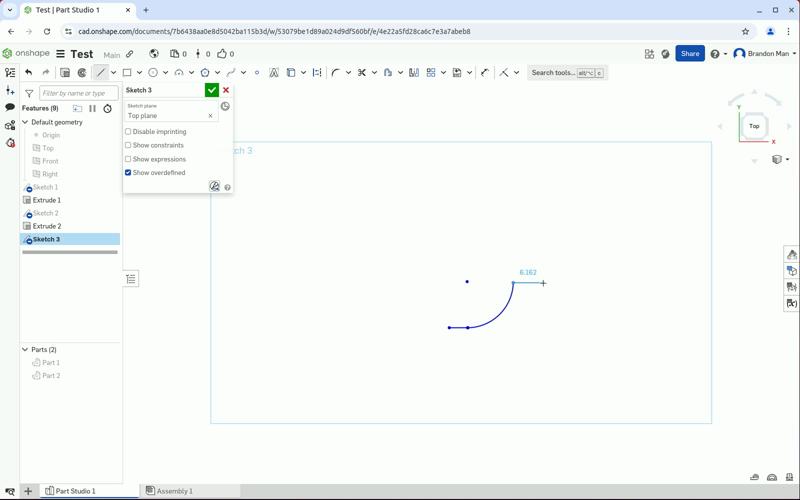
mouse_move(490, 282)
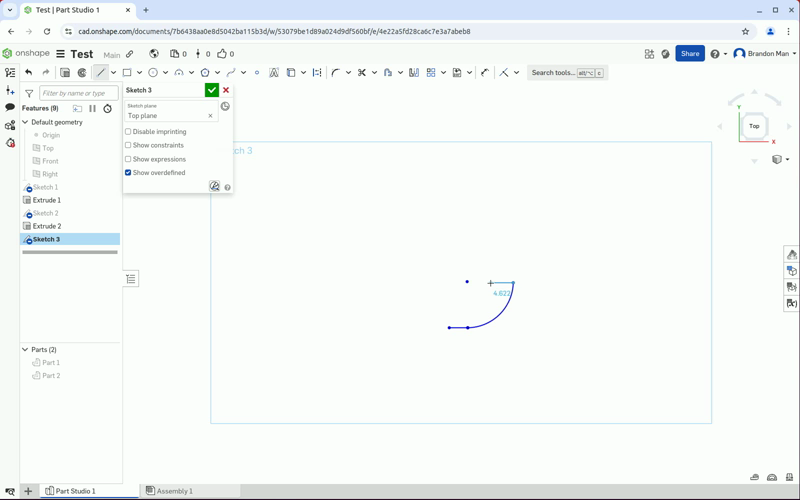
click(490, 282)
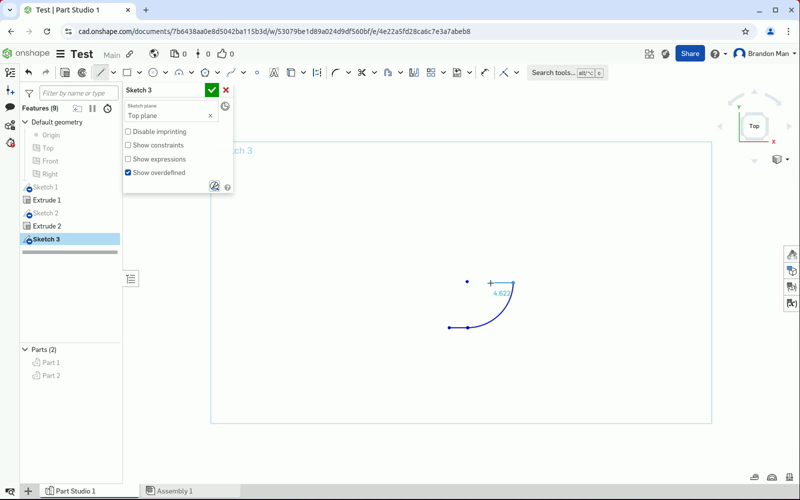
key_up(shift)
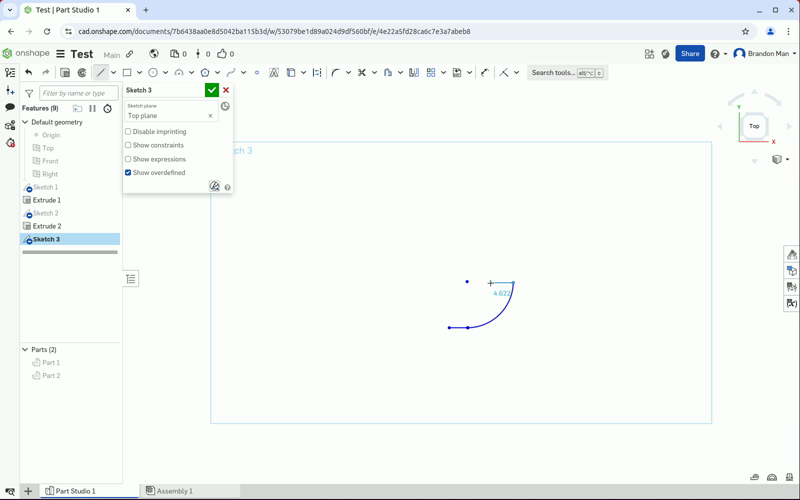
key(esc)
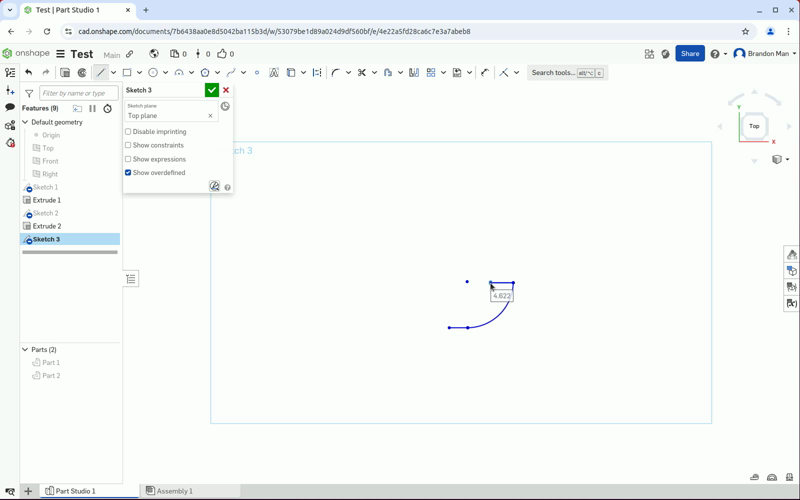
key(a)
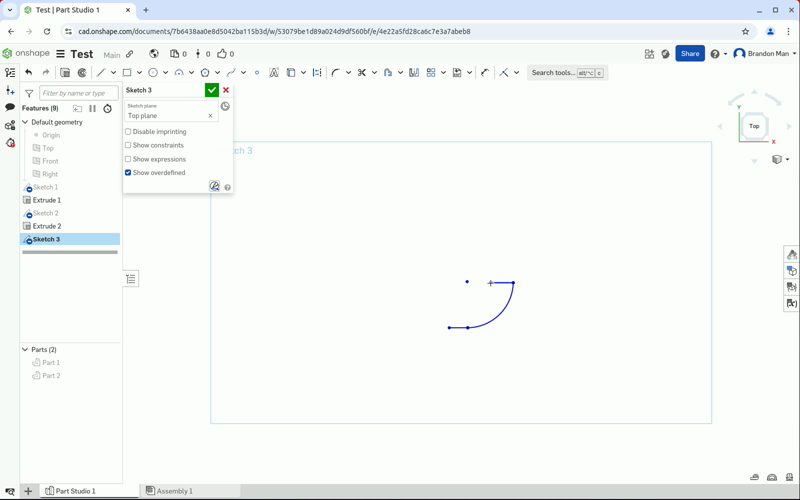
mouse_move(490, 282)
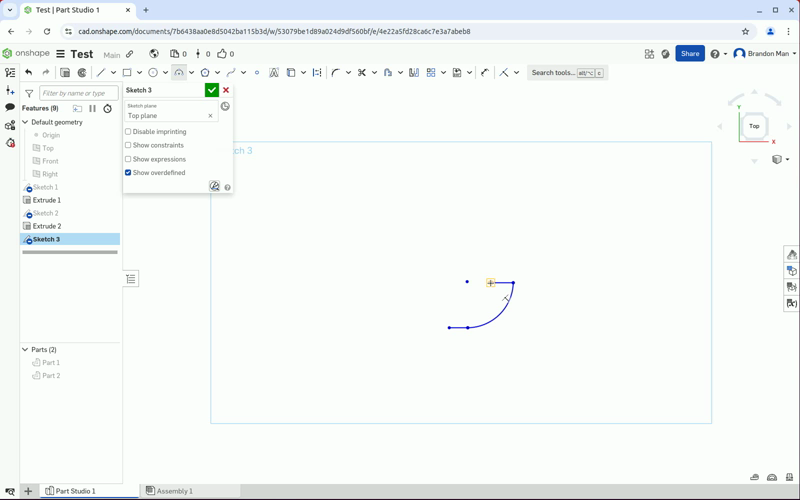
click(490, 282)
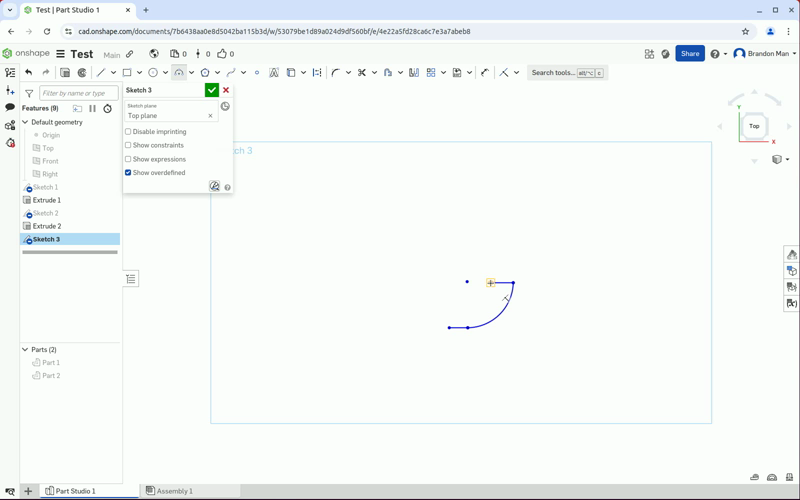
key_down(shift)
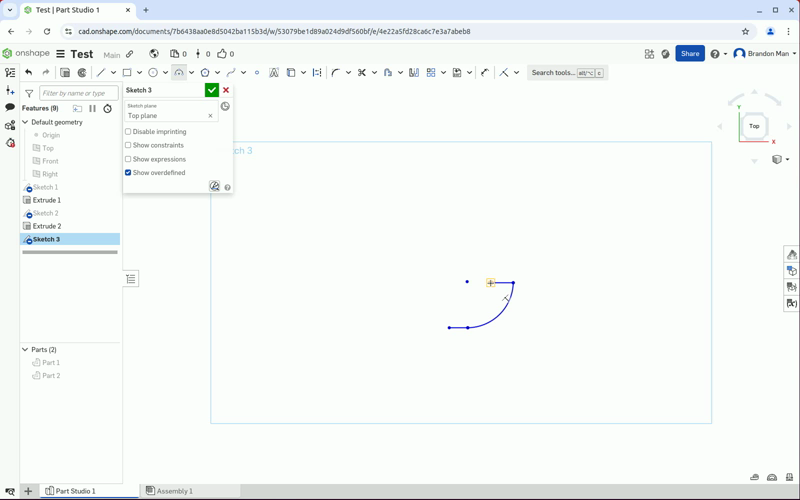
mouse_move(465, 307)
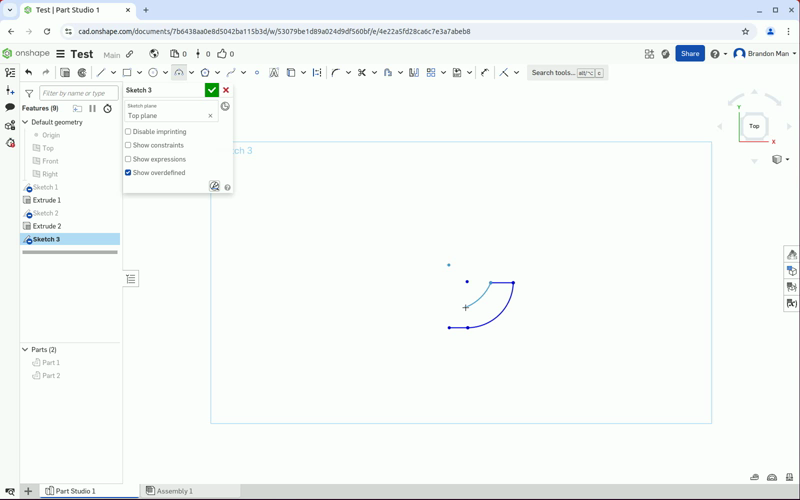
click(465, 307)
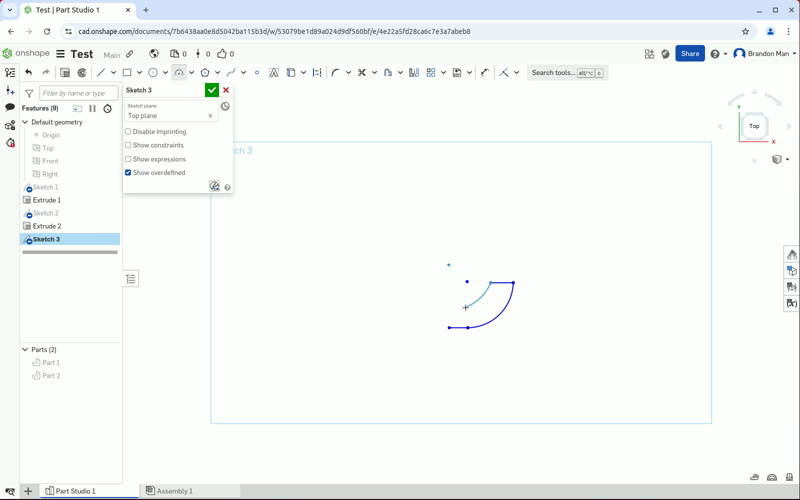
mouse_move(483, 300)
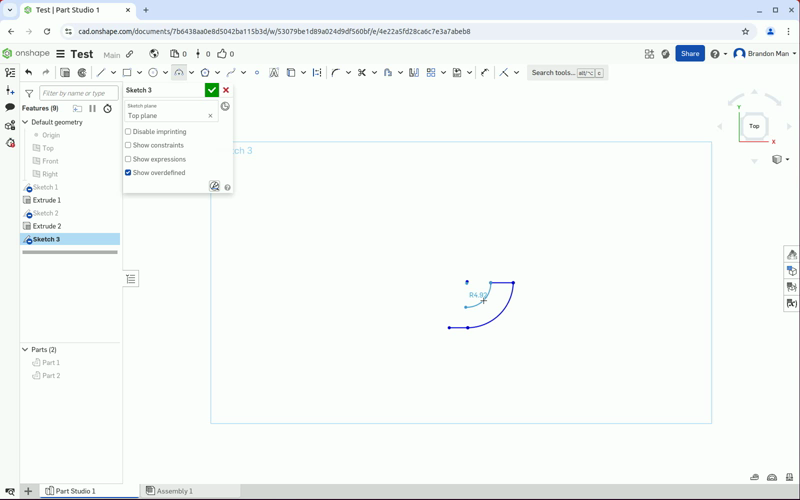
click(483, 300)
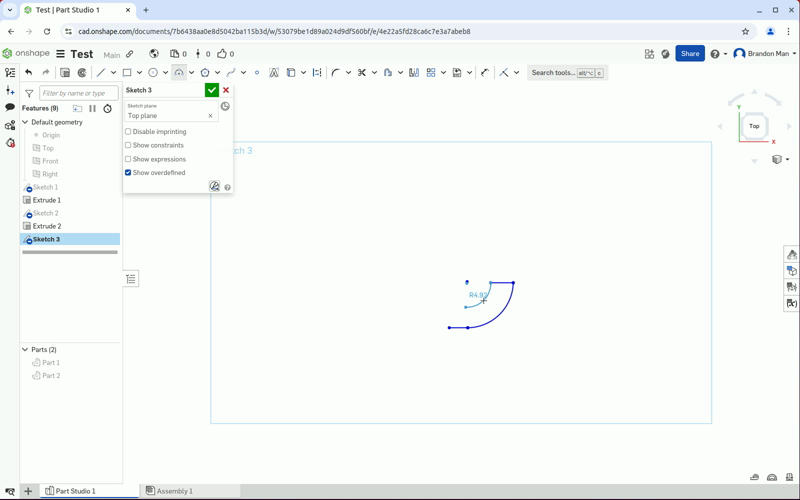
key_up(shift)
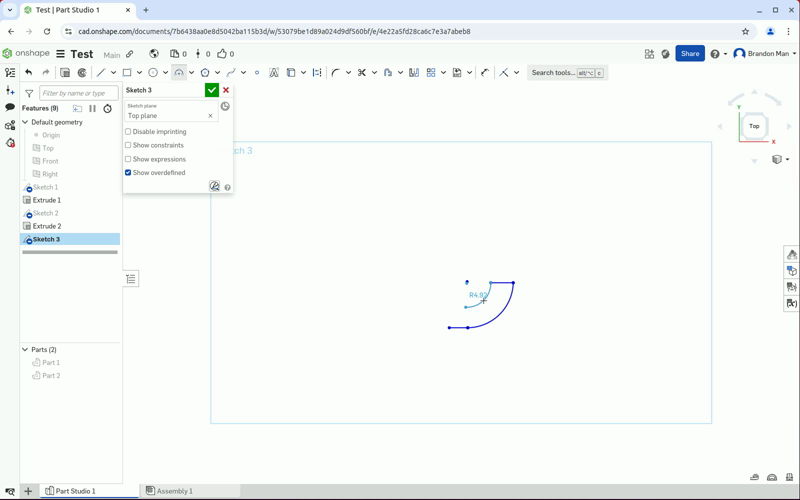
key(esc)
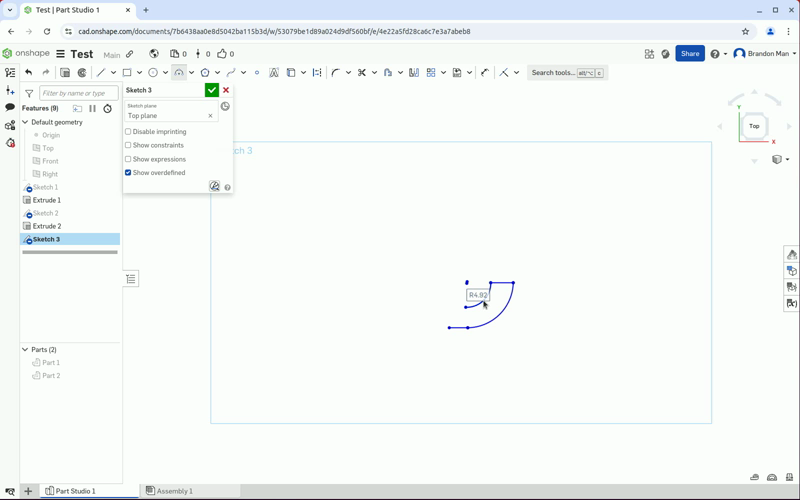
key(l)
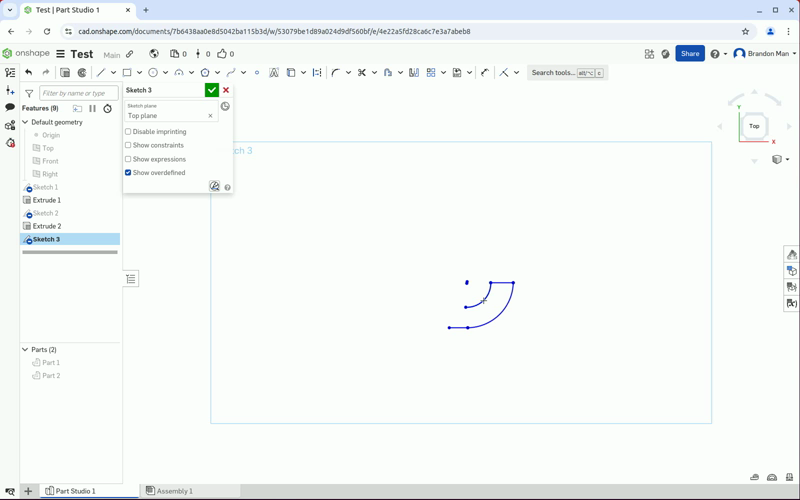
mouse_move(465, 307)
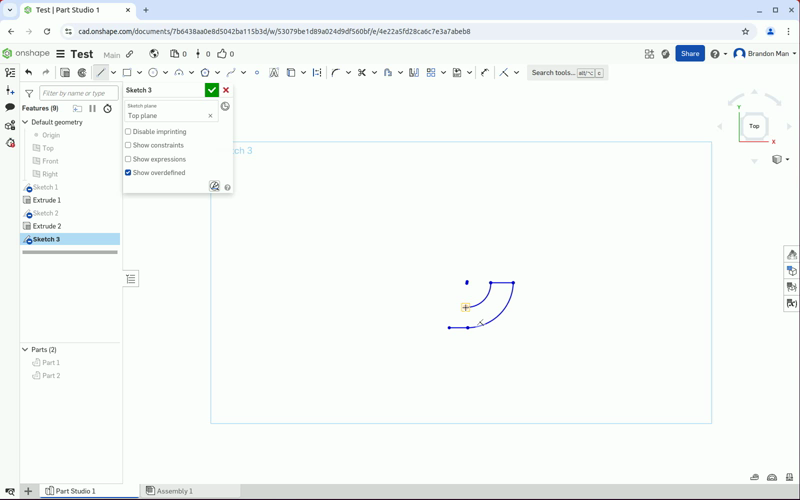
click(465, 307)
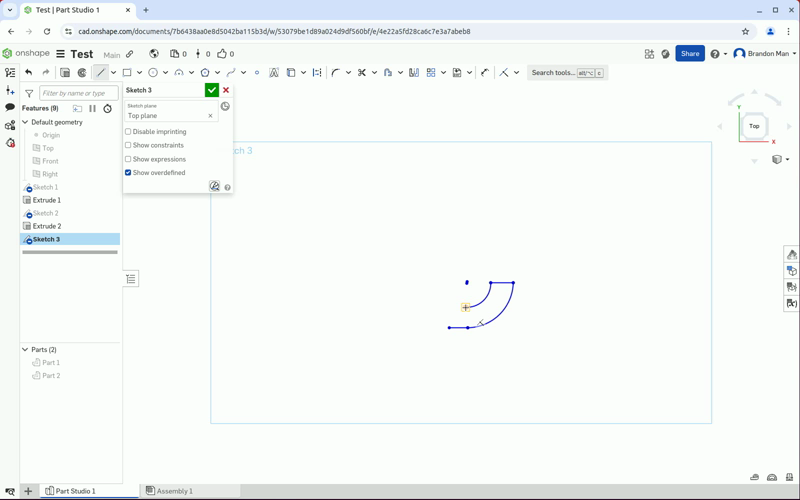
key_down(shift)
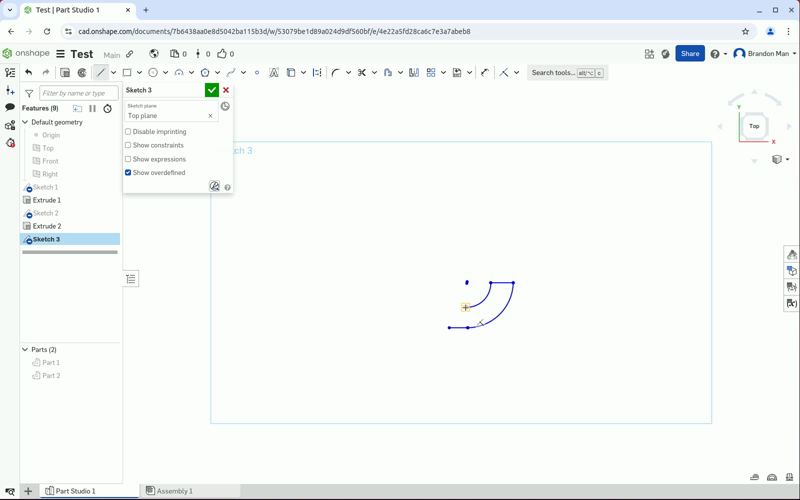
mouse_move(495, 307)
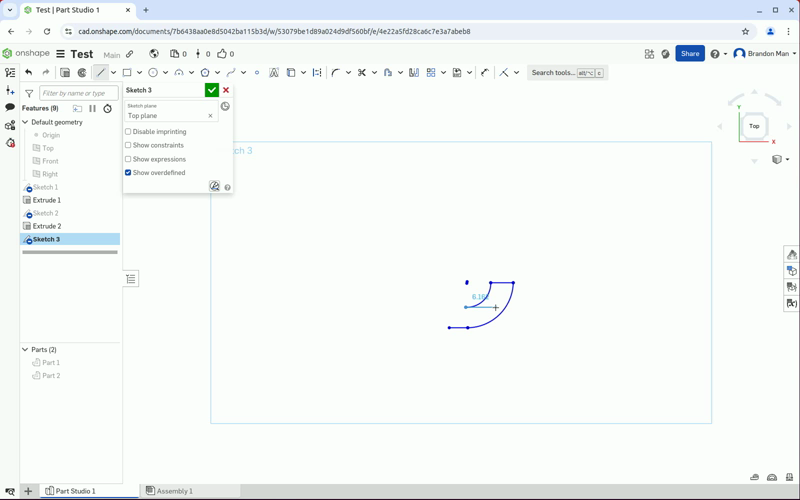
mouse_move(449, 307)
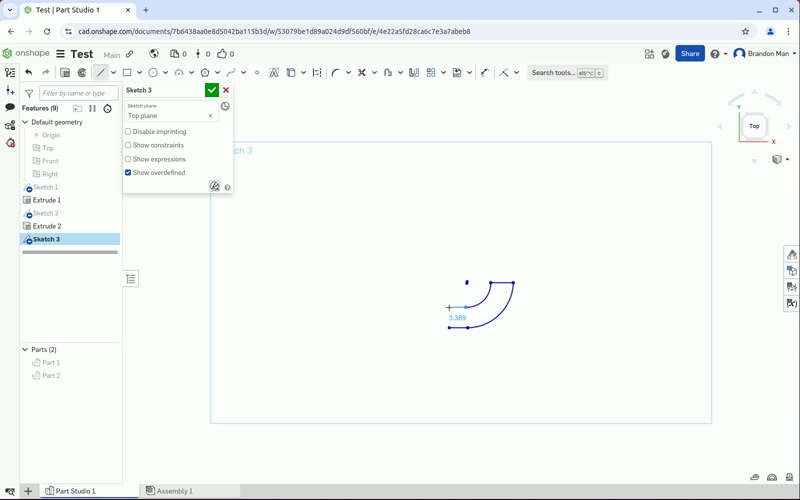
click(449, 307)
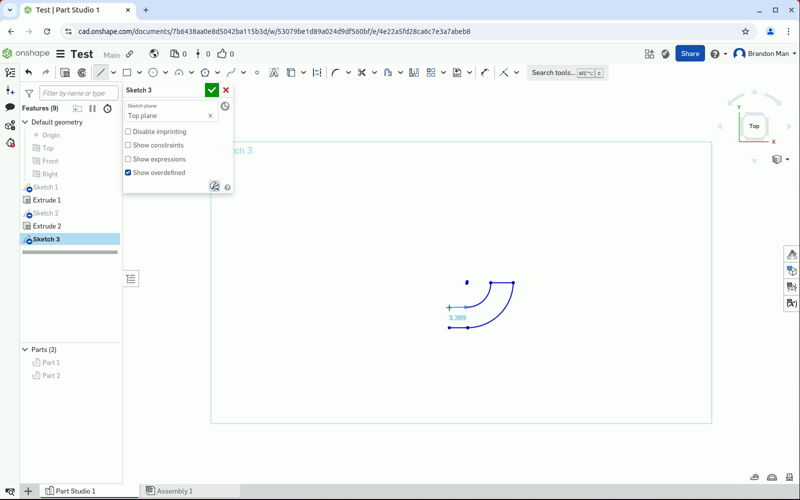
key_up(shift)
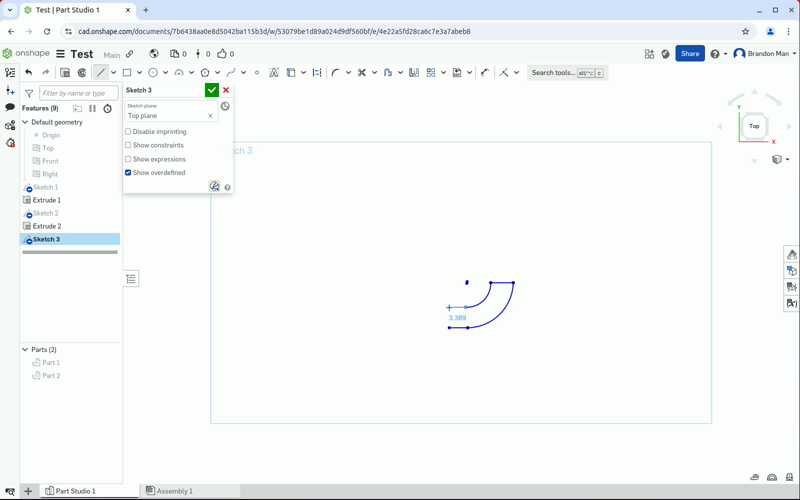
mouse_move(479, 307)
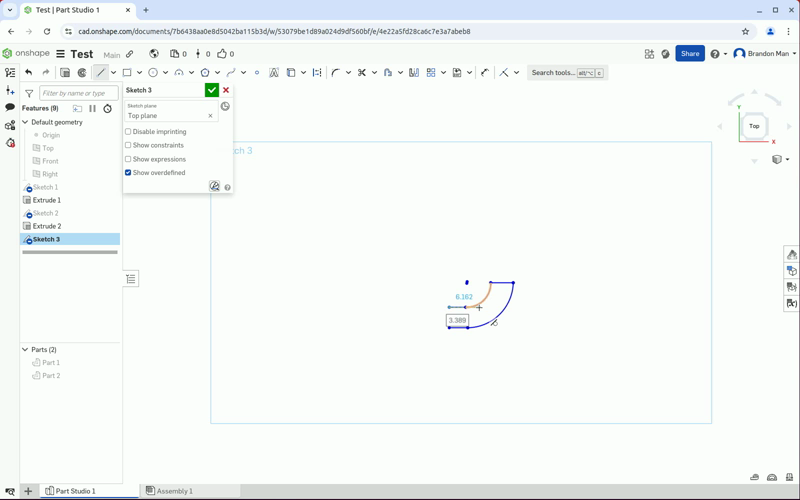
key_down(shift)
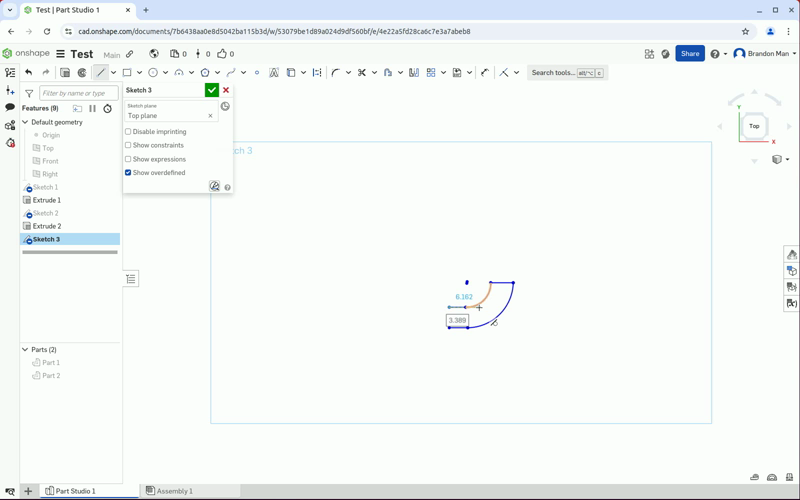
mouse_move(449, 327)
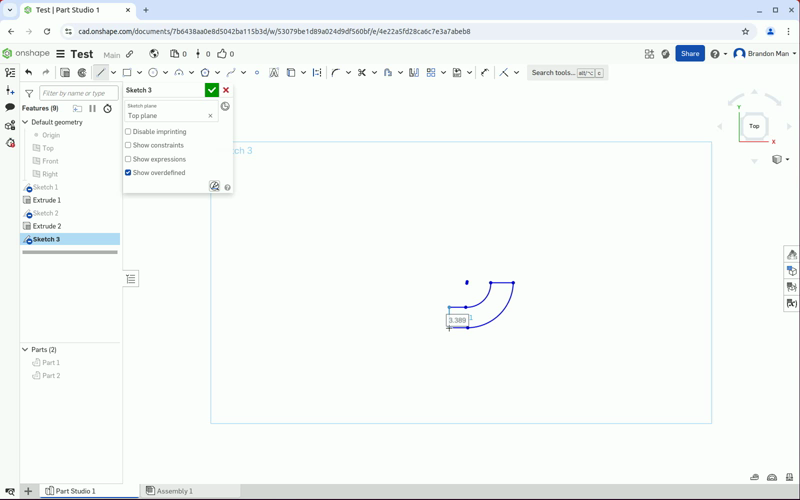
key_up(shift)
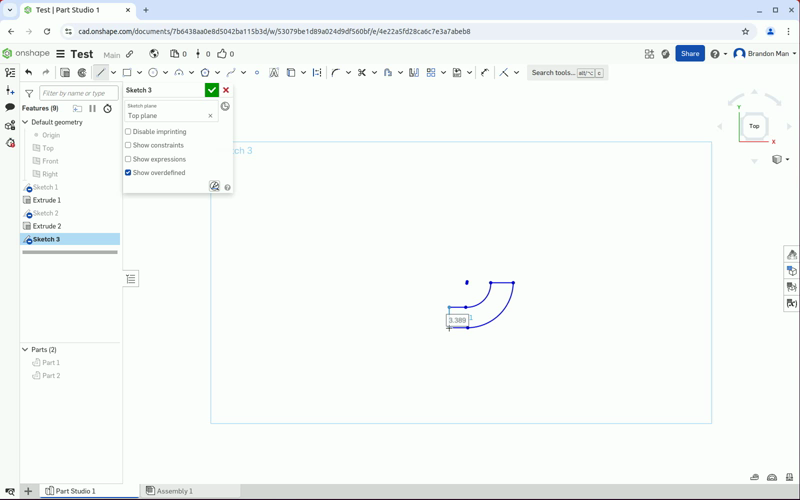
click(449, 327)
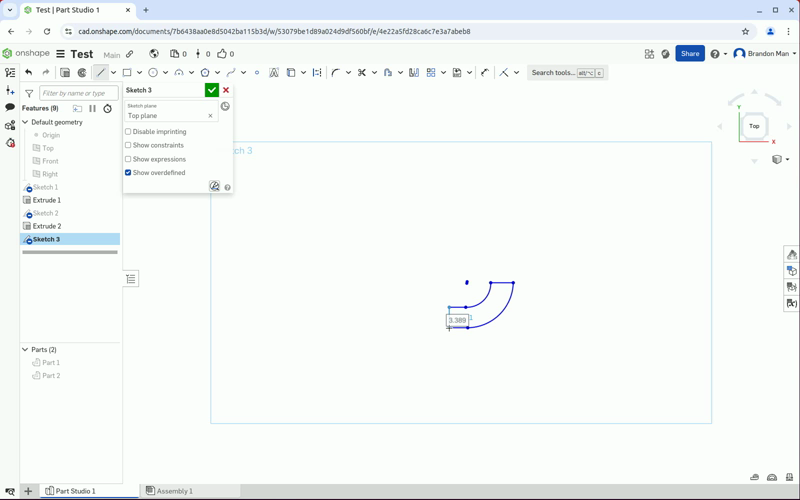
key(esc)
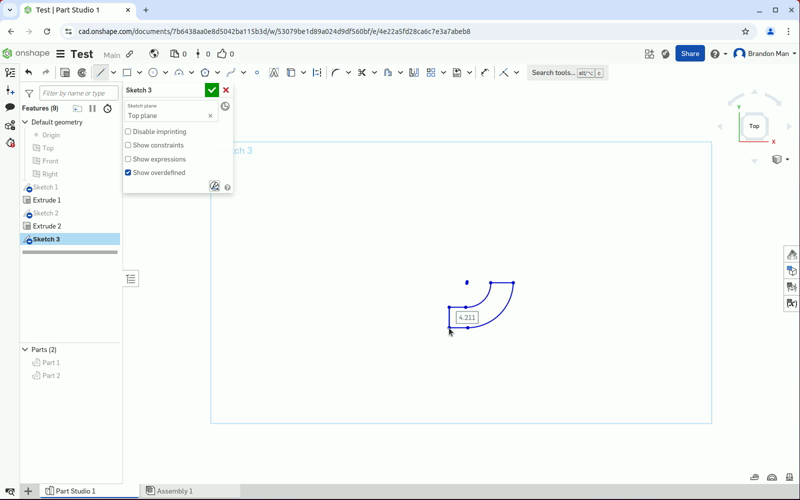
mouse_move(482, 310)
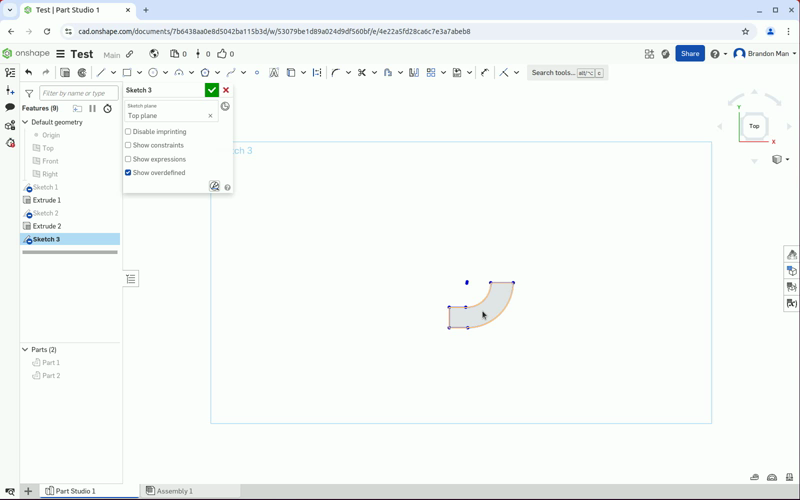
scroll(6)
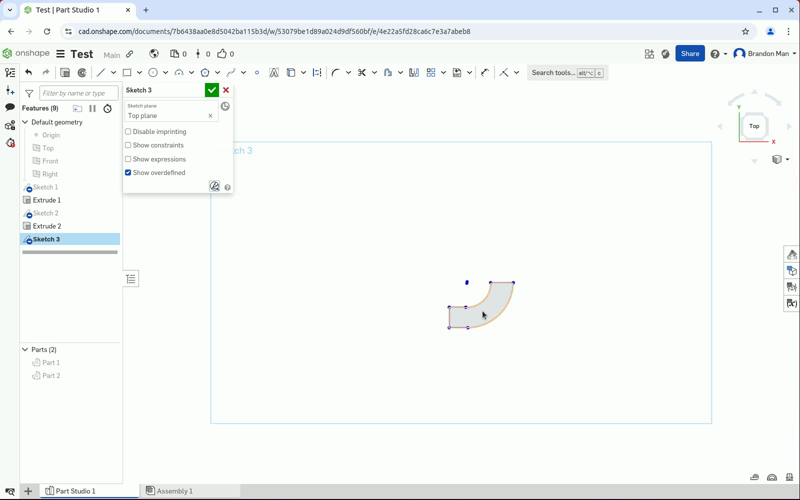
scroll(6)
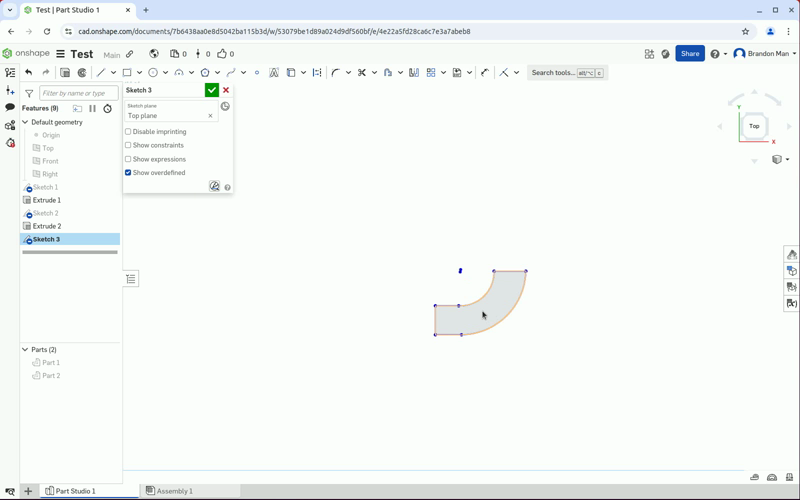
scroll(6)
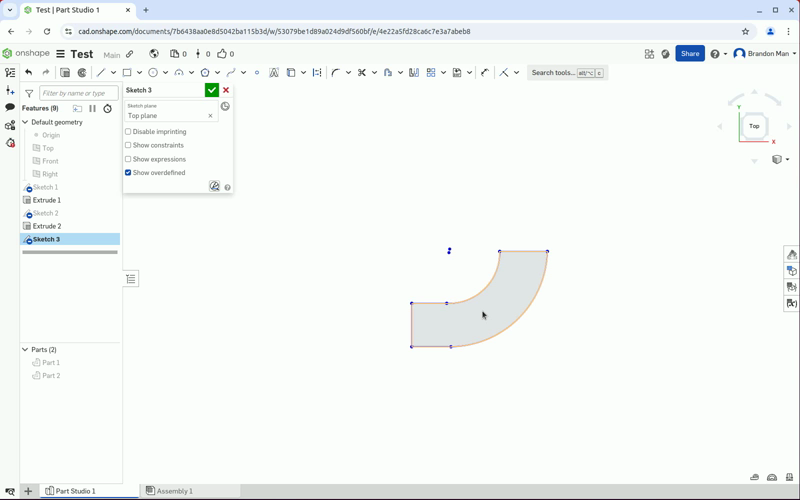
scroll(6)
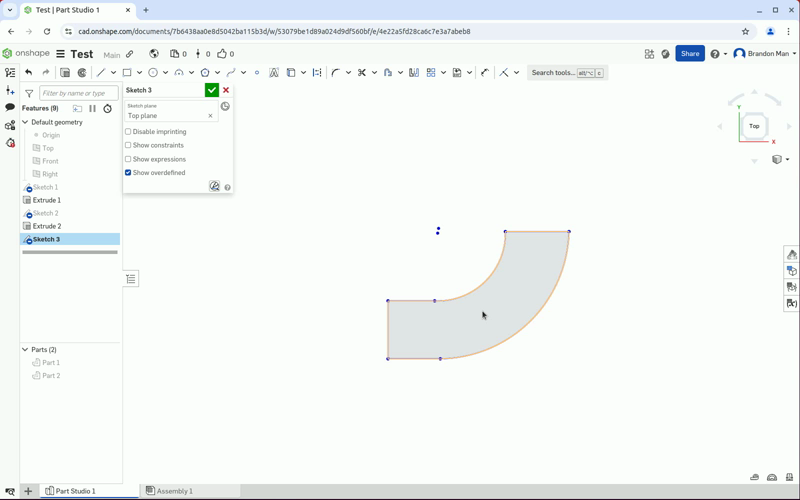
scroll(6)
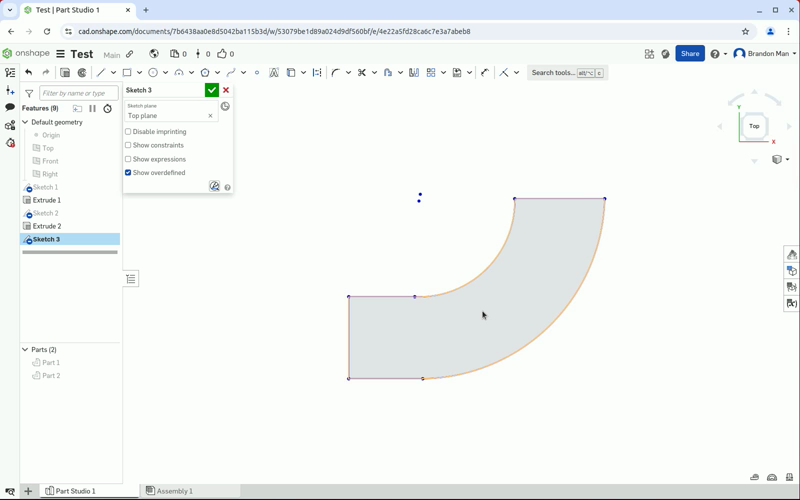
scroll(6)
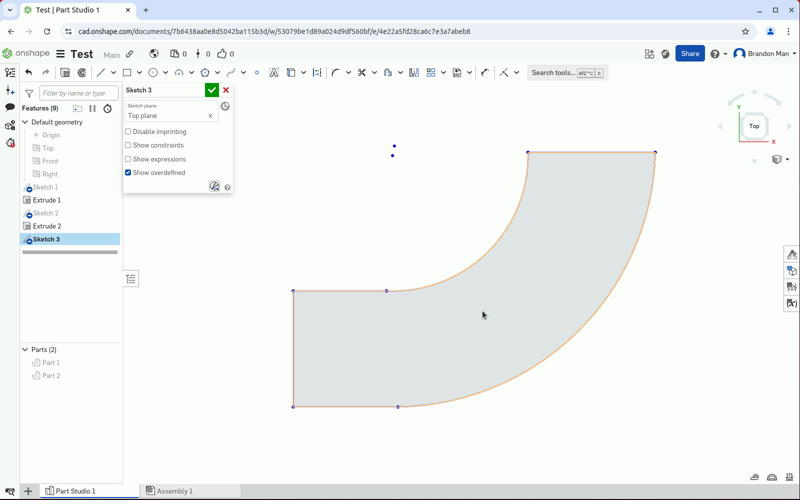
scroll(6)
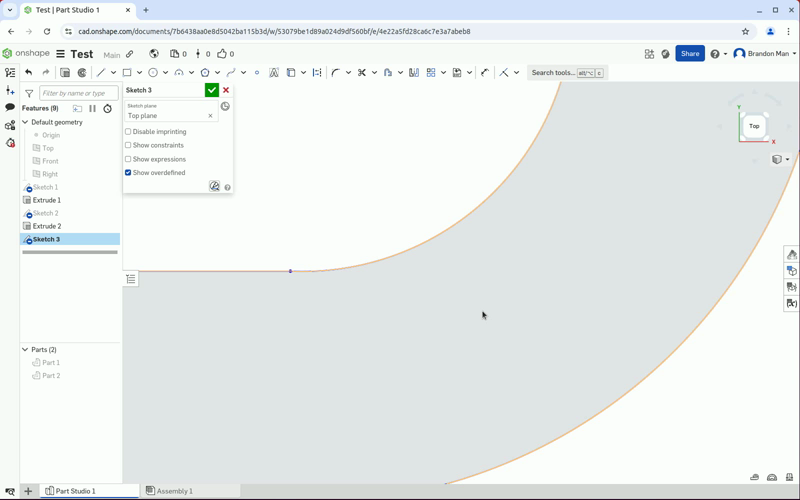
click(482, 310)
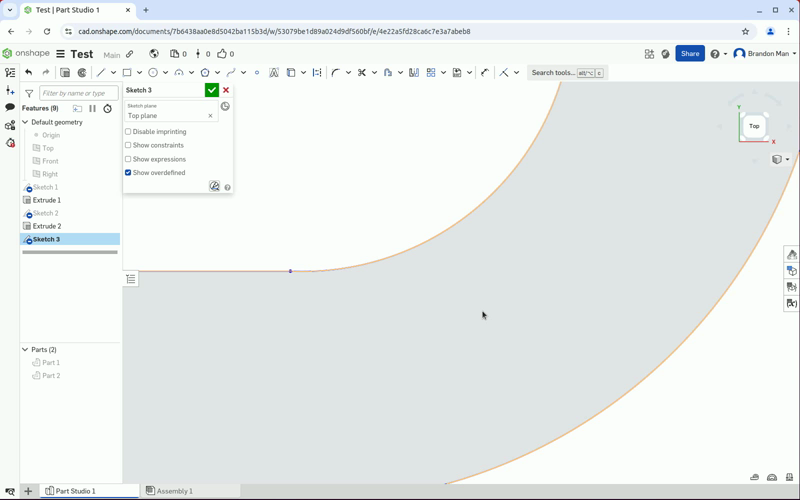
scroll(-6)
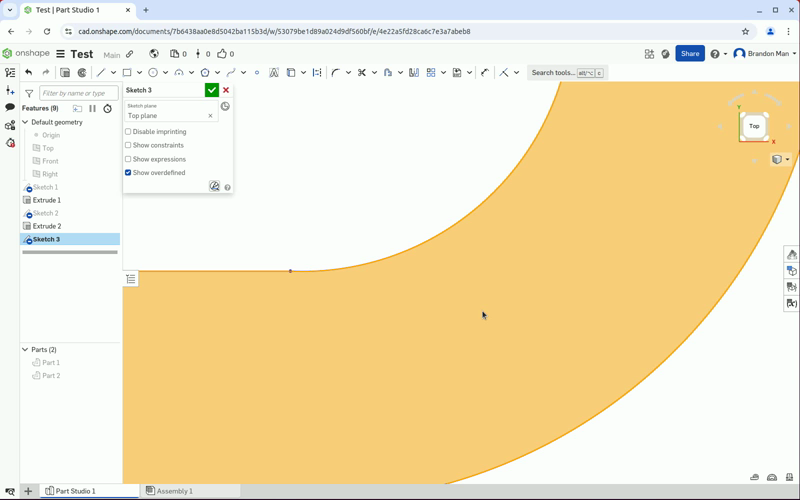
scroll(-6)
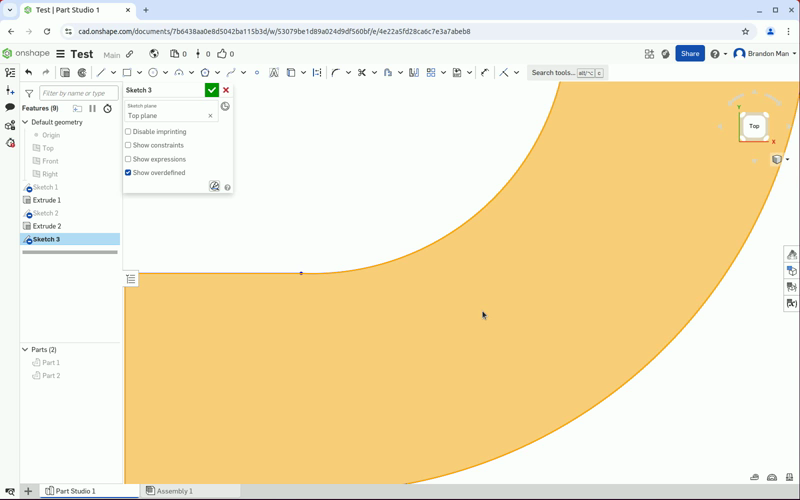
scroll(-6)
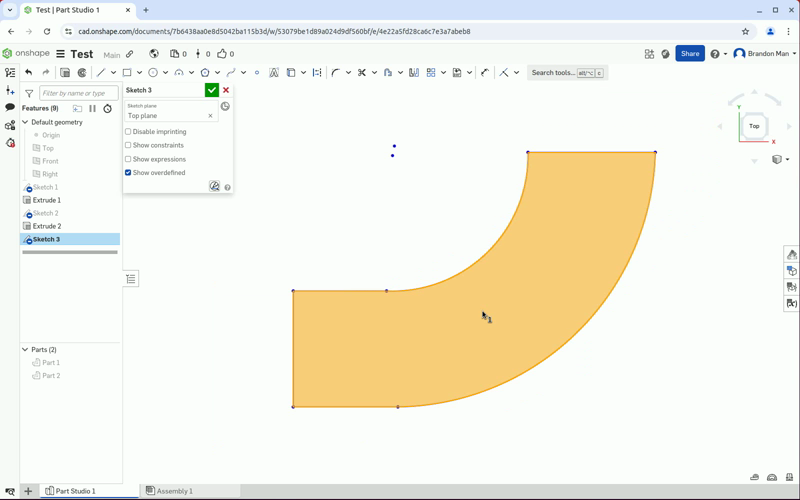
scroll(-6)
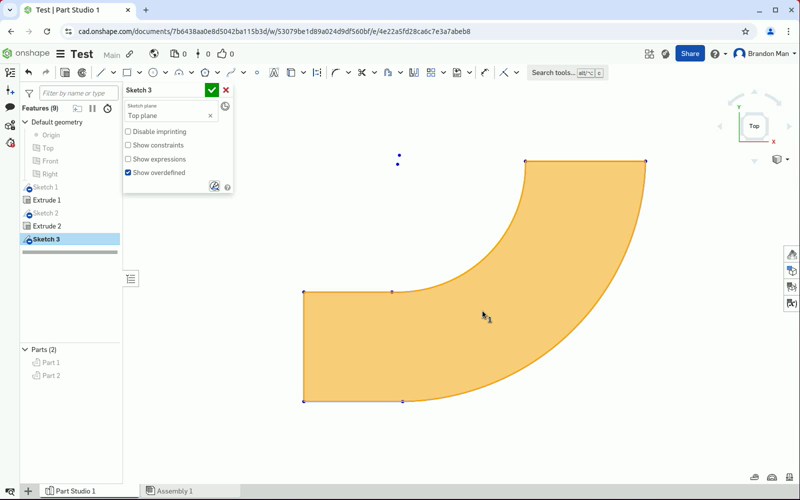
scroll(-6)
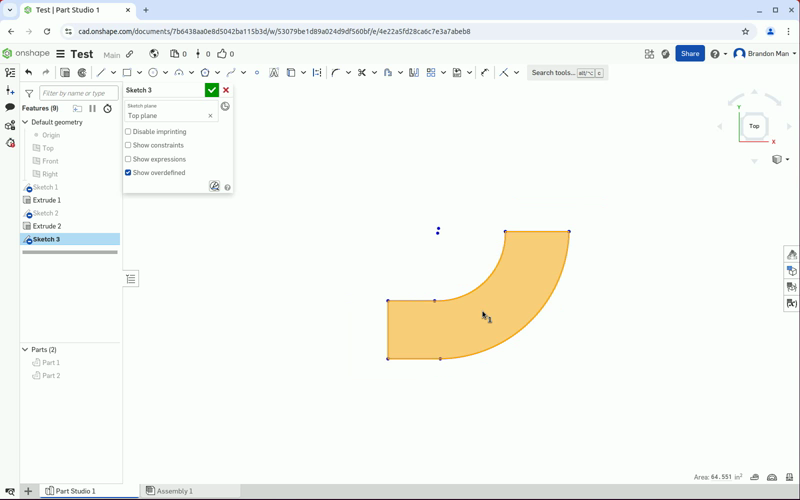
scroll(-6)
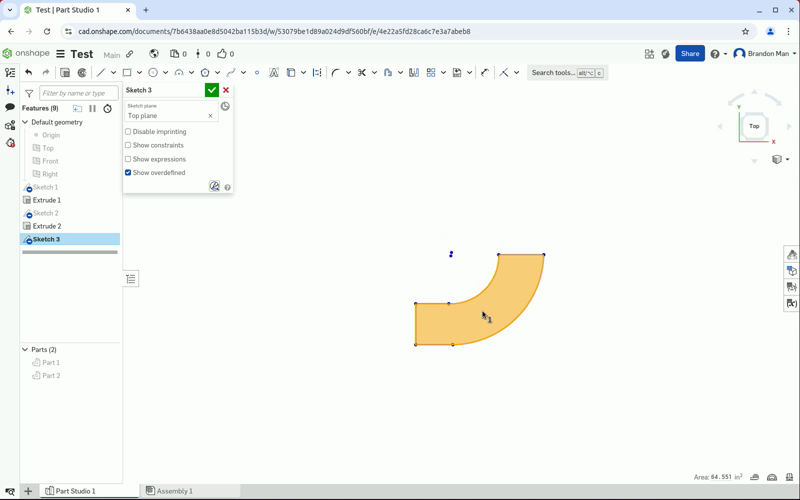
scroll(-6)
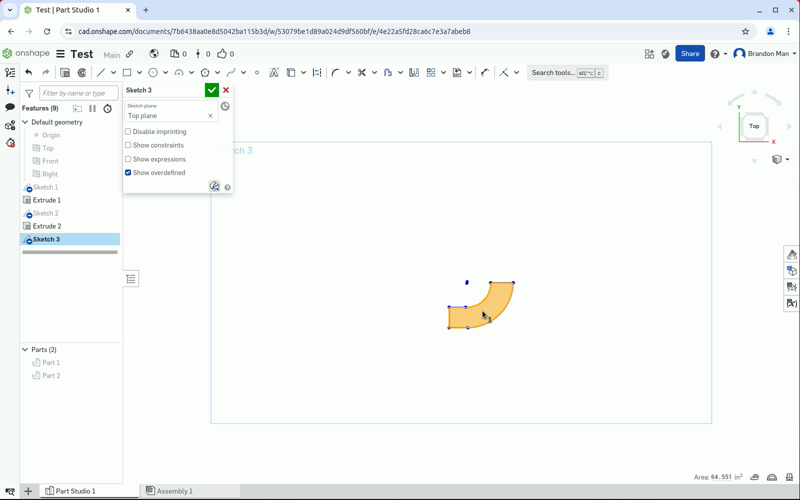
mouse_move(73, 352)
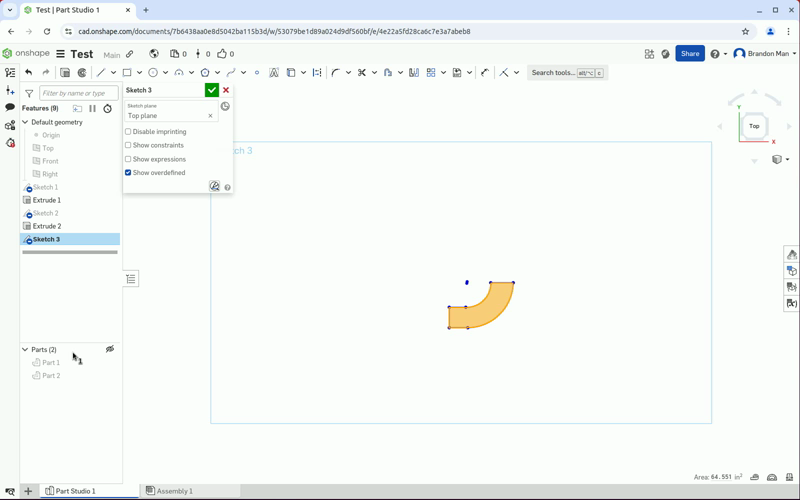
key(shift+y)
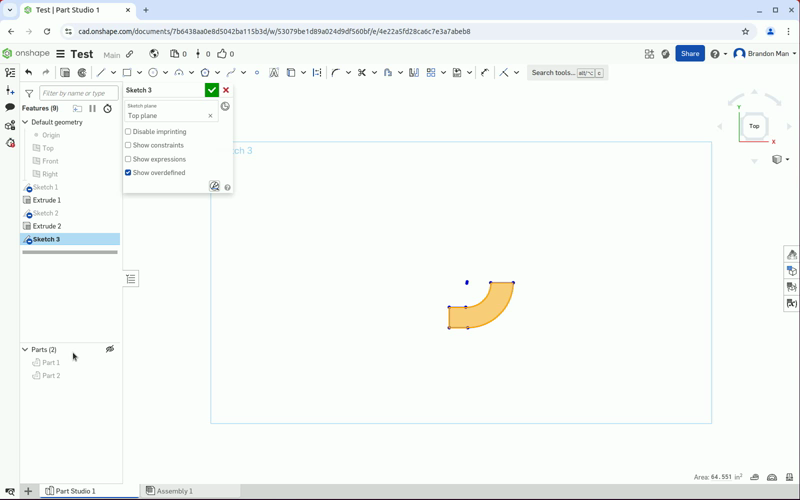
key(shift+e)
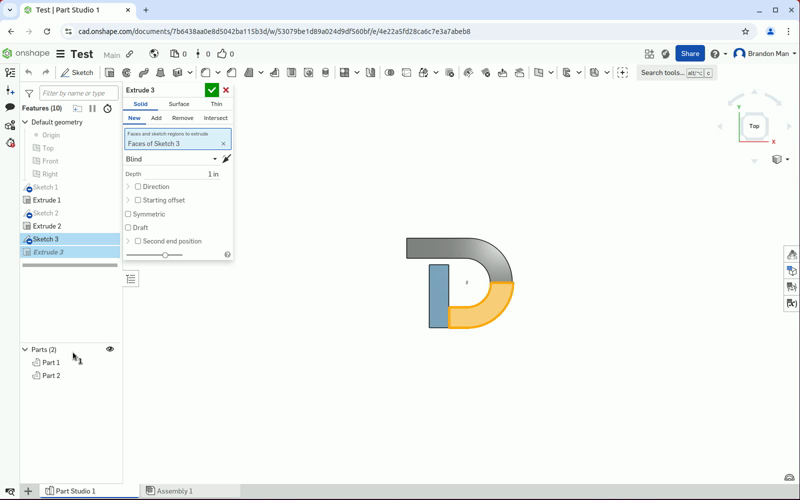
mouse_move(143, 106)
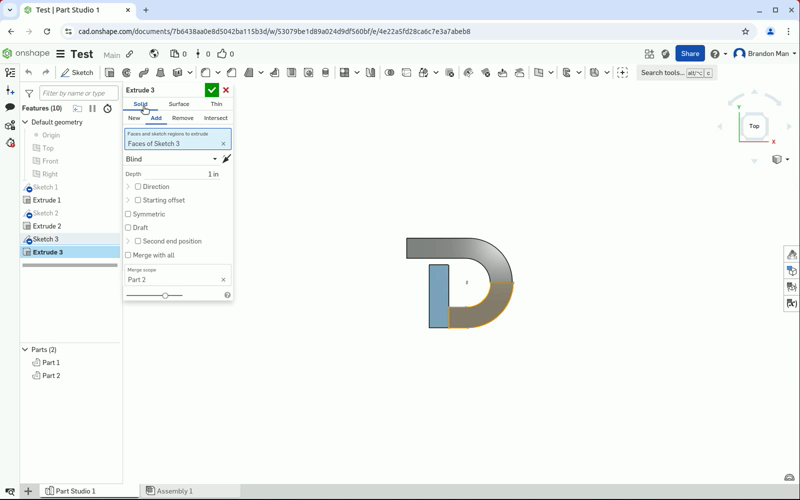
click(143, 106)
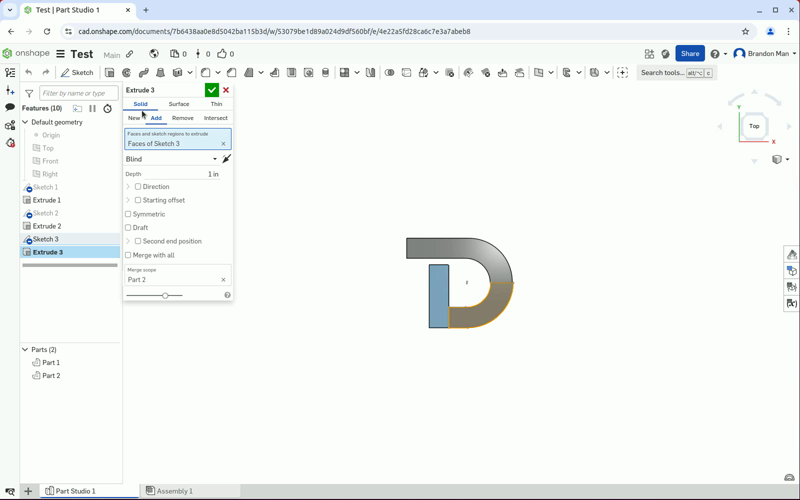
mouse_move(137, 120)
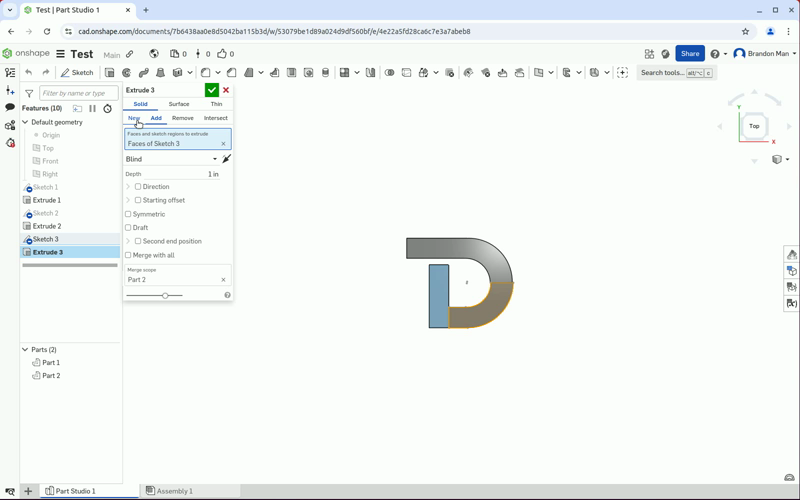
click(137, 120)
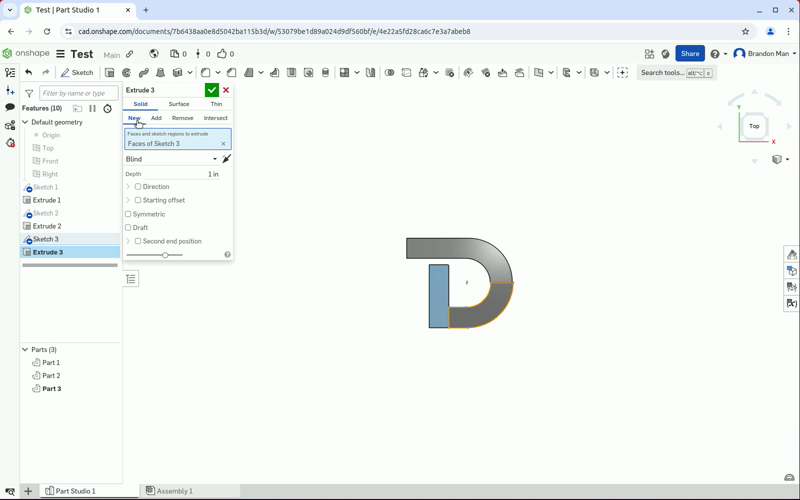
key(tab, 4)
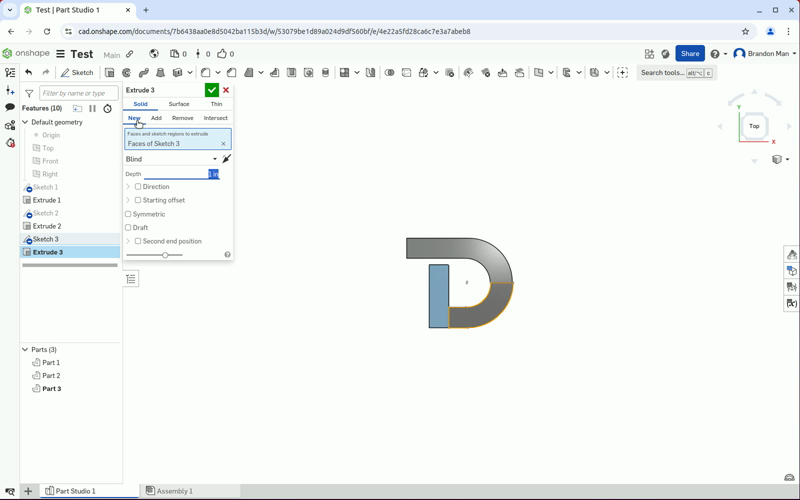
text(2.648)
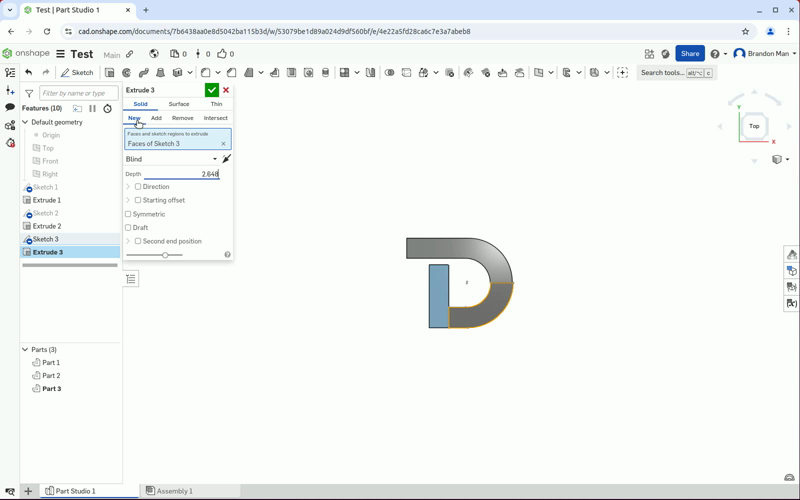
key(enter)
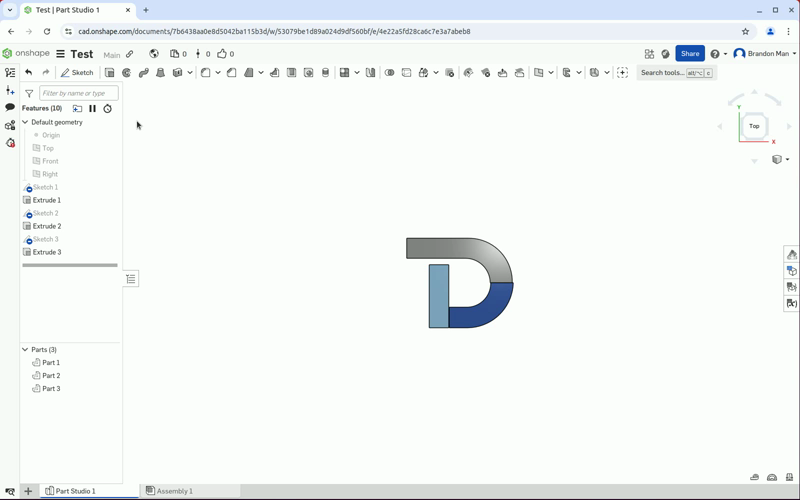
key(shift+h)
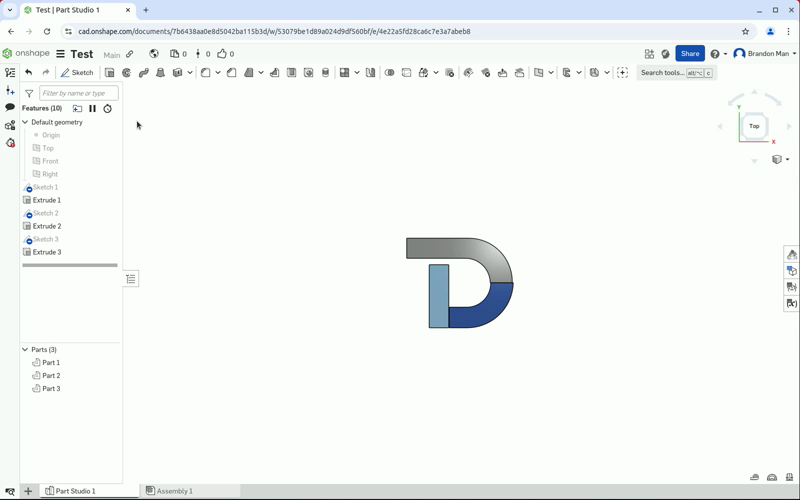
key(shift+h)
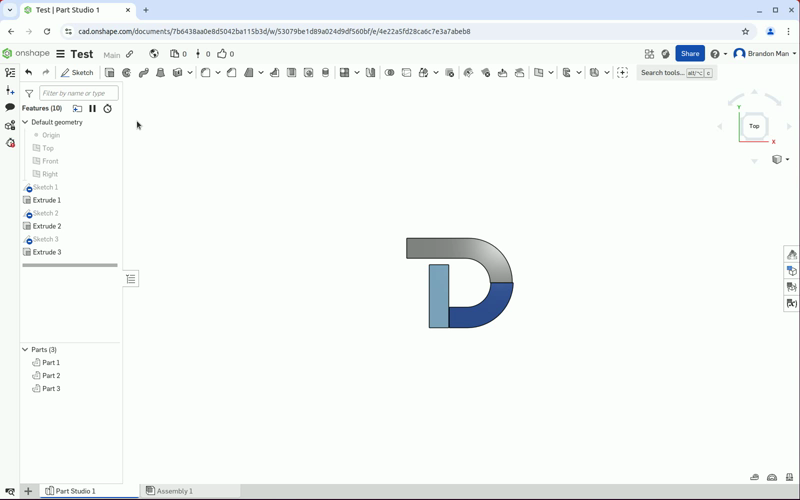
mouse_move(73, 189)
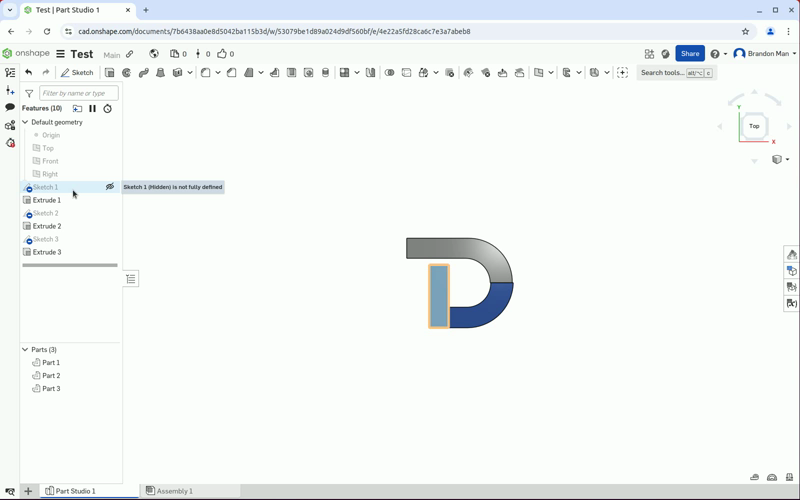
click(73, 189)
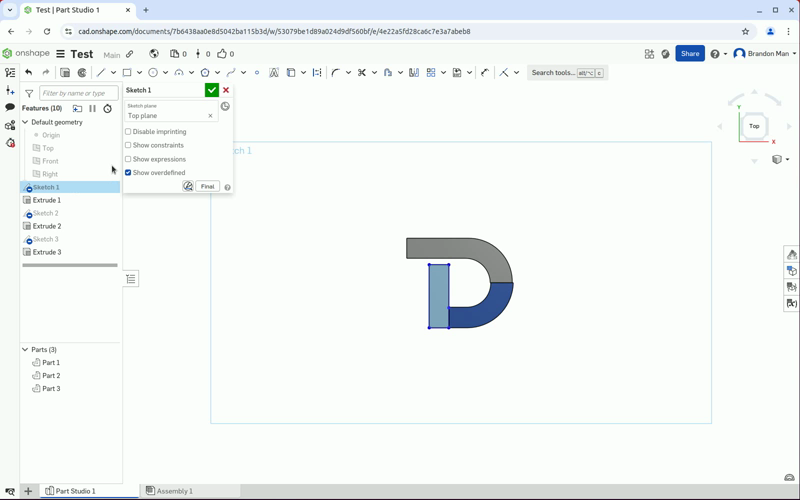
mouse_move(229, 92)
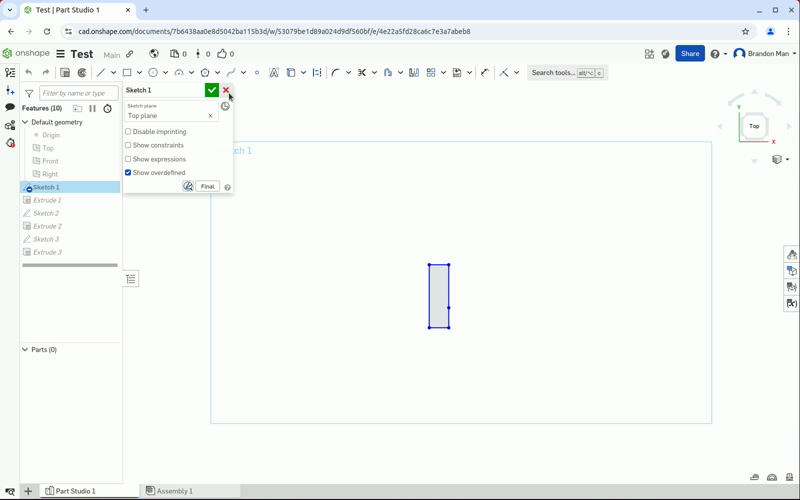
click(229, 92)
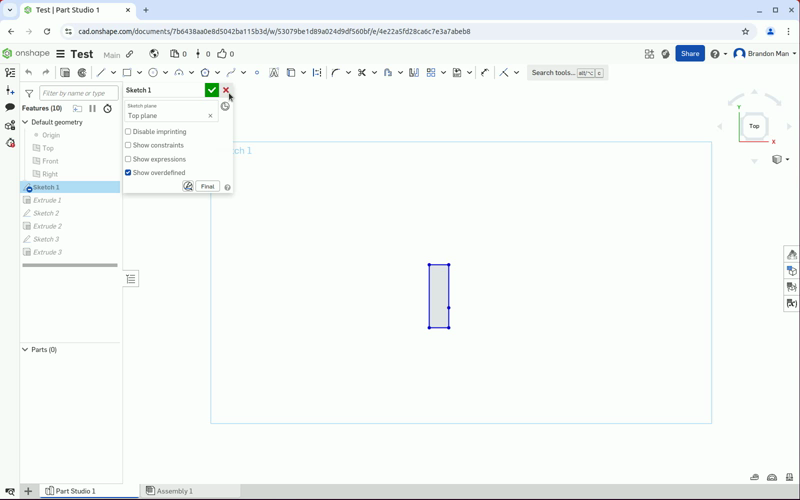
key(shift+s)
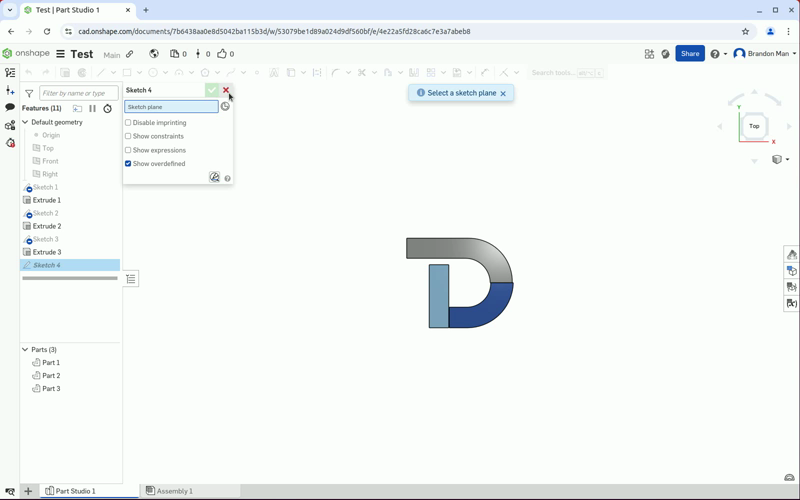
mouse_move(73, 150)
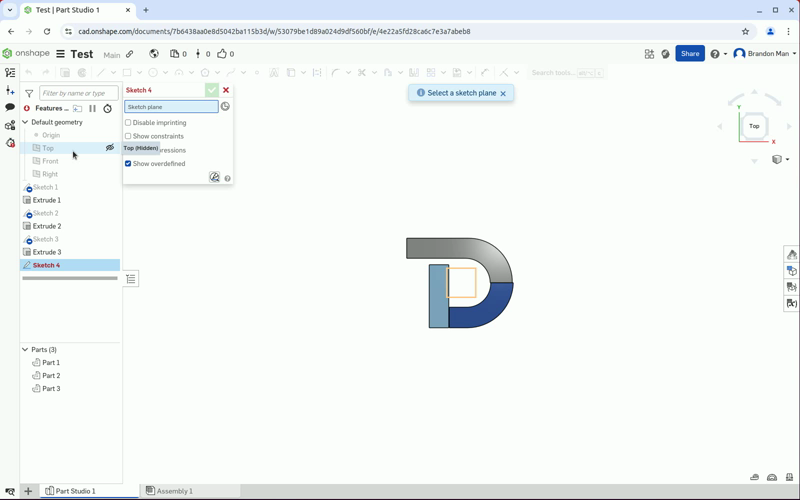
click(73, 150)
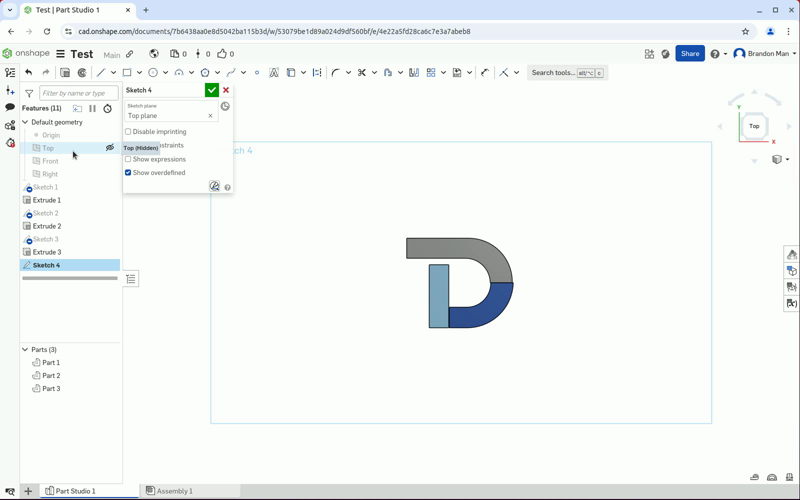
mouse_move(73, 352)
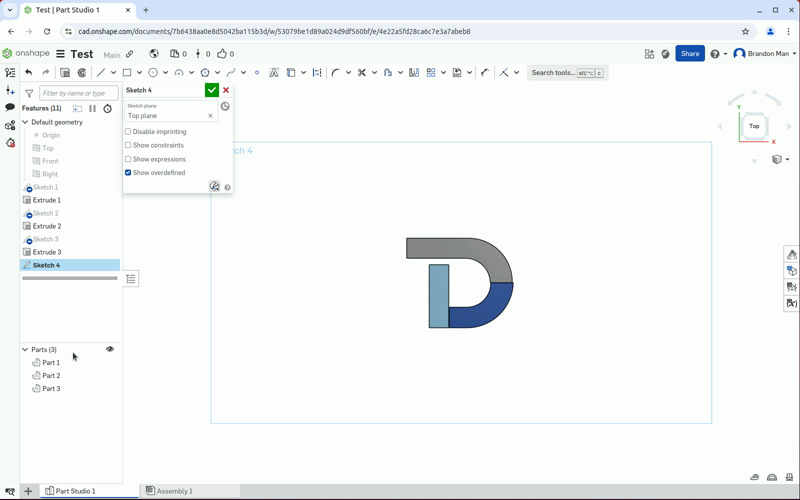
key(y)
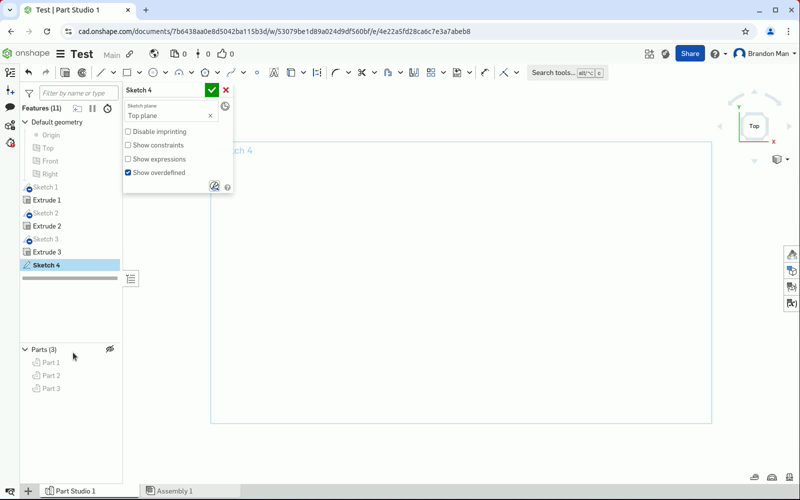
key(c)
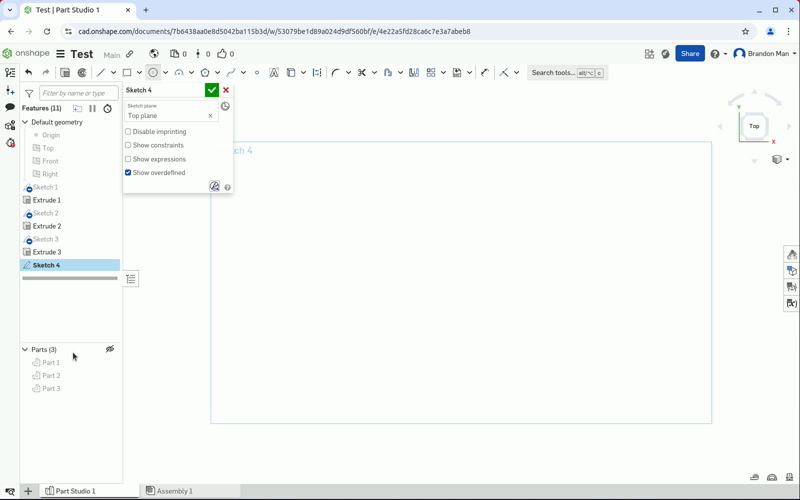
key_down(shift)
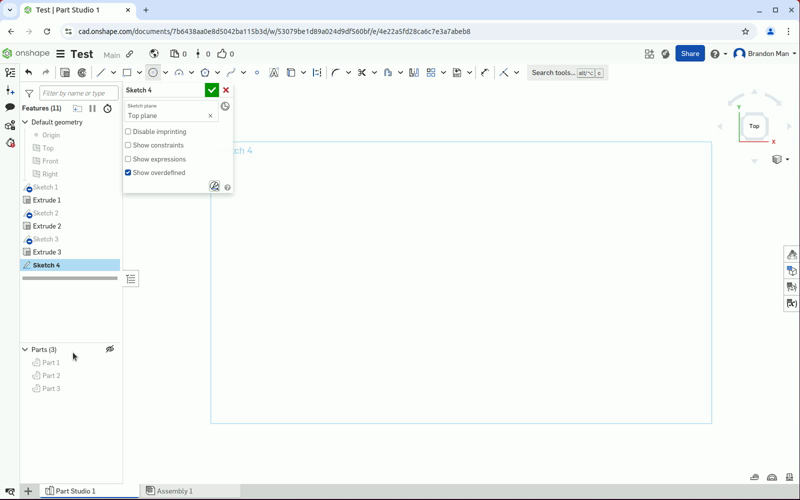
mouse_move(458, 282)
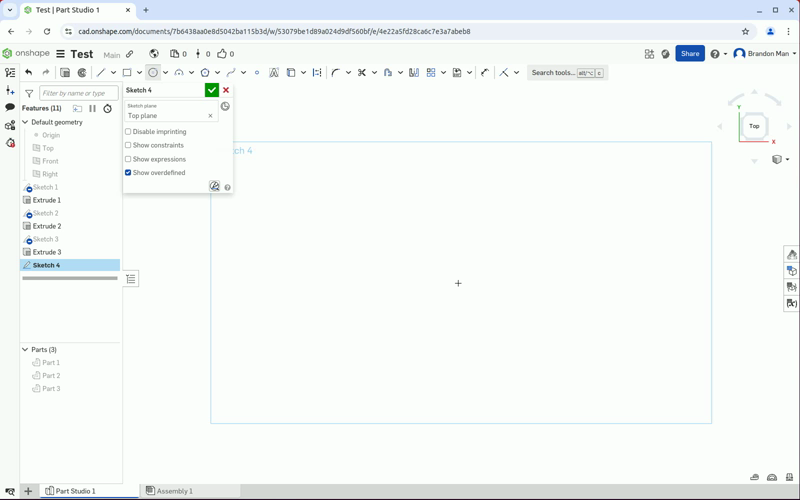
click(458, 282)
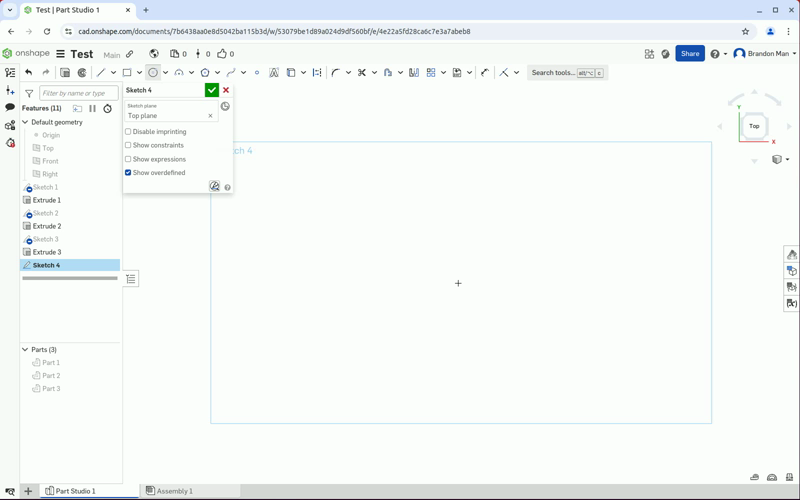
key_up(shift)
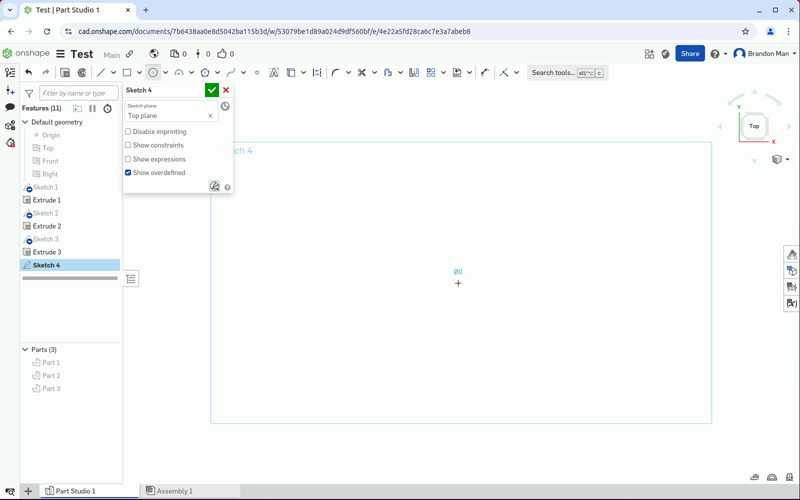
mouse_move(551, 282)
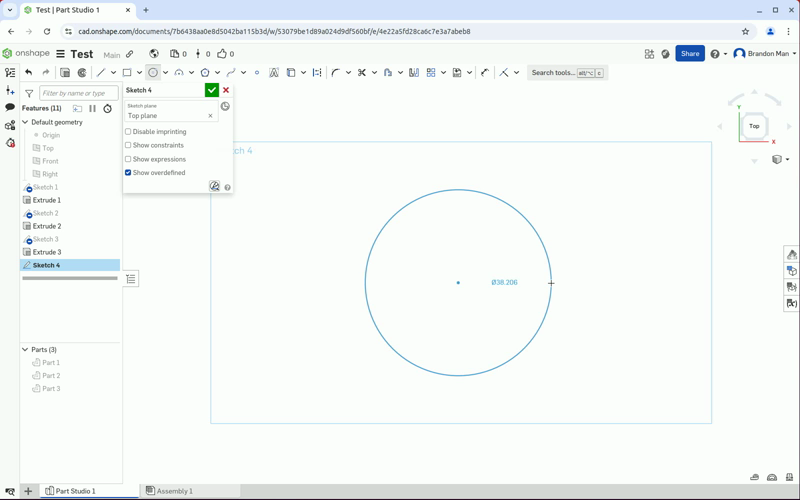
click(551, 282)
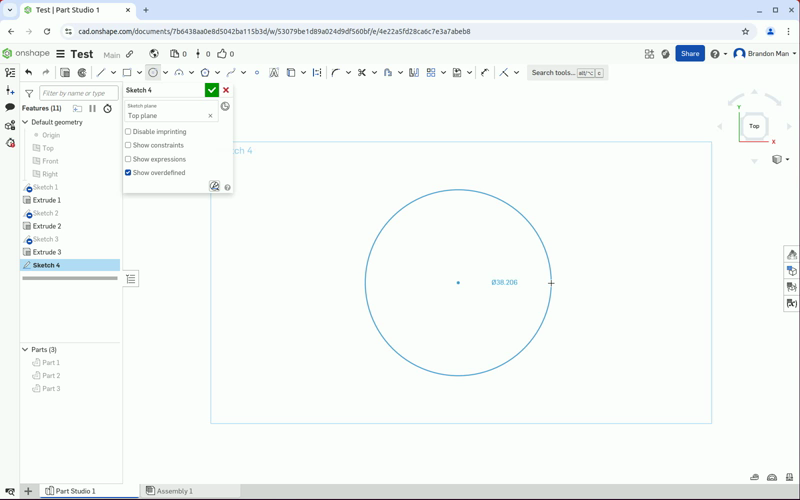
key(esc)
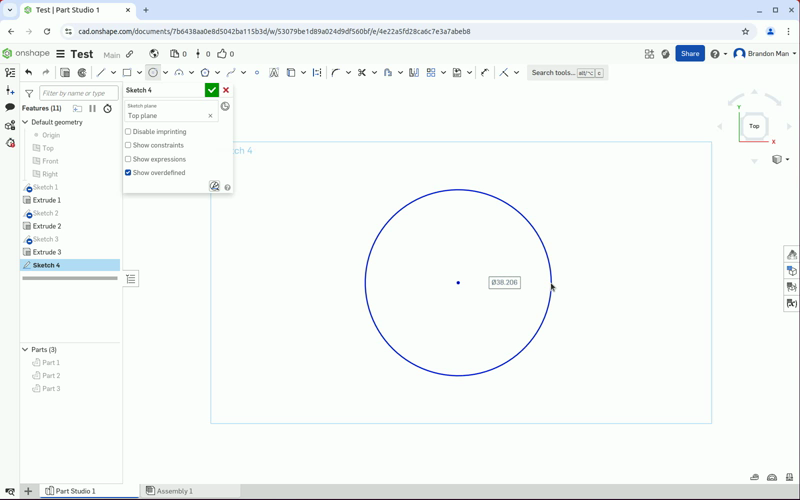
key(c)
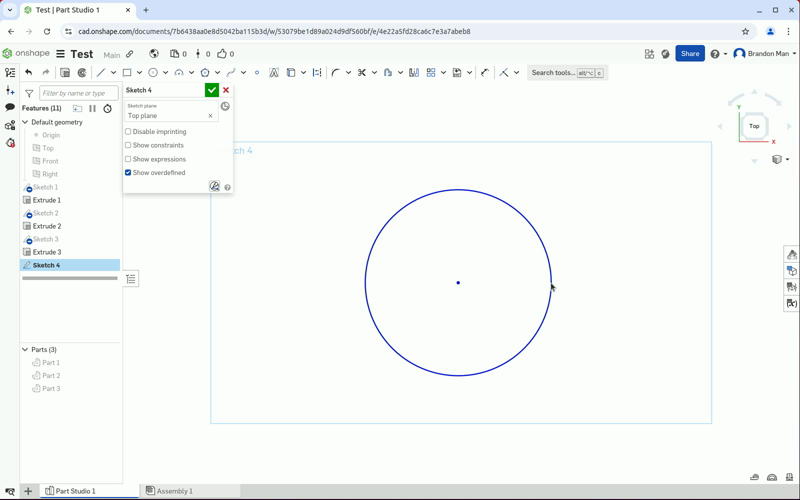
key_down(shift)
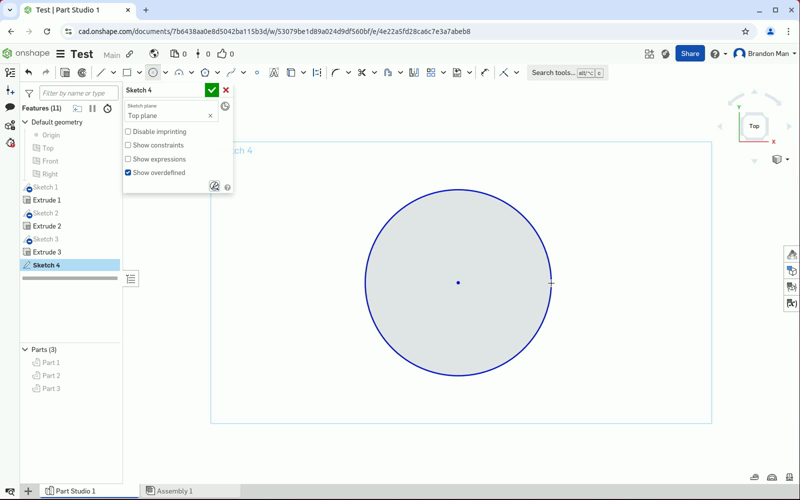
mouse_move(458, 282)
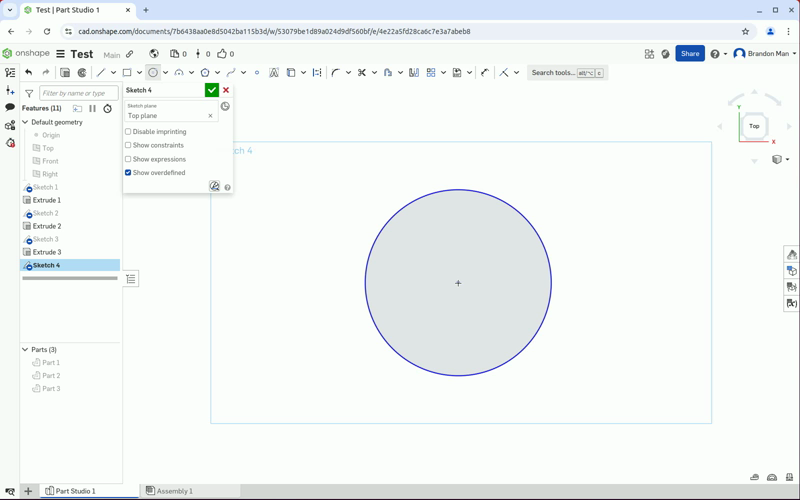
click(458, 282)
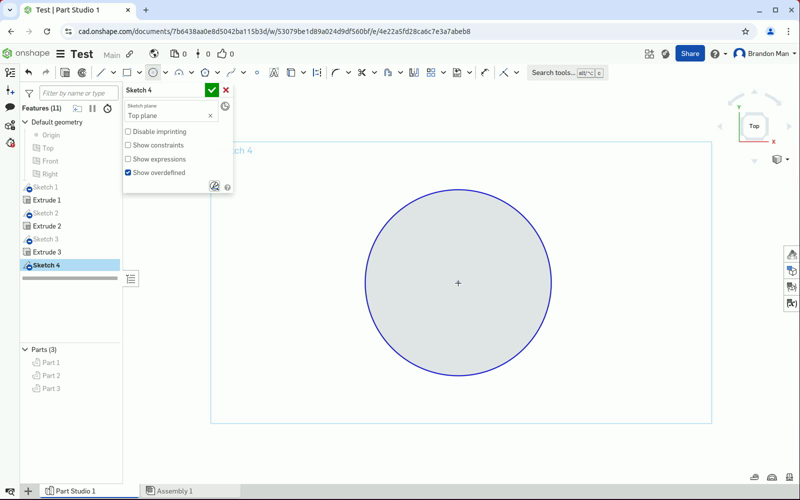
key_up(shift)
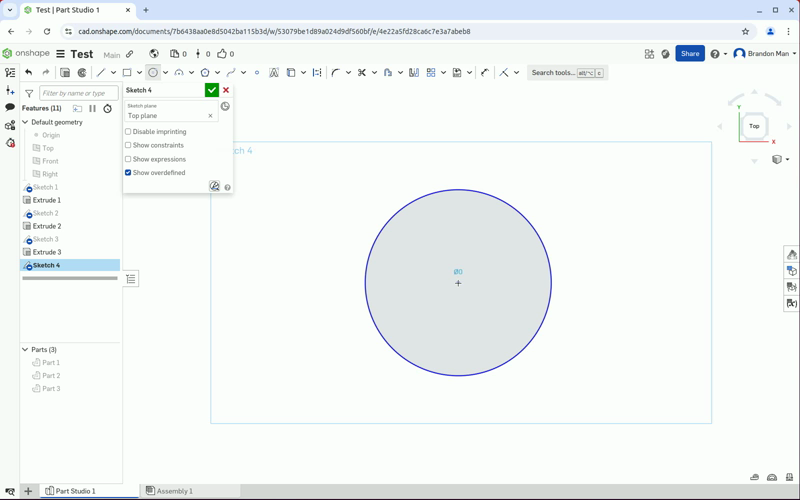
mouse_move(533, 282)
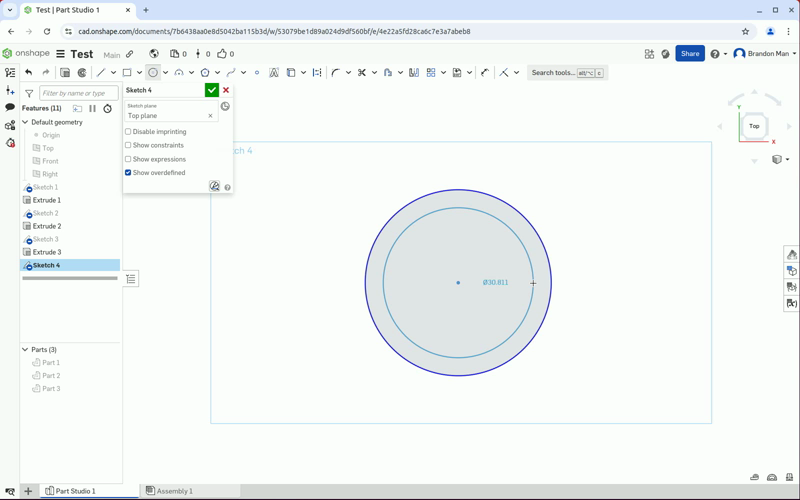
click(533, 282)
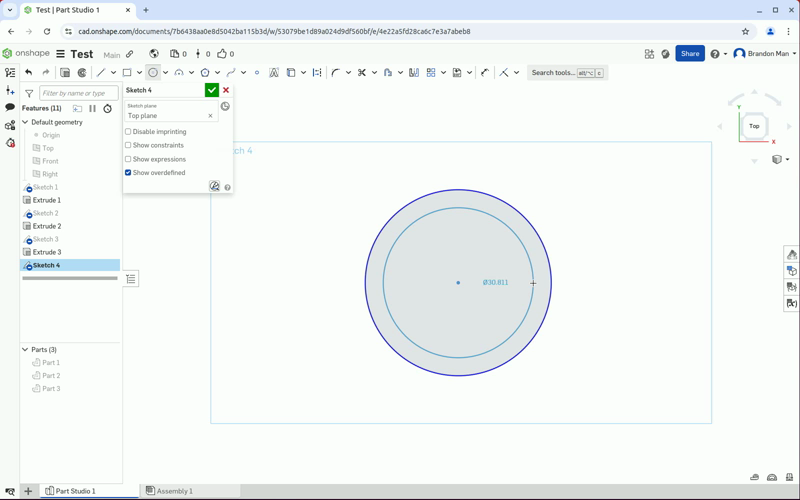
key(esc)
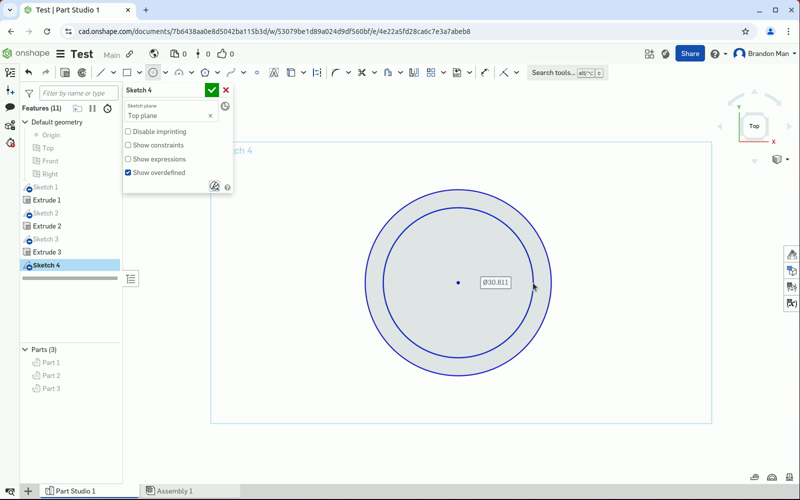
mouse_move(474, 199)
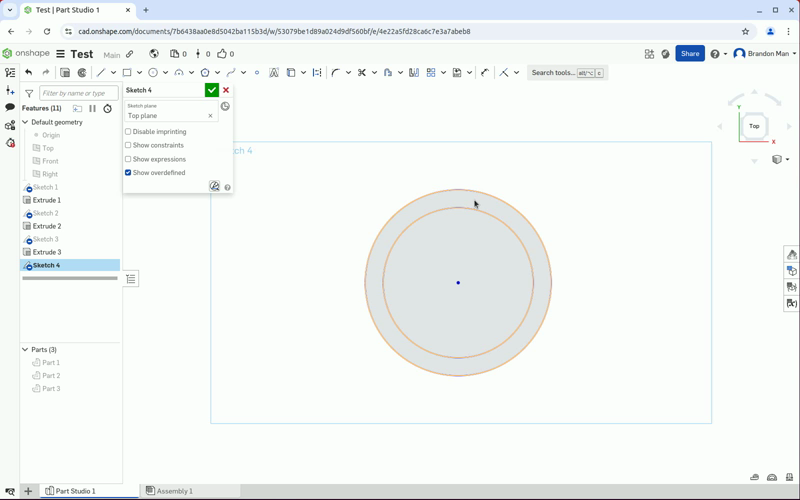
click(474, 199)
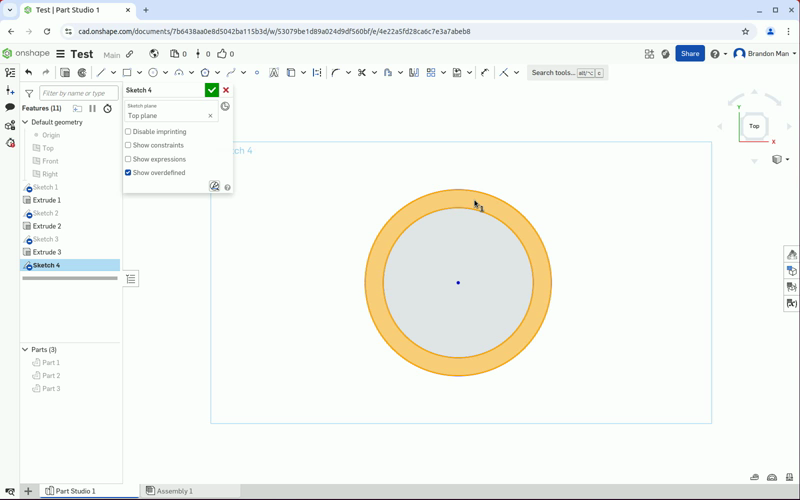
mouse_move(73, 352)
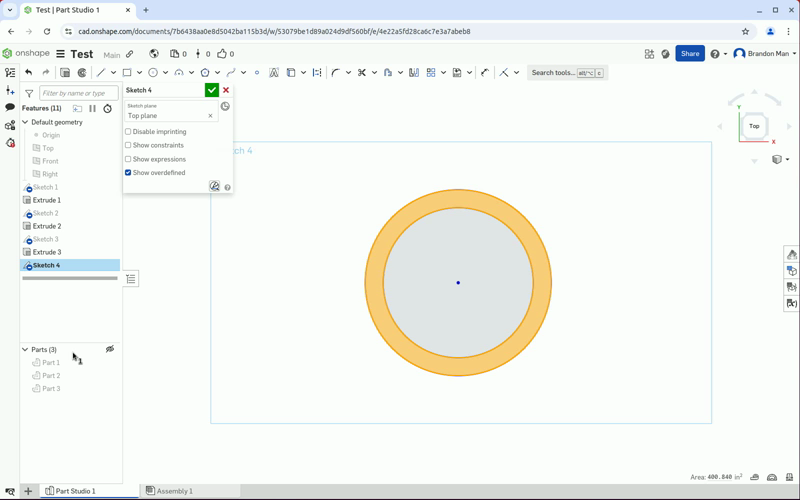
key(shift+y)
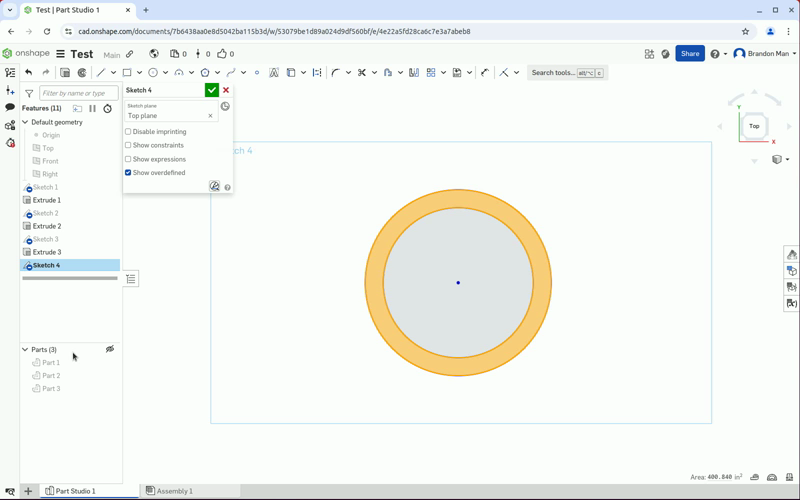
key(shift+e)
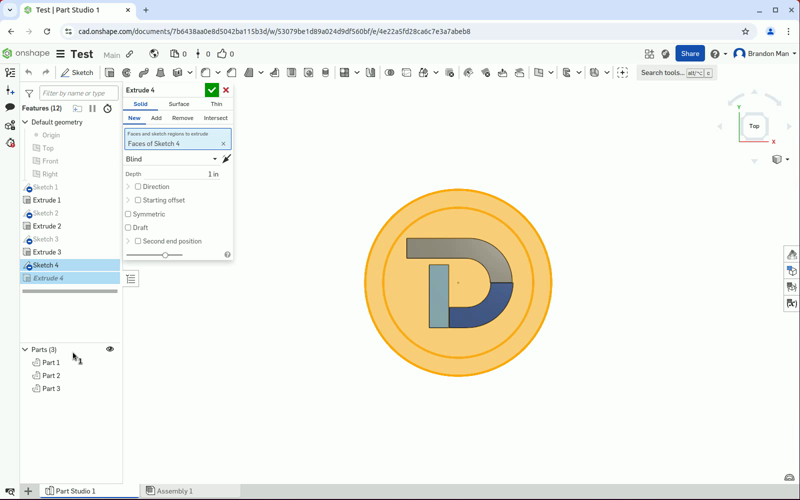
mouse_move(143, 106)
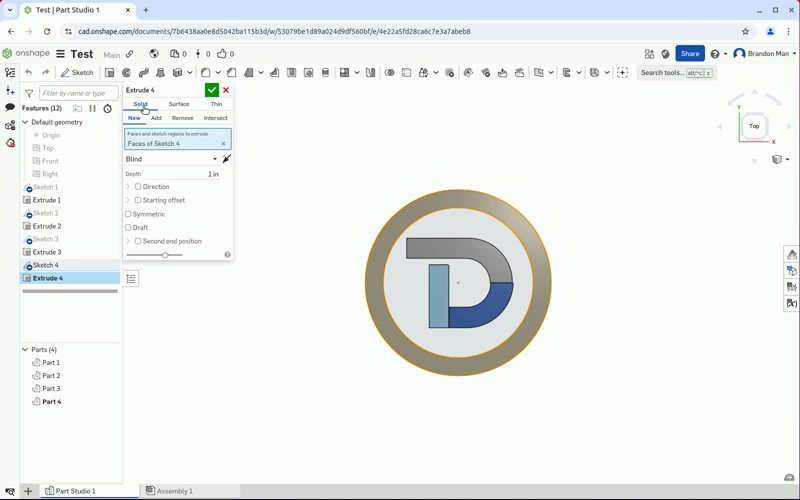
click(143, 106)
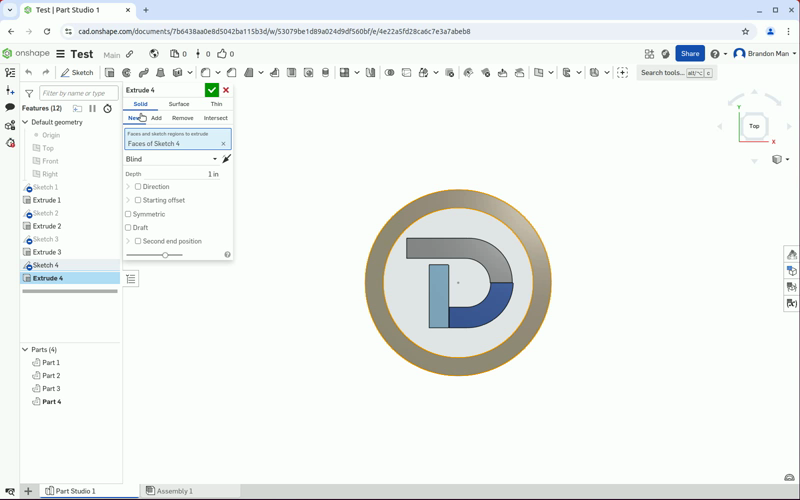
mouse_move(137, 120)
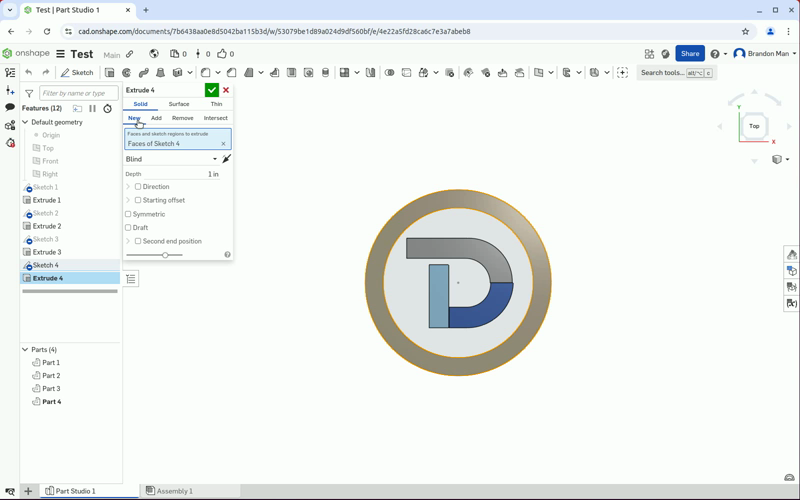
click(137, 120)
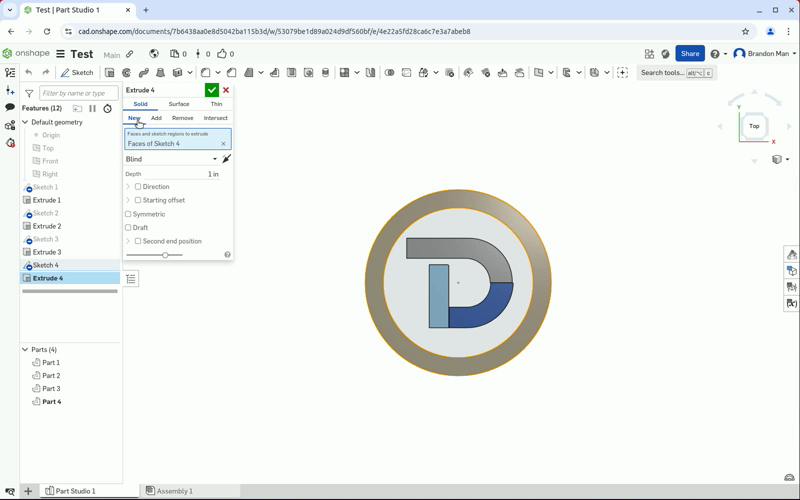
key(tab, 4)
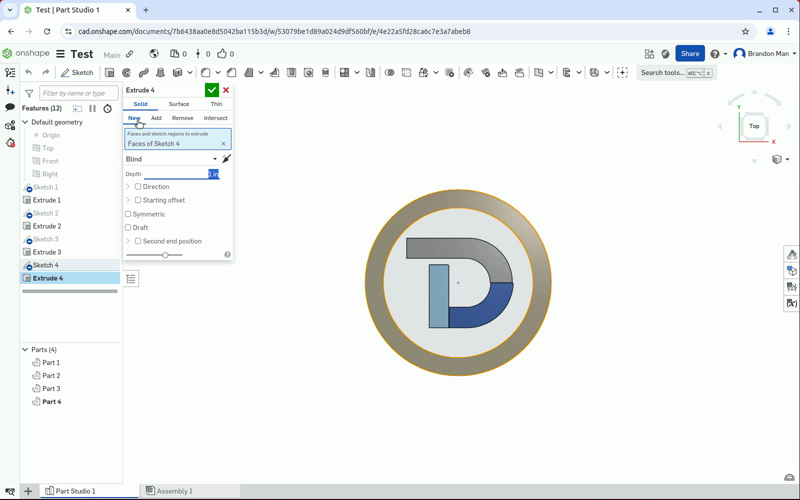
text(2.648)
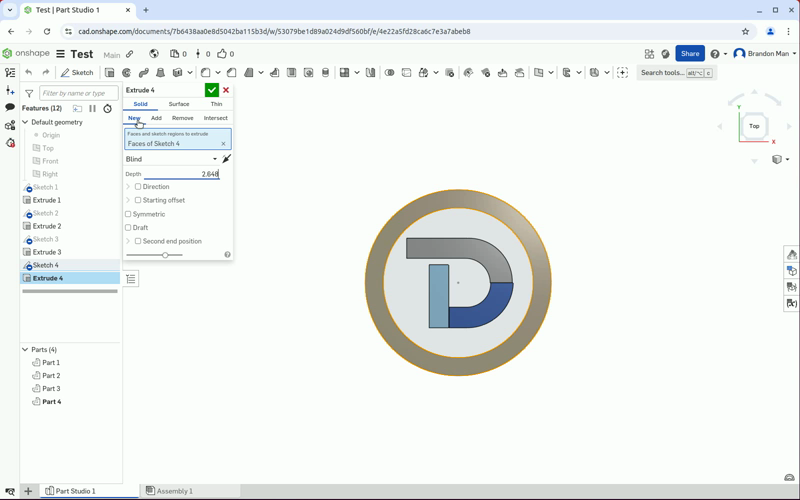
key(enter)
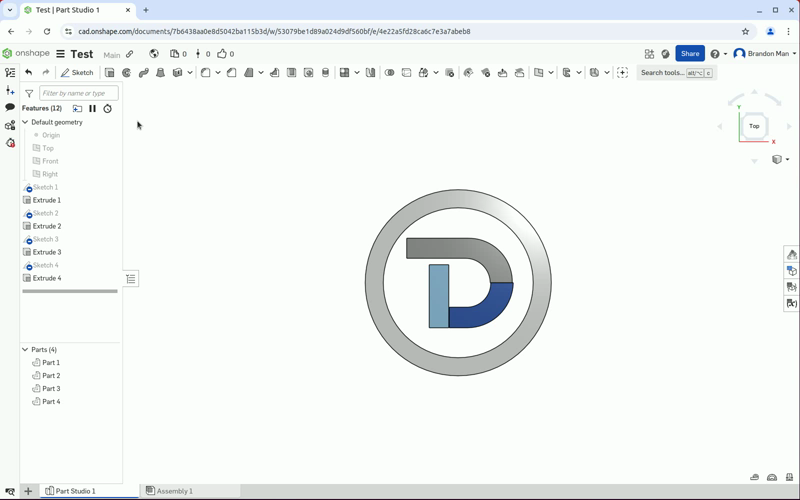
key(shift+h)
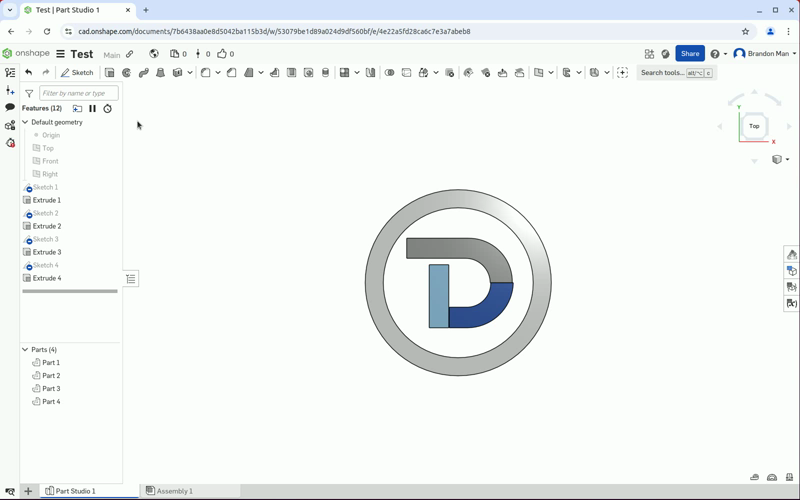
key(shift+h)
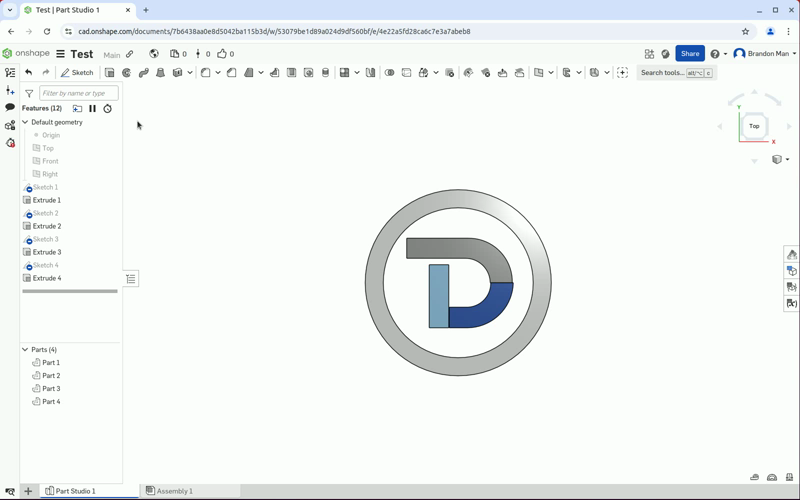
mouse_move(73, 189)
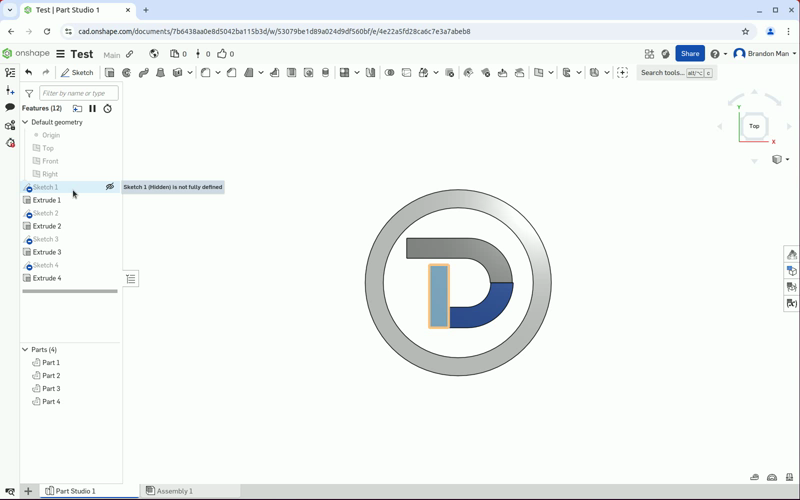
click(73, 189)
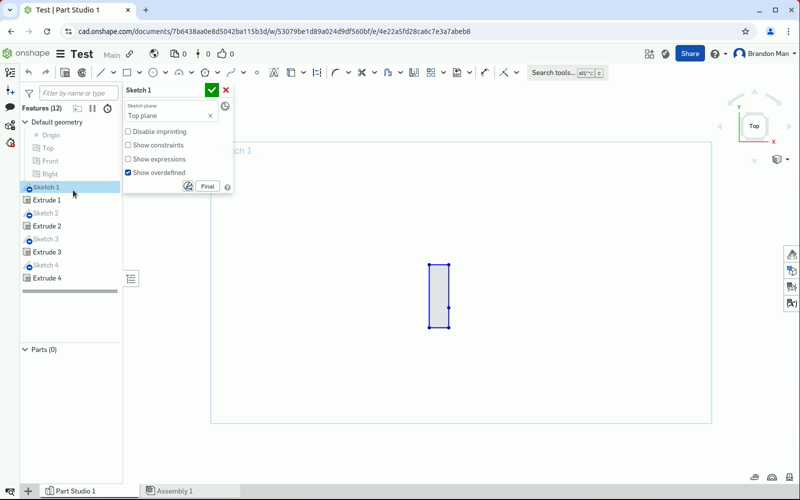
mouse_move(229, 92)
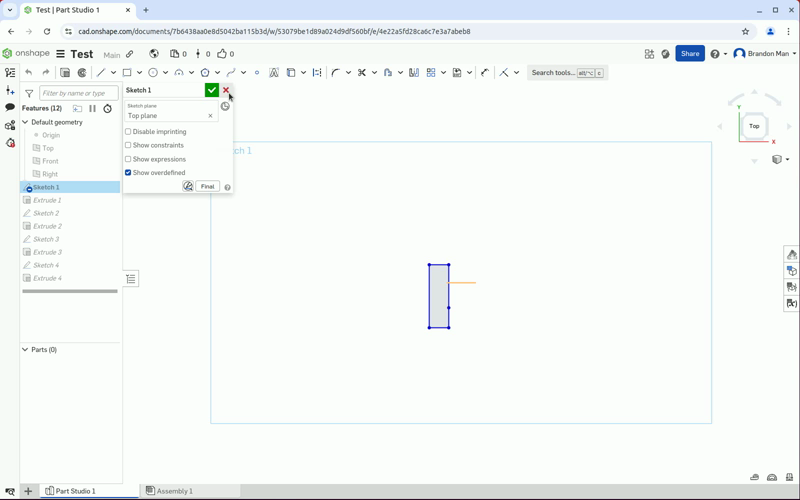
click(229, 92)
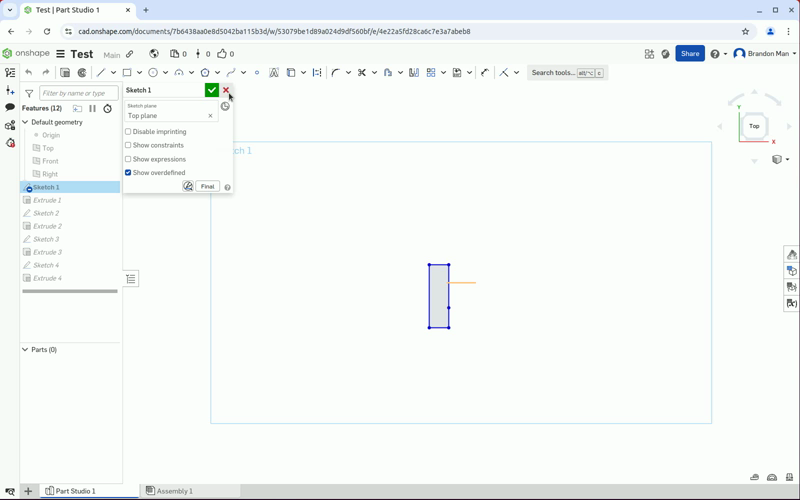
key(shift+s)
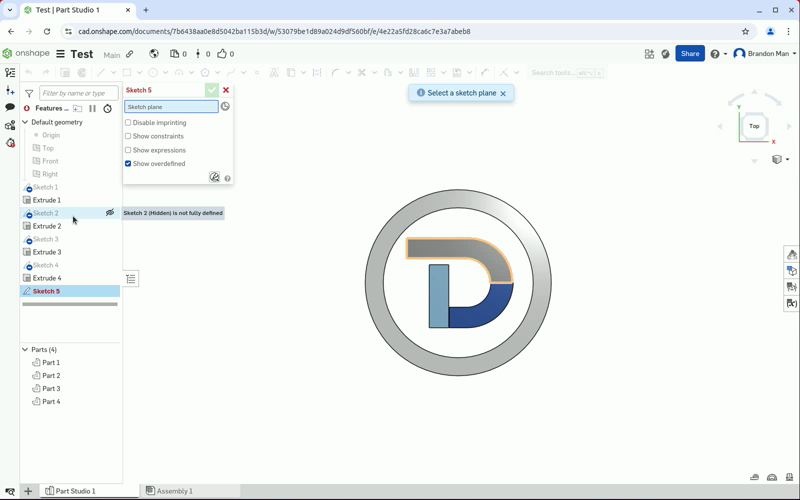
scroll(3)
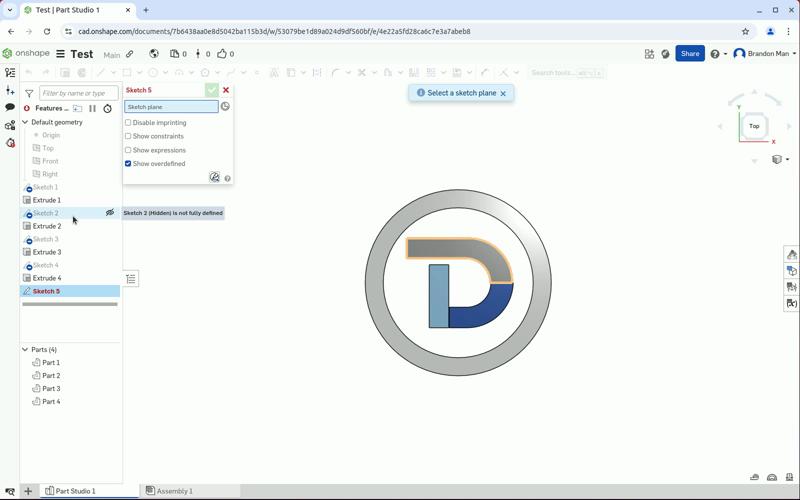
mouse_move(73, 150)
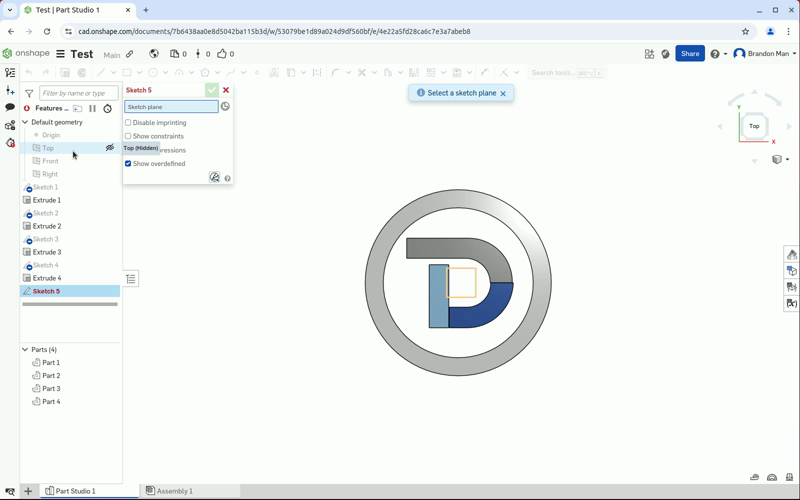
click(73, 150)
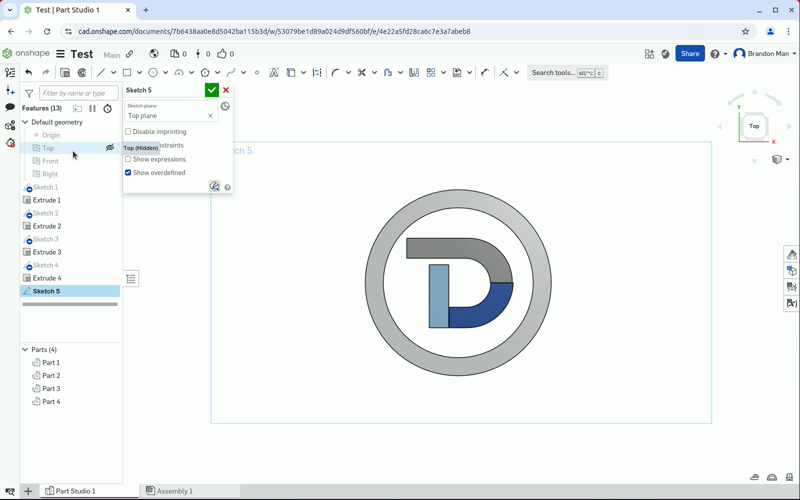
mouse_move(73, 352)
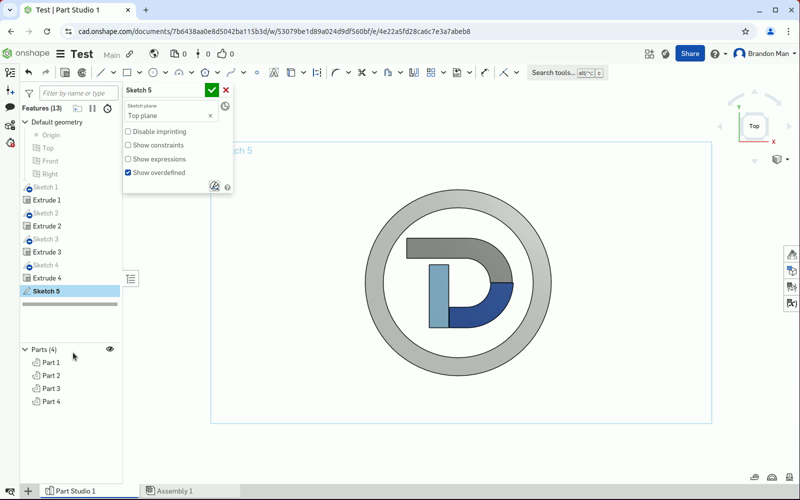
key(y)
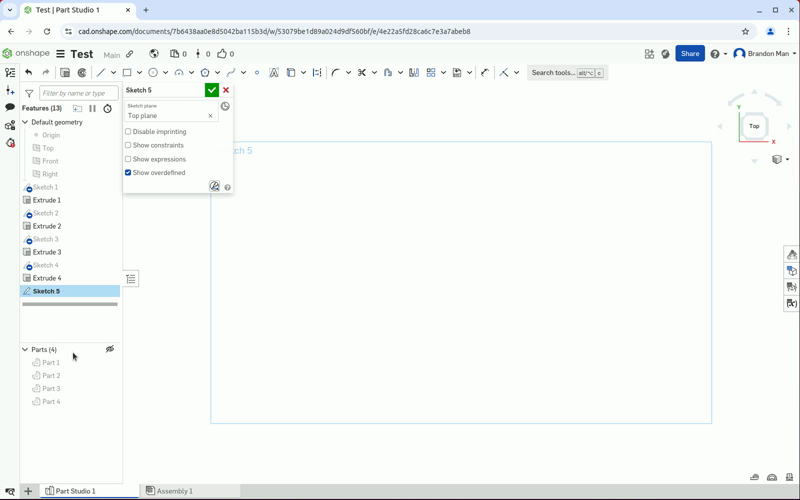
key(l)
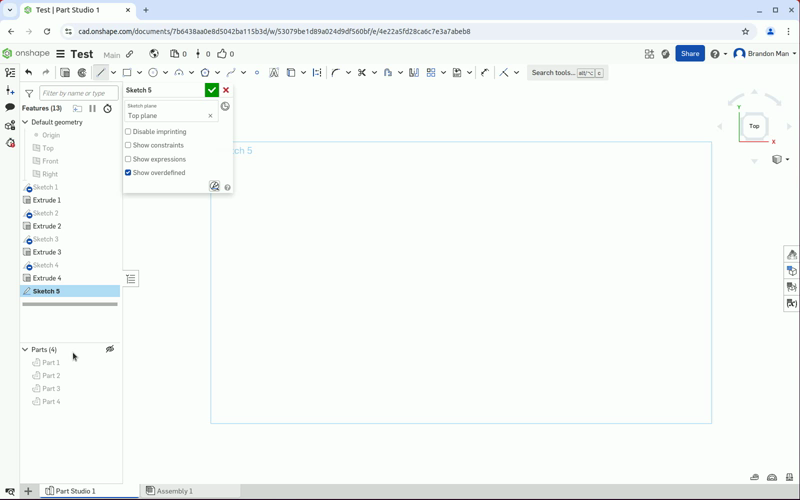
key_down(shift)
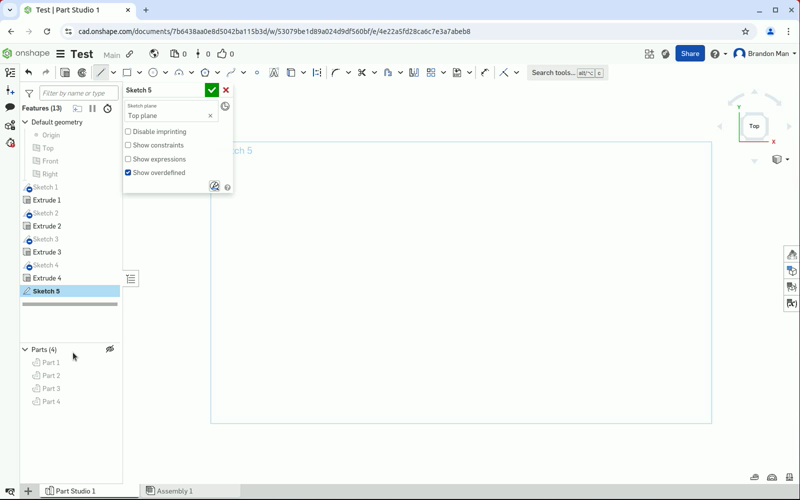
mouse_move(348, 393)
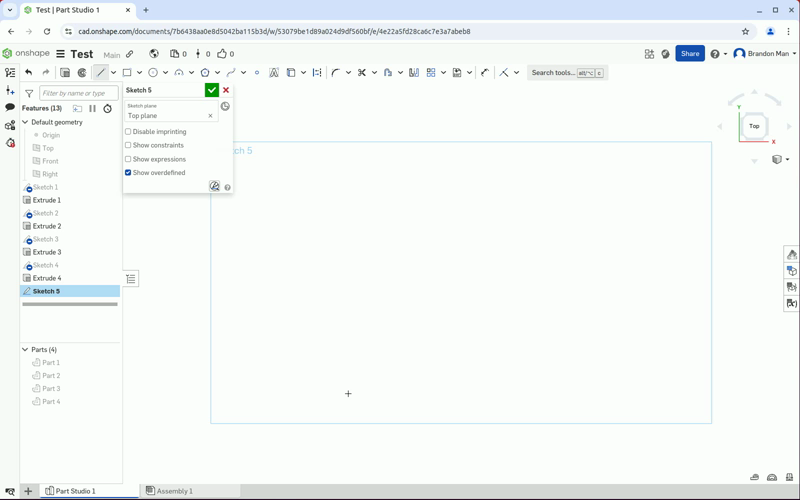
click(348, 393)
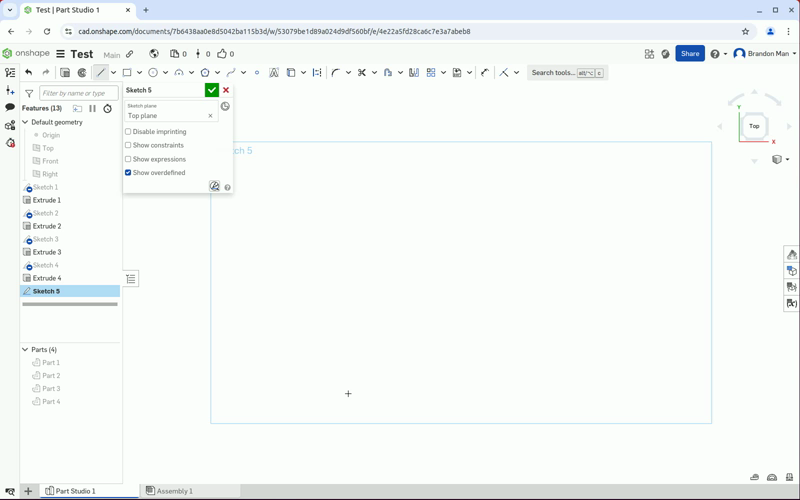
key_up(shift)
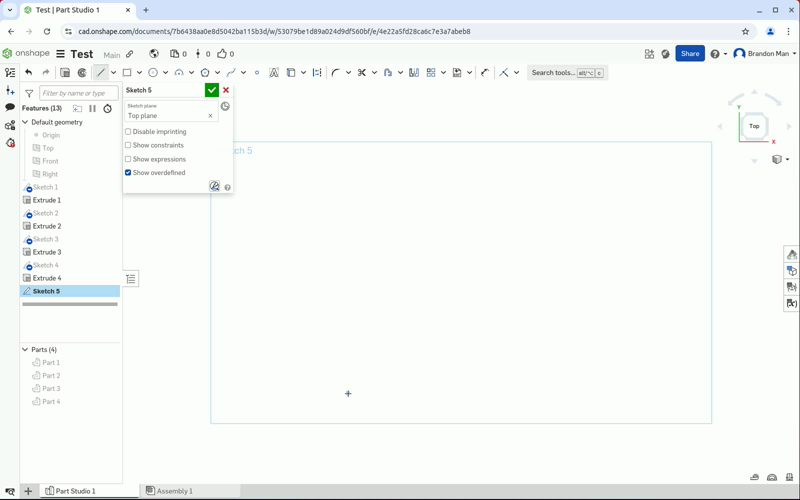
key_down(shift)
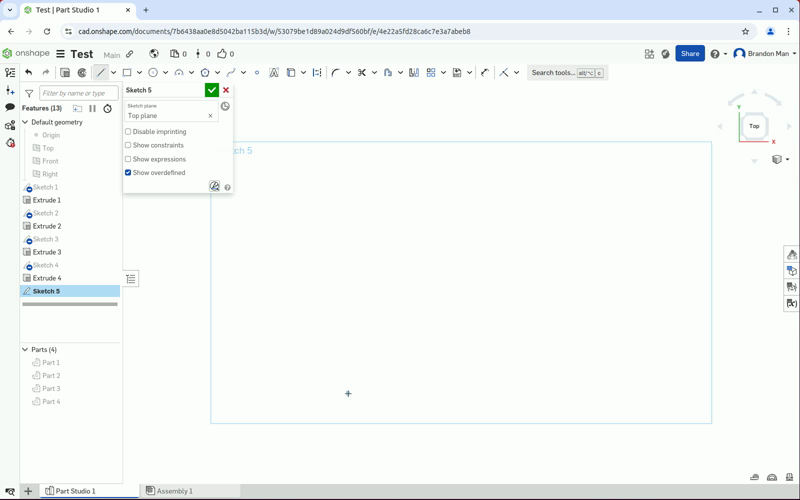
mouse_move(566, 393)
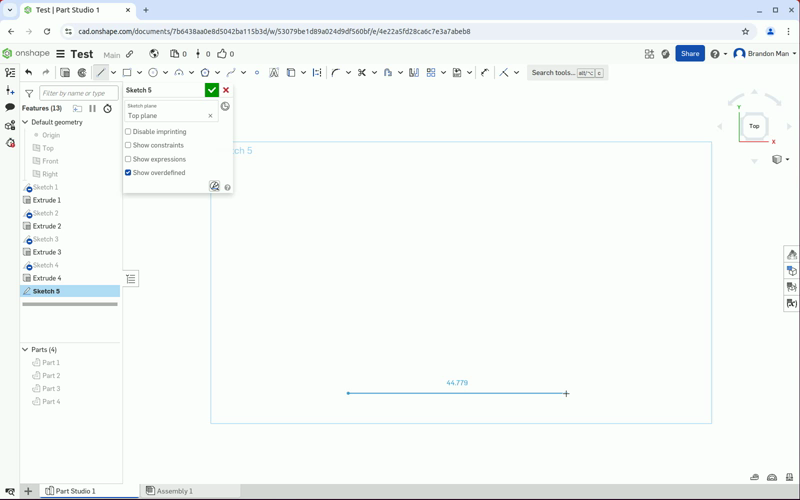
click(566, 393)
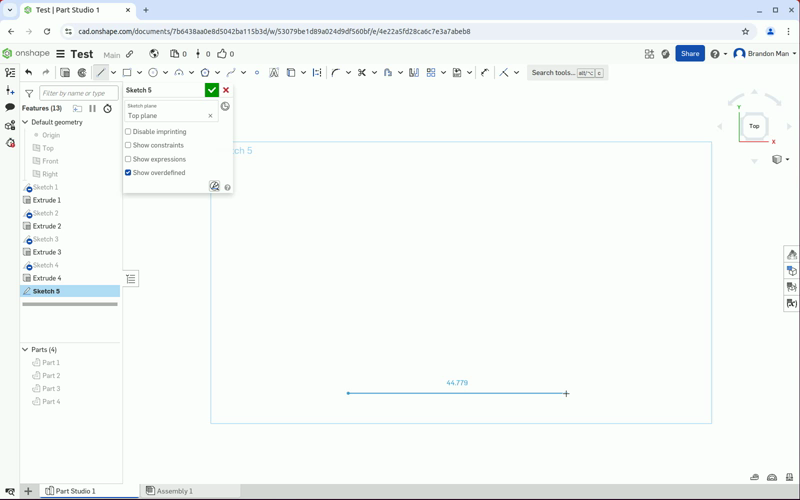
key_up(shift)
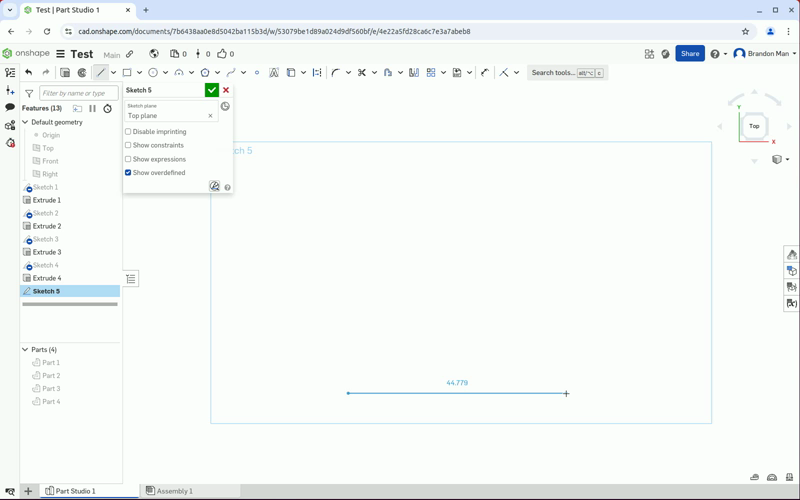
key_down(shift)
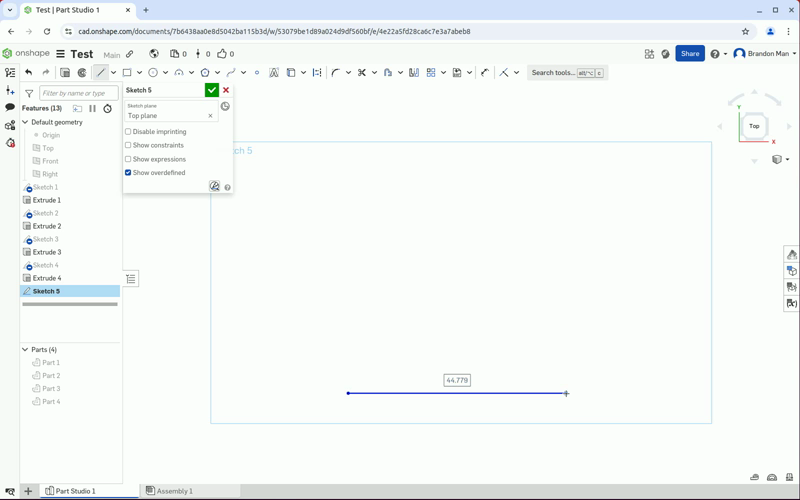
mouse_move(566, 174)
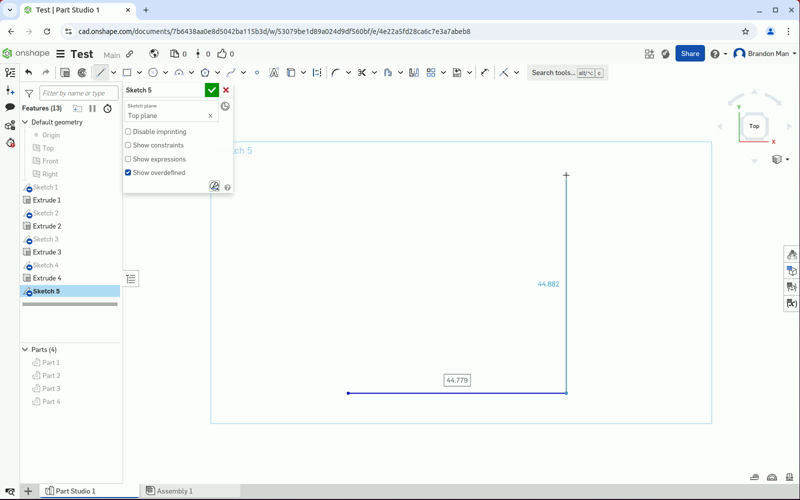
click(566, 174)
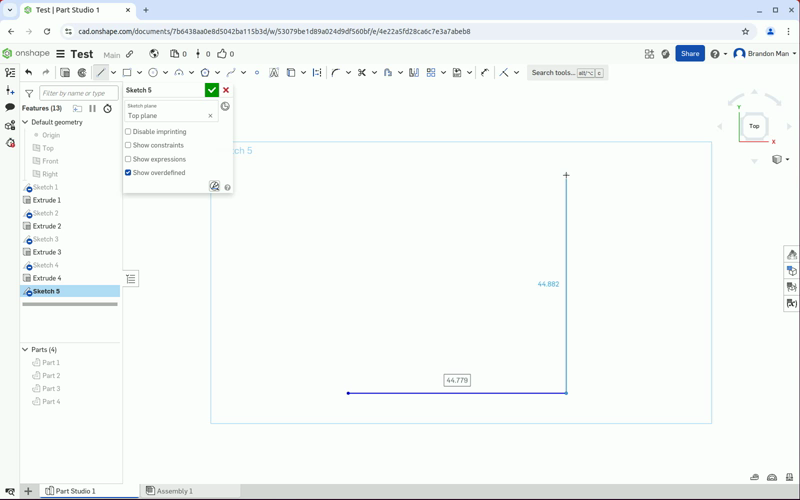
key_up(shift)
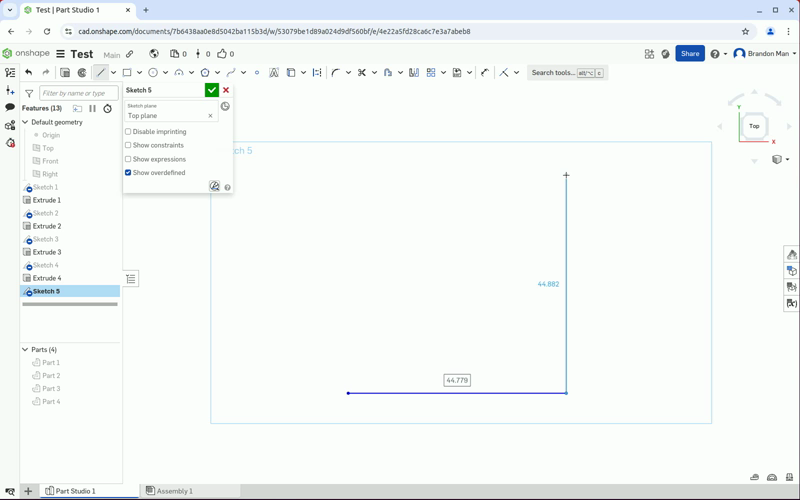
key_down(shift)
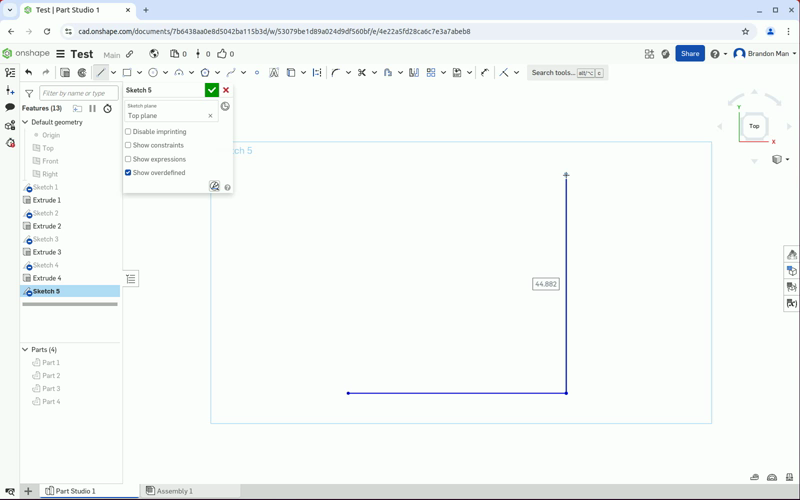
mouse_move(348, 174)
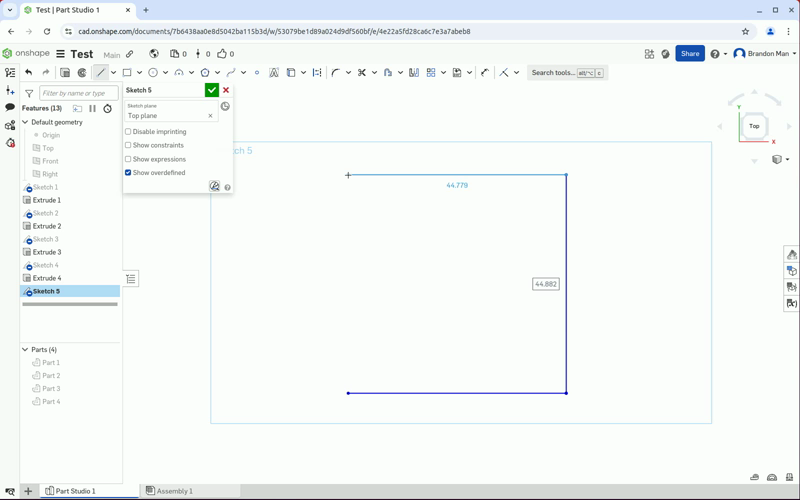
click(348, 174)
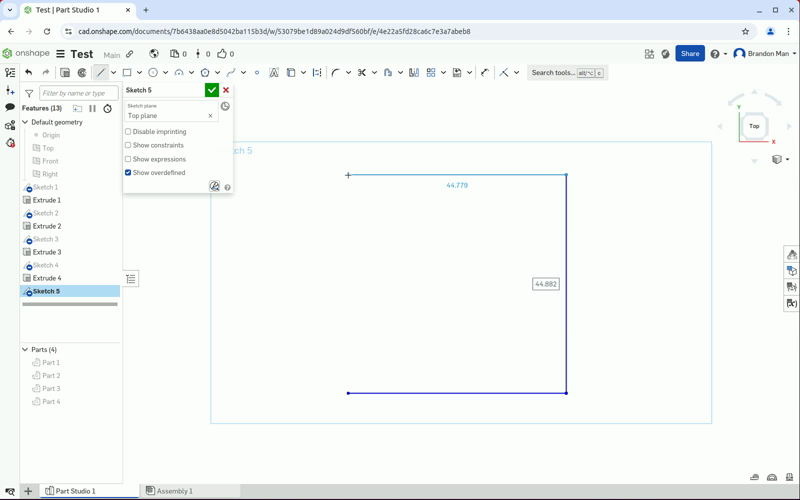
key_up(shift)
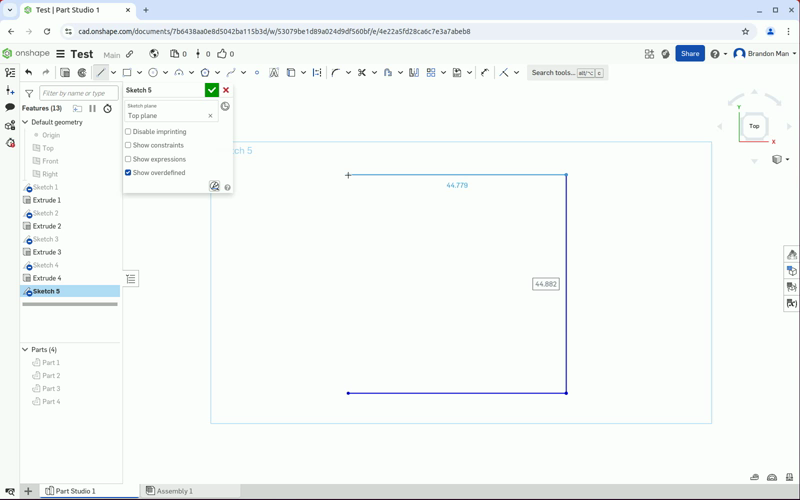
key_down(shift)
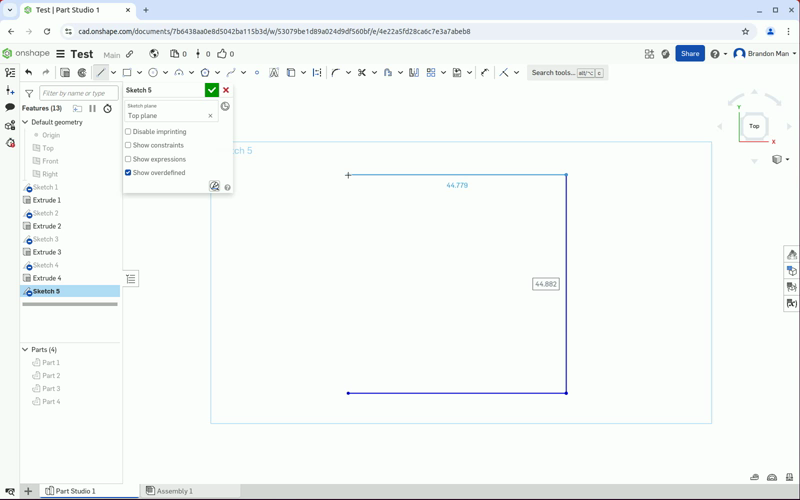
mouse_move(348, 393)
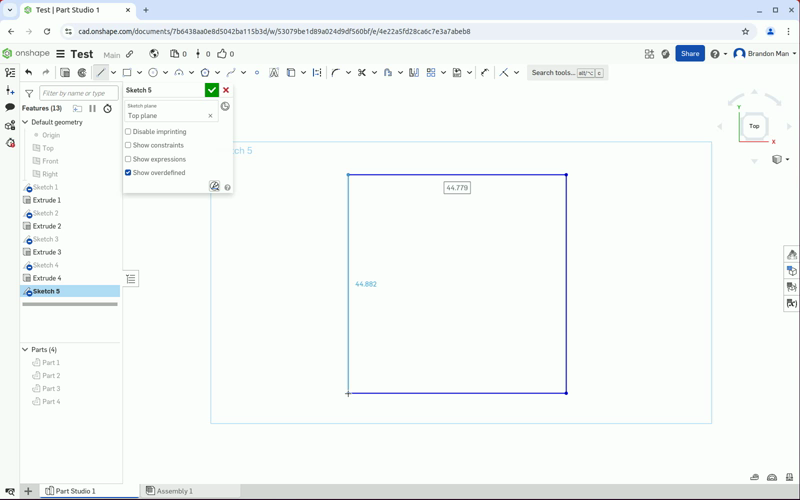
key_up(shift)
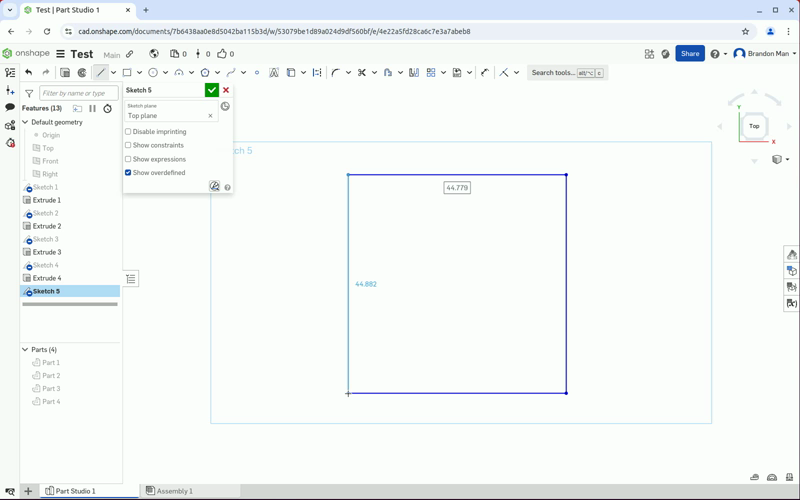
click(348, 393)
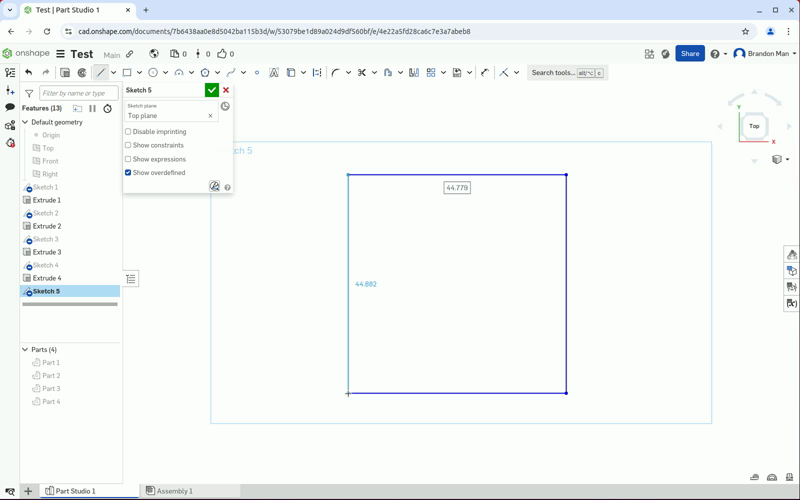
key(esc)
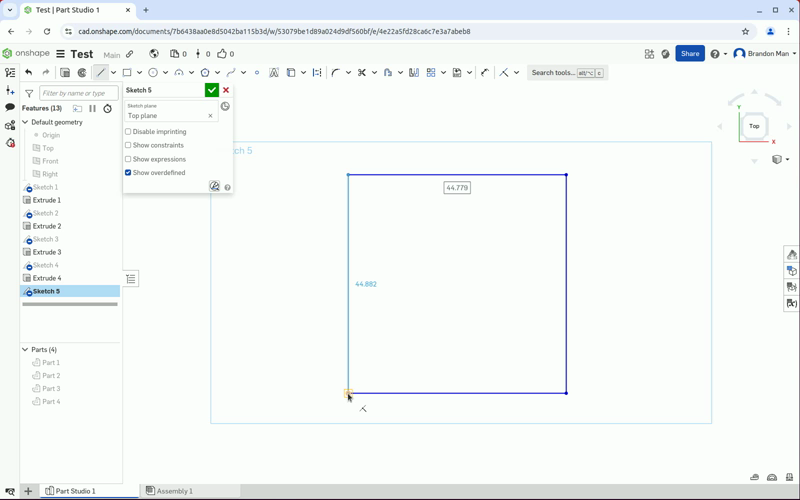
mouse_move(392, 281)
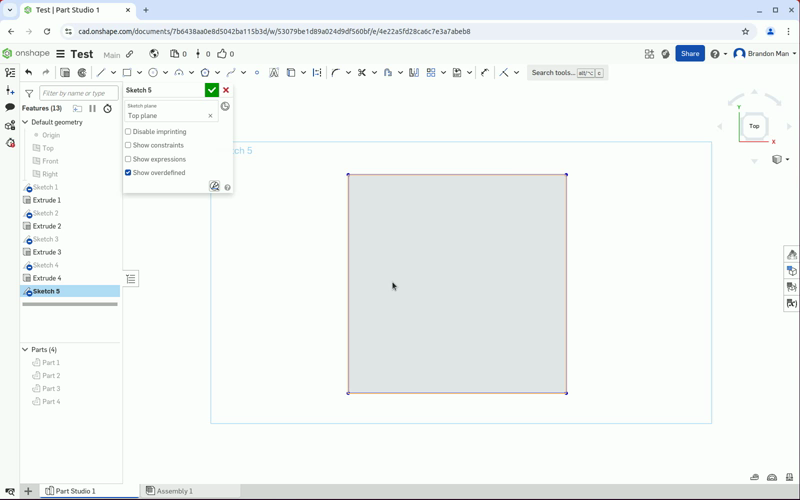
click(392, 281)
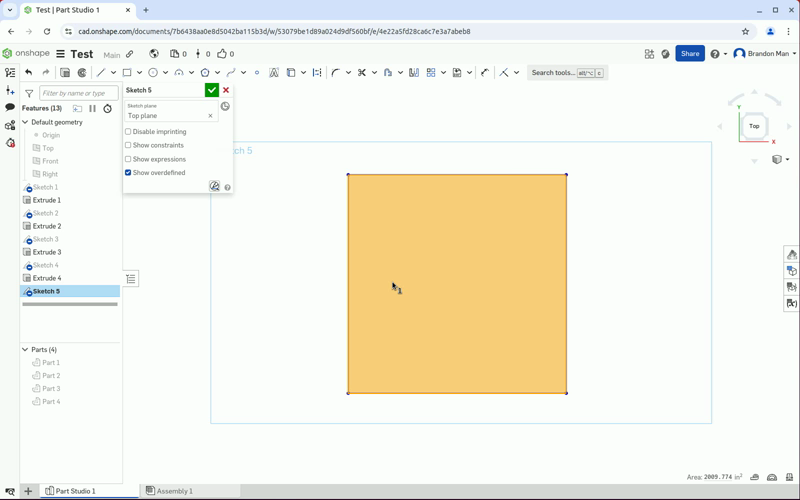
mouse_move(73, 352)
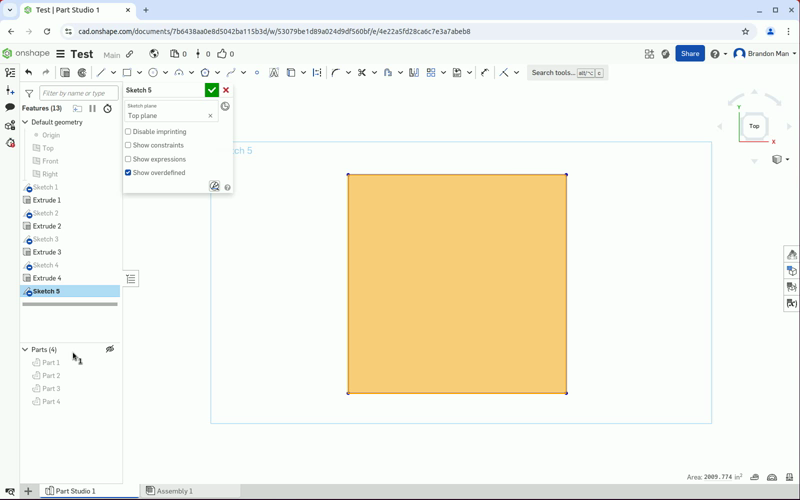
key(shift+y)
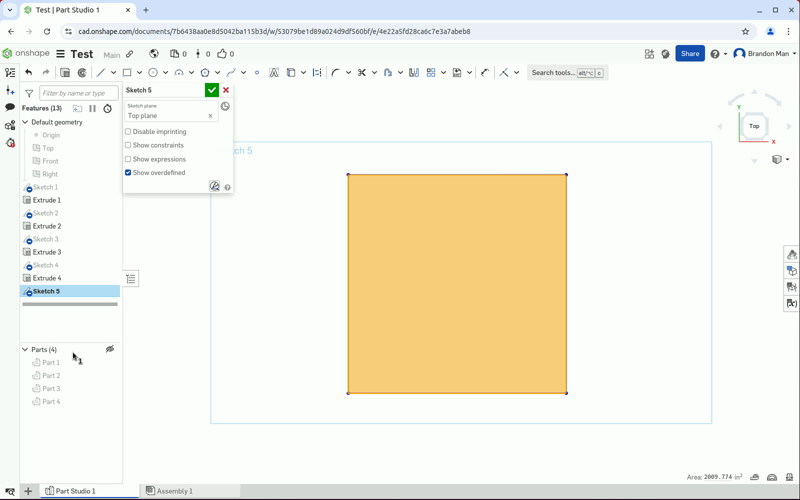
key(shift+e)
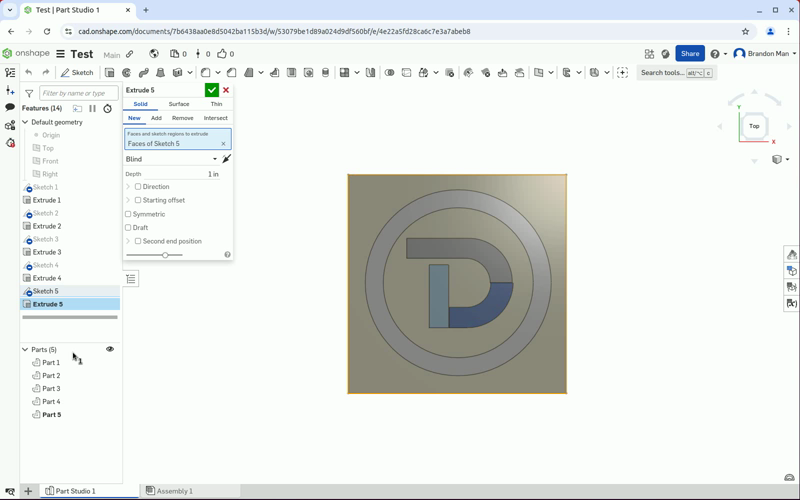
mouse_move(143, 106)
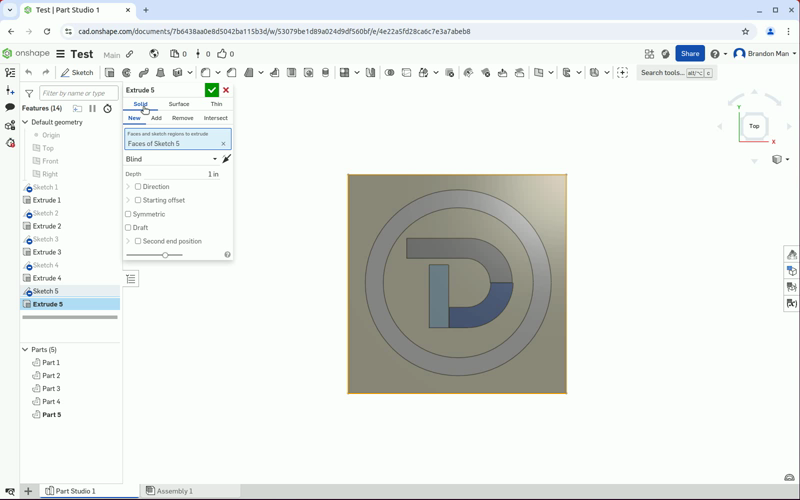
click(143, 106)
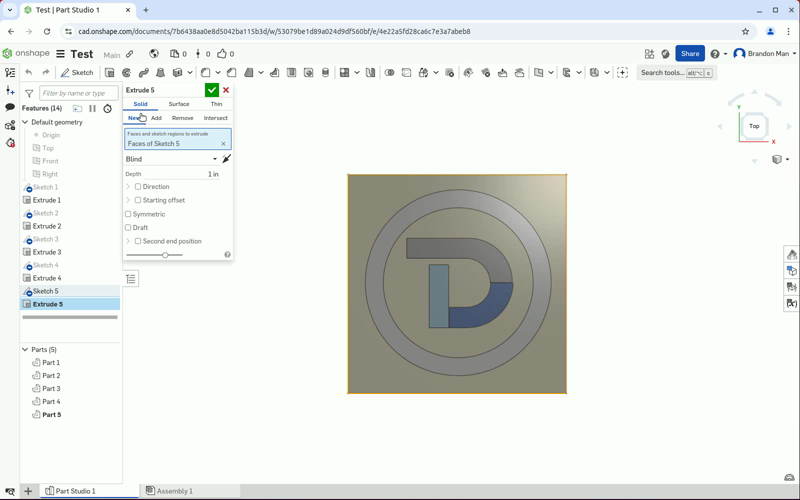
mouse_move(137, 120)
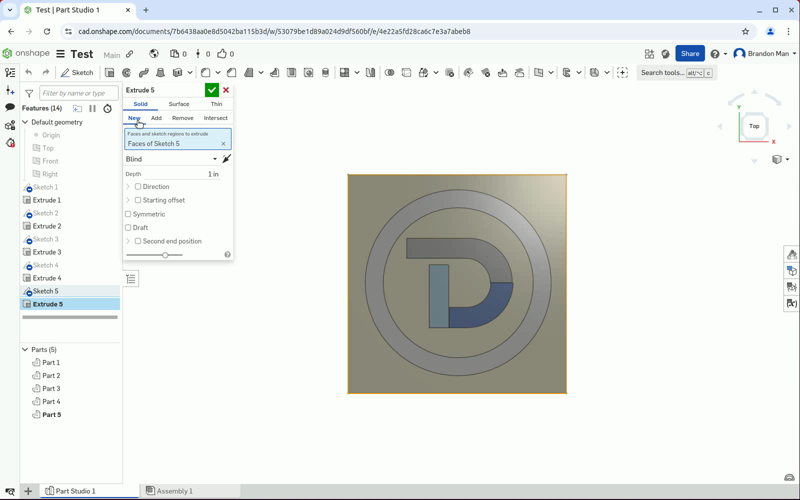
click(137, 120)
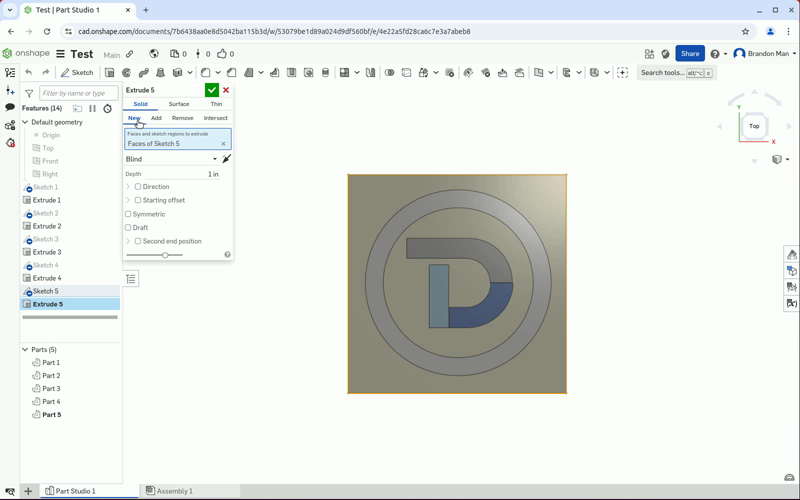
key(tab, 4)
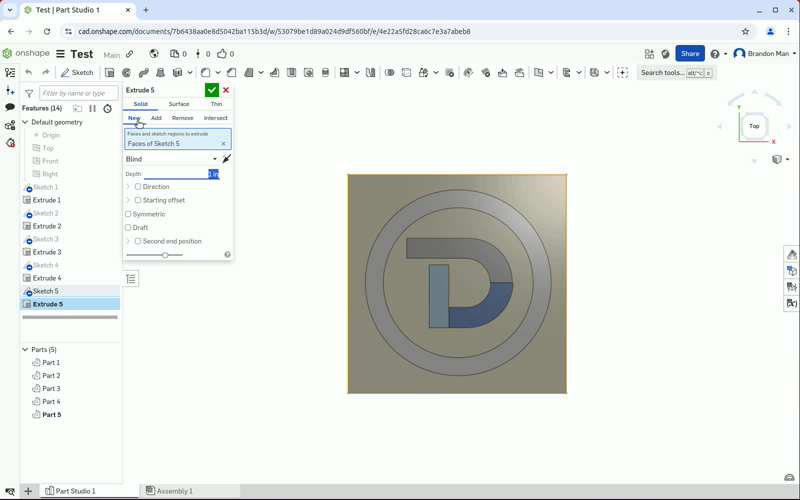
text(1.444)
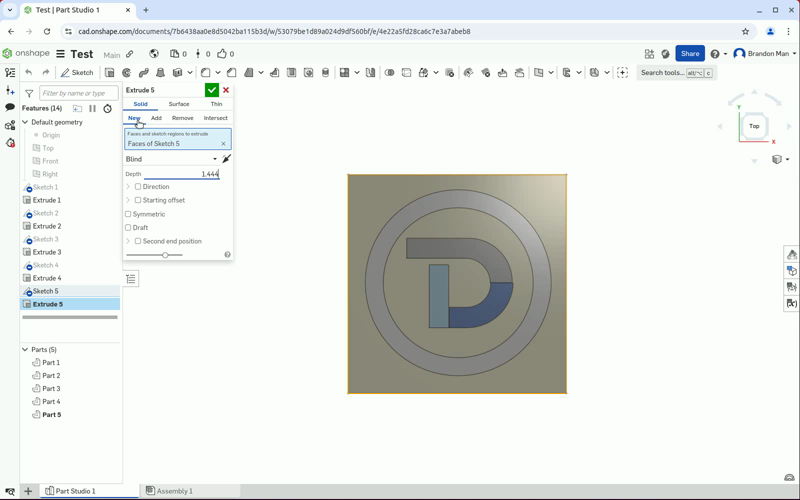
key(enter)
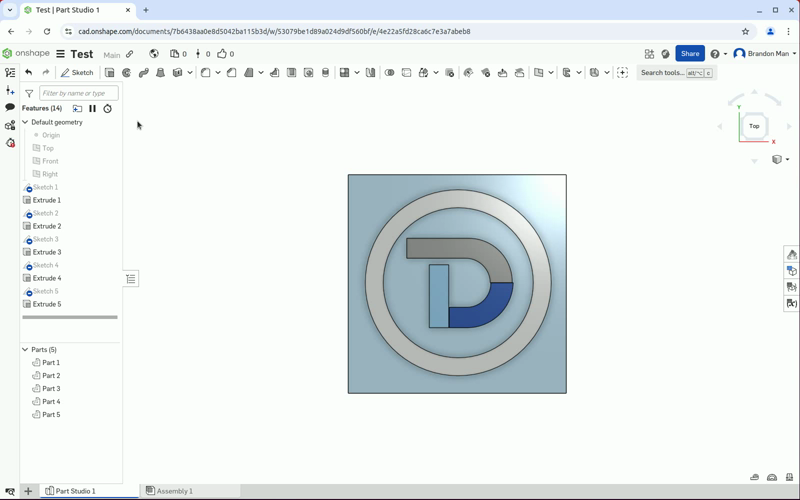
key(shift+h)
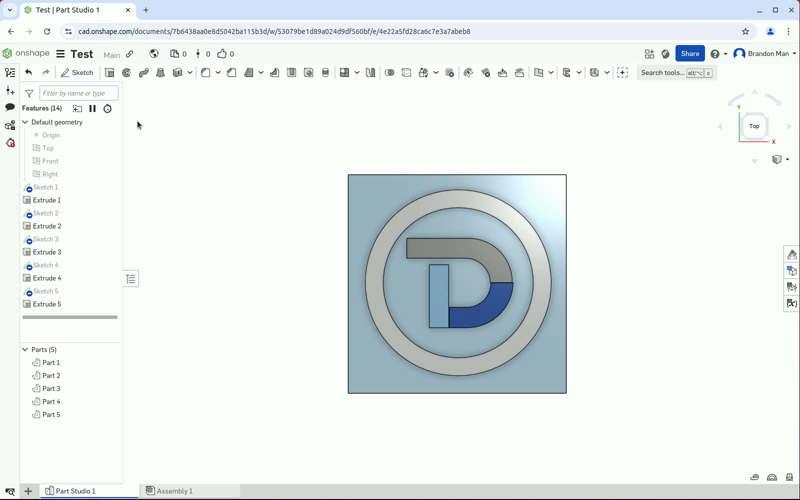
key(shift+h)
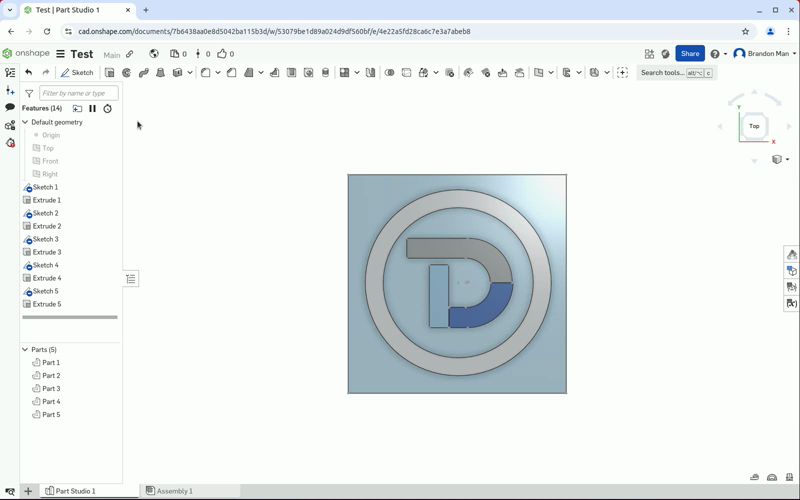
key(shift+7)
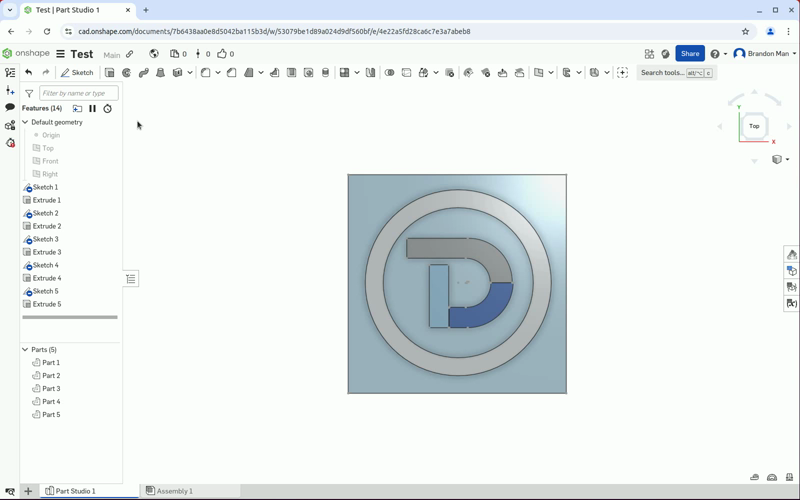
key(up, 3)
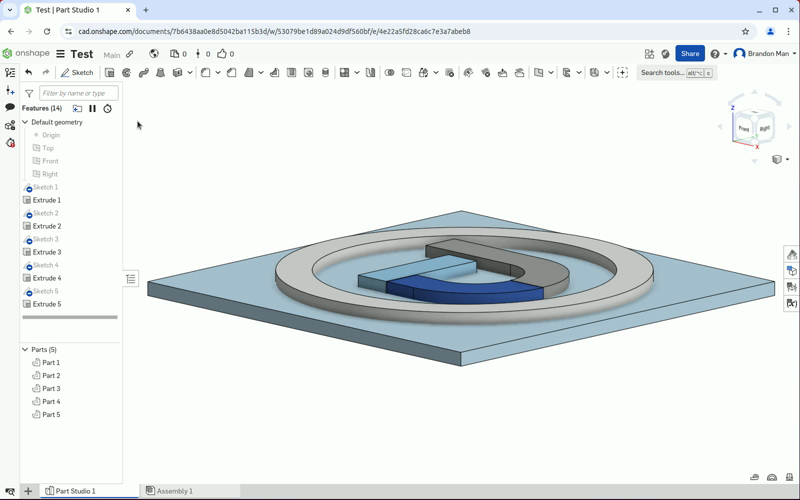
key(left, 3)
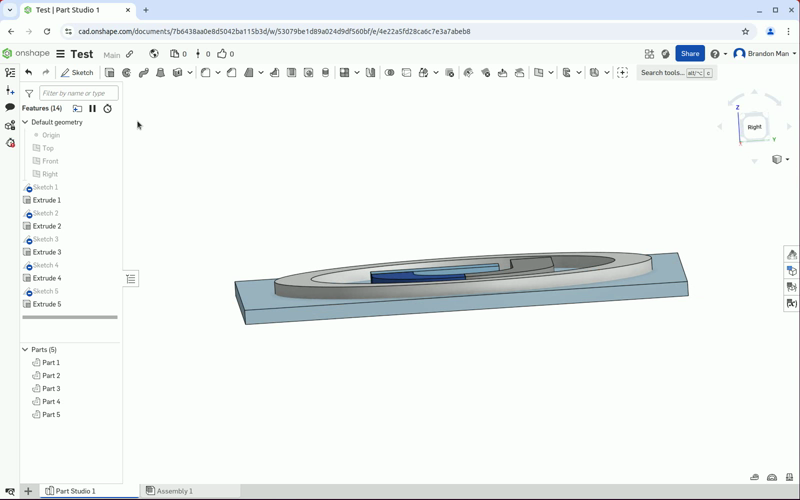
key(right, 3)
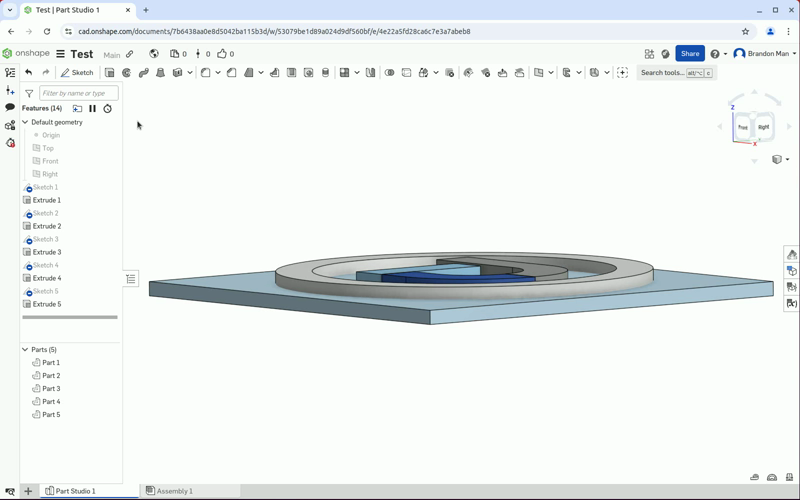
key(down, 3)
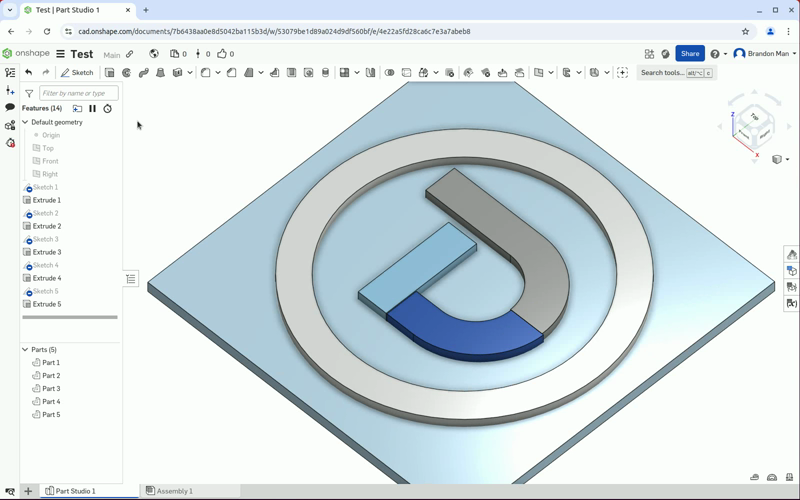
mouse_move(73, 189)
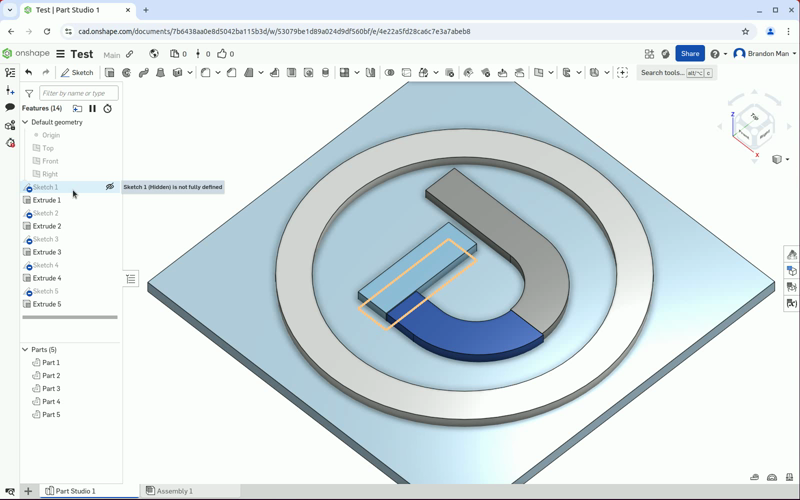
click(73, 189)